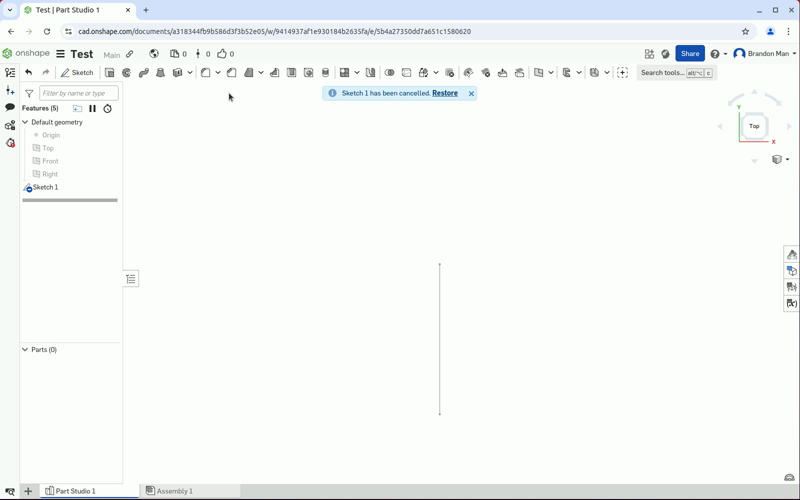
key(shift+h)
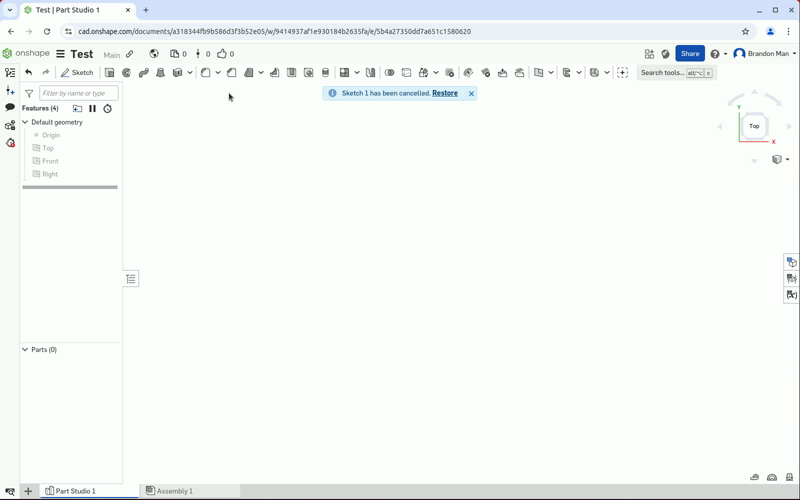
mouse_move(73, 352)
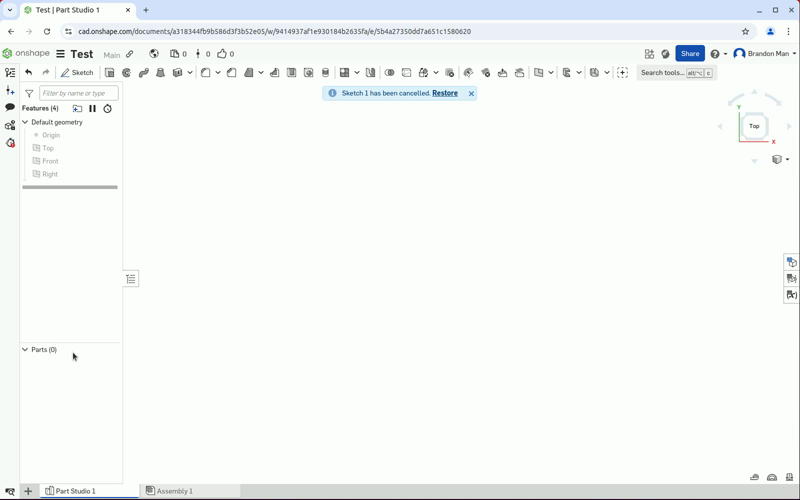
key(y)
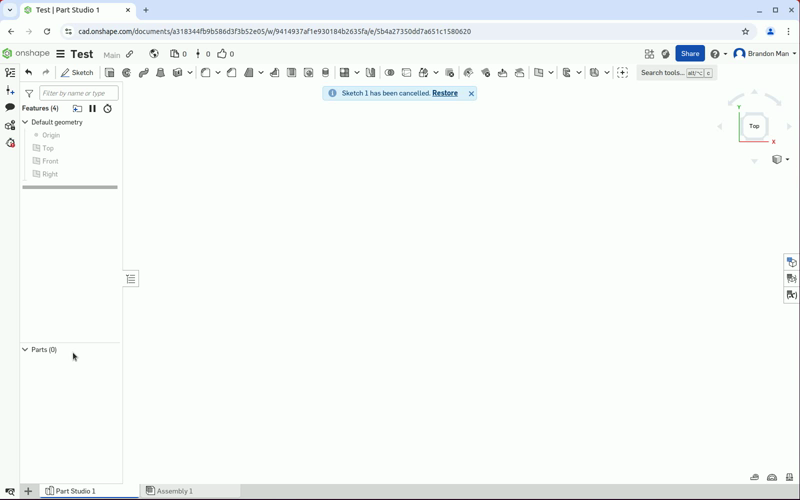
key(shift+p)
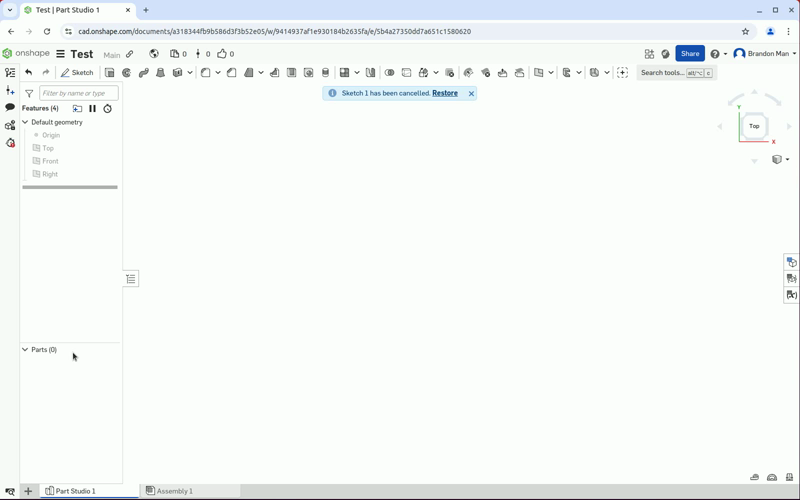
key(space)
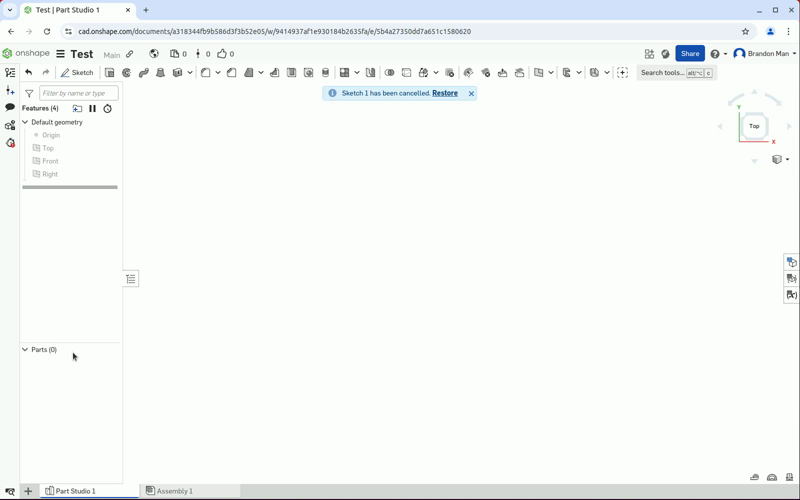
key_down(shift)
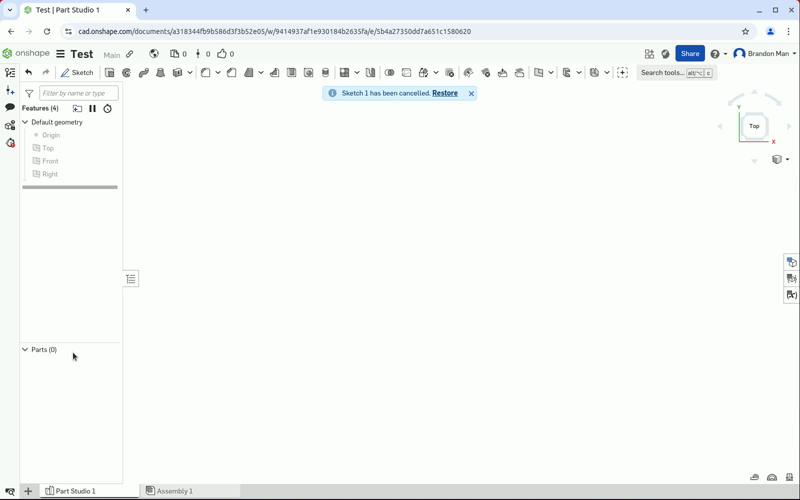
key(up)
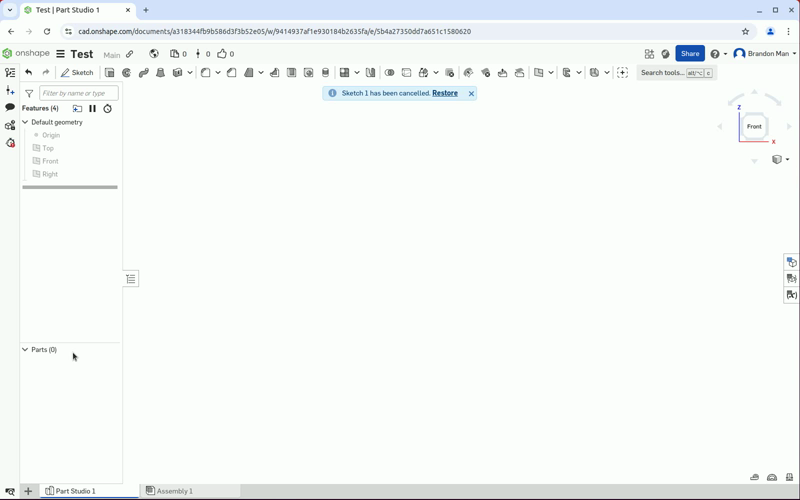
key_up(shift)
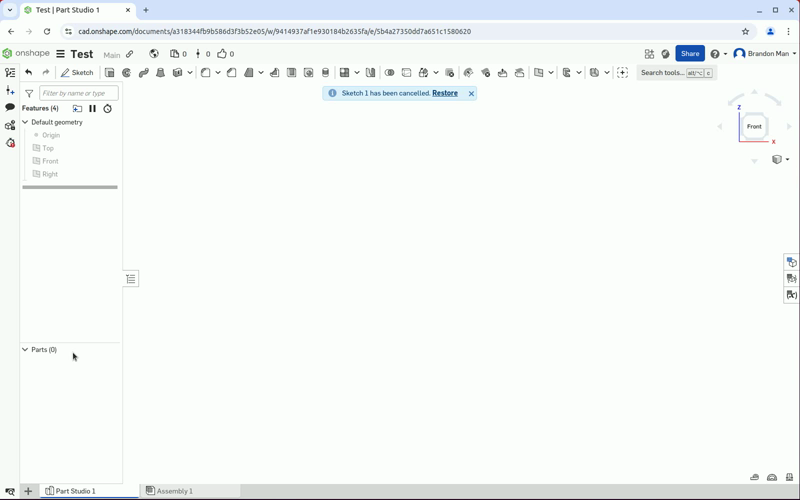
mouse_move(73, 352)
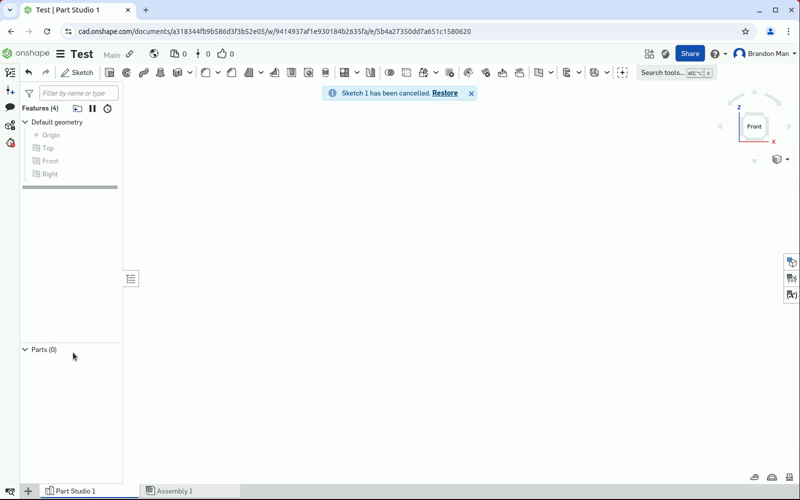
key(shift+y)
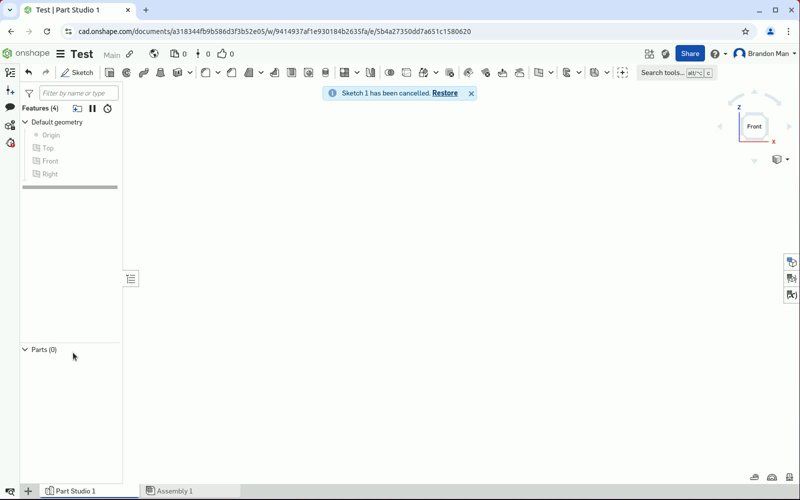
key(shift+s)
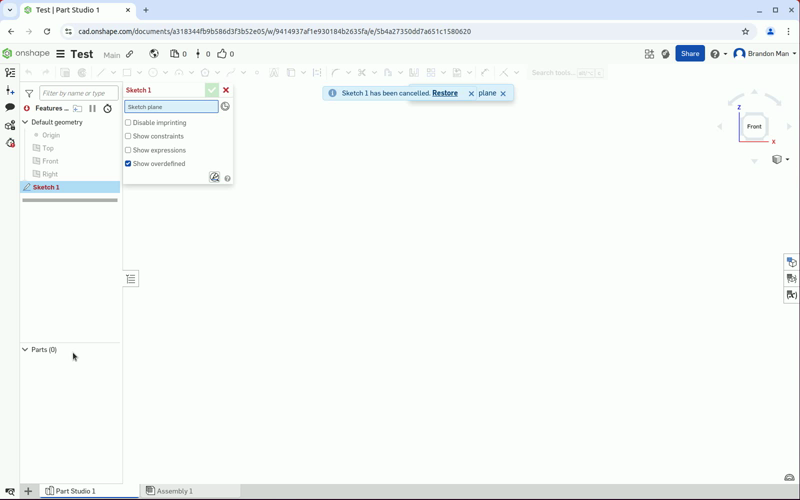
mouse_move(73, 163)
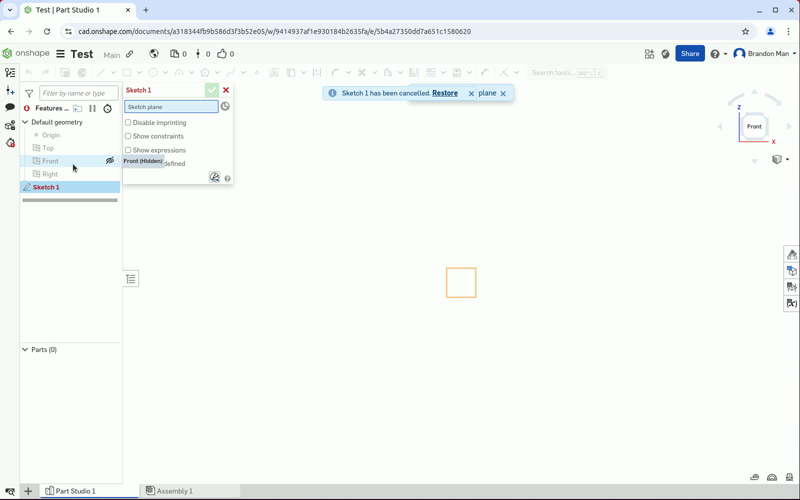
click(73, 163)
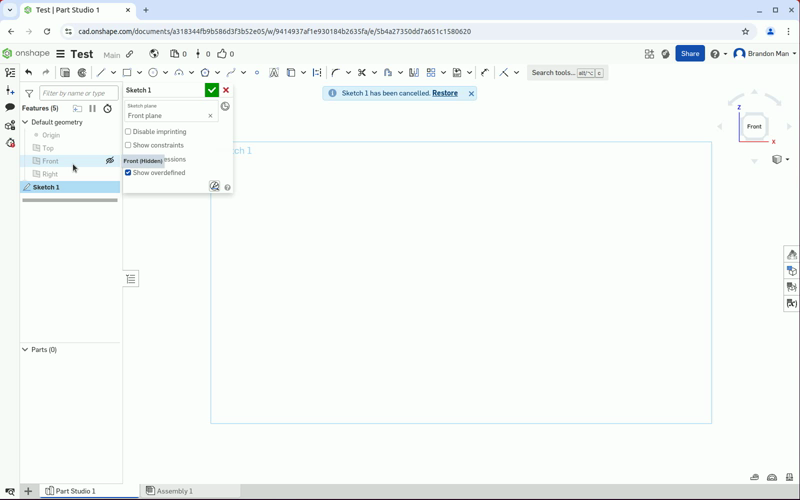
mouse_move(73, 352)
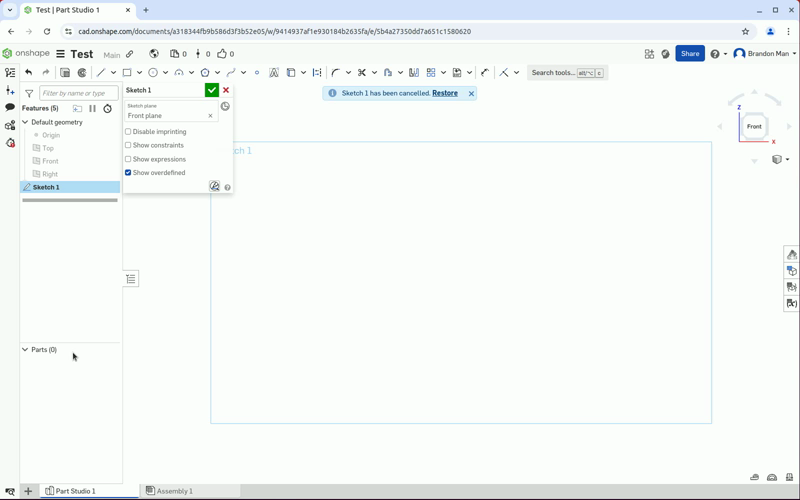
key(y)
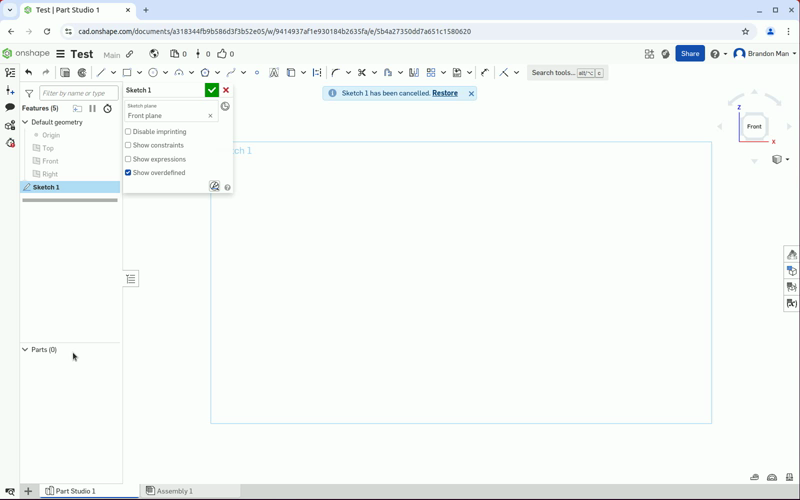
key(l)
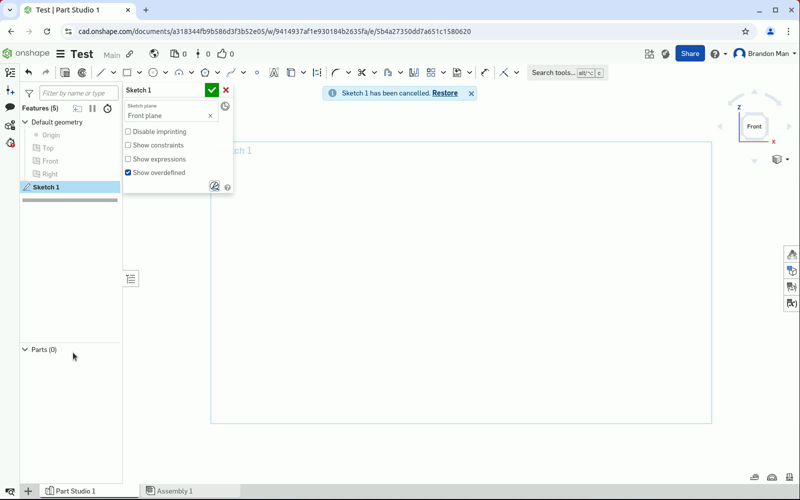
key_down(shift)
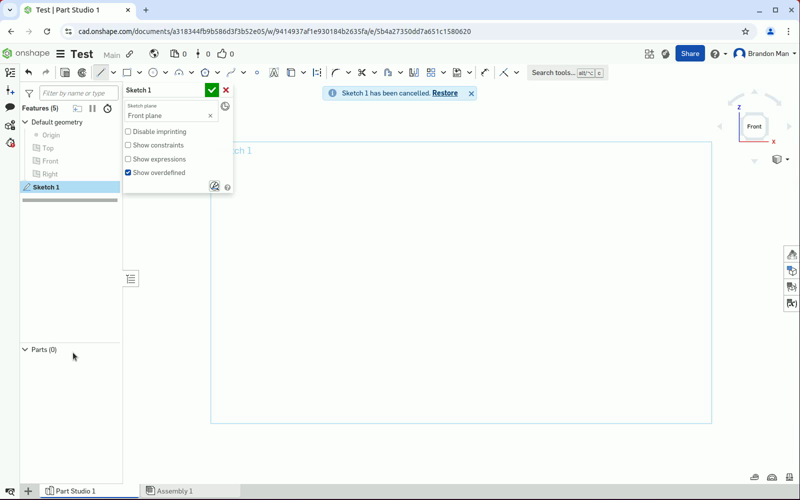
mouse_move(460, 282)
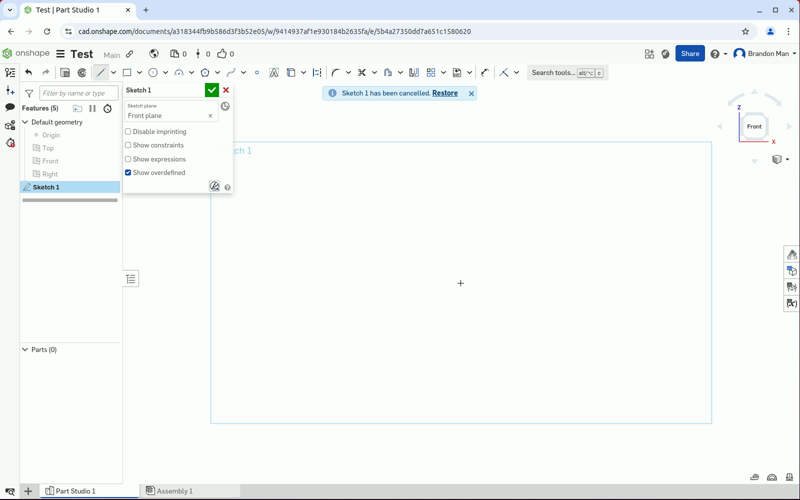
click(460, 282)
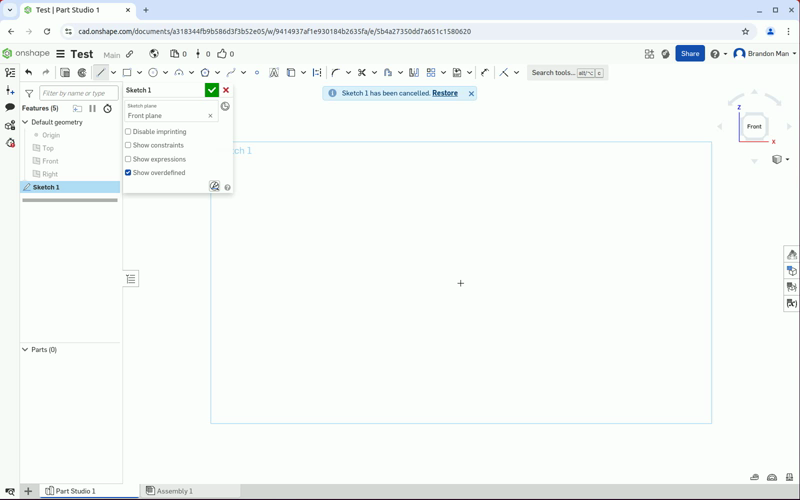
key_up(shift)
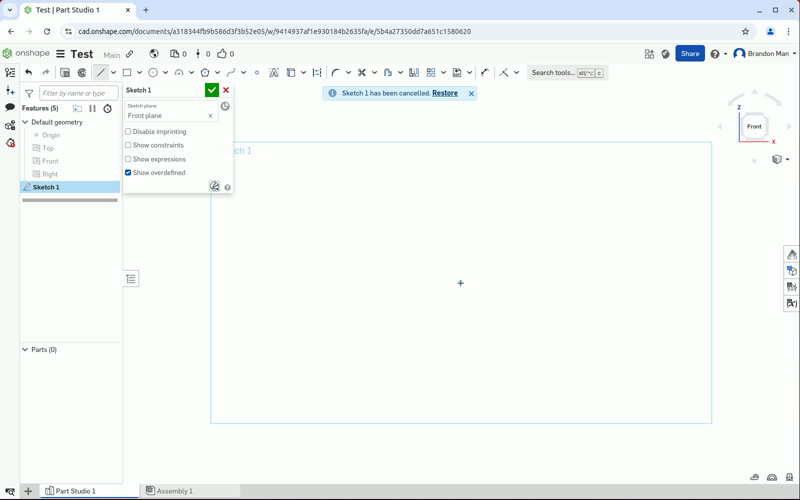
key_down(shift)
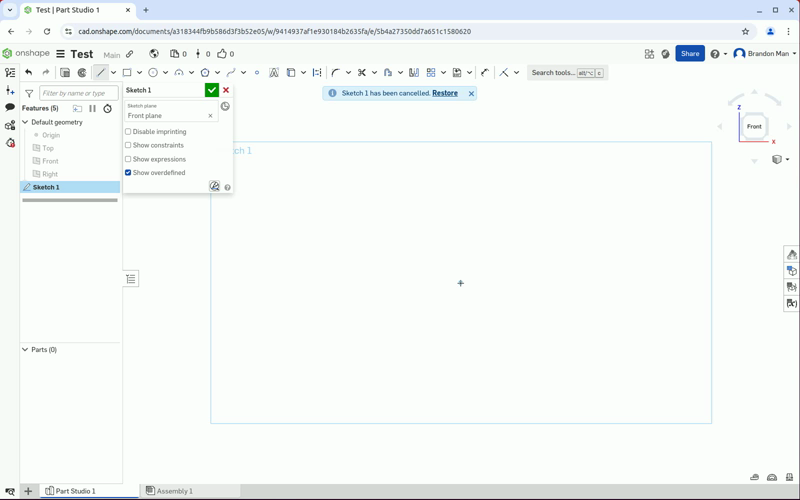
mouse_move(551, 282)
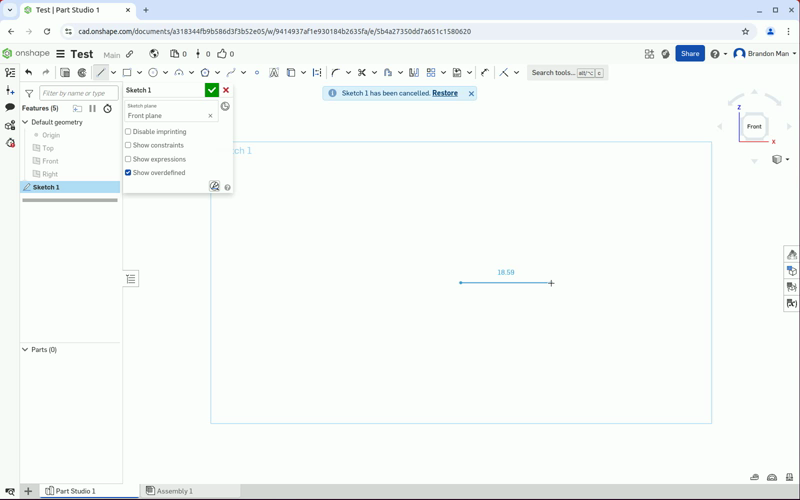
click(551, 282)
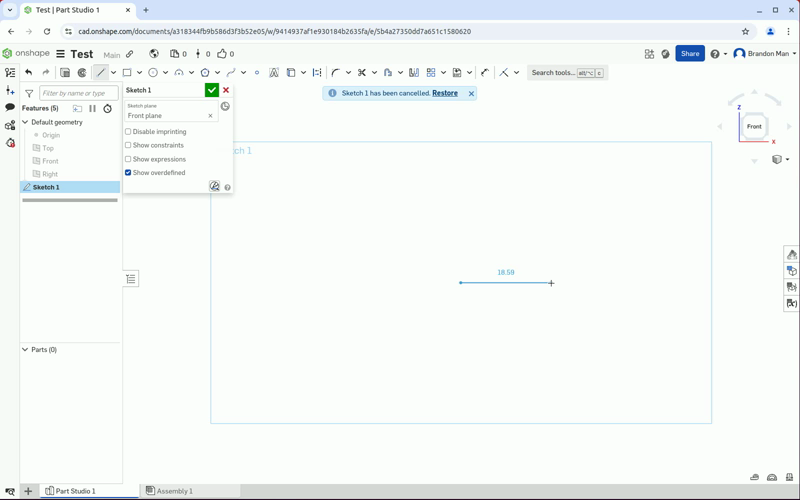
key_up(shift)
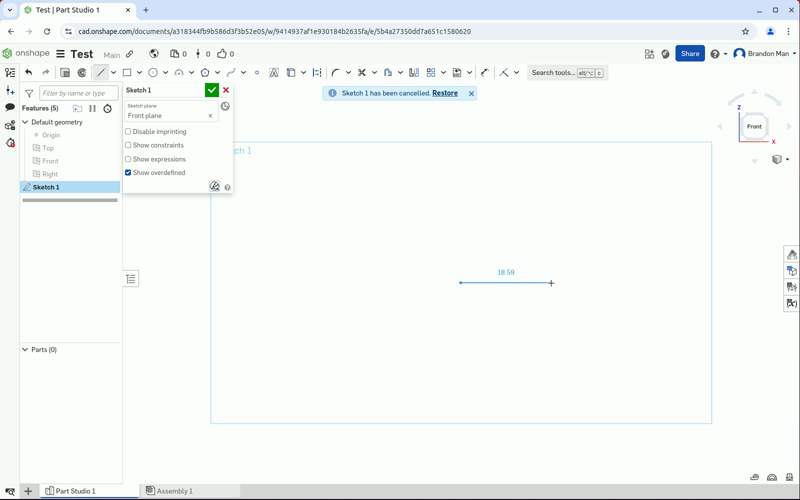
key_down(shift)
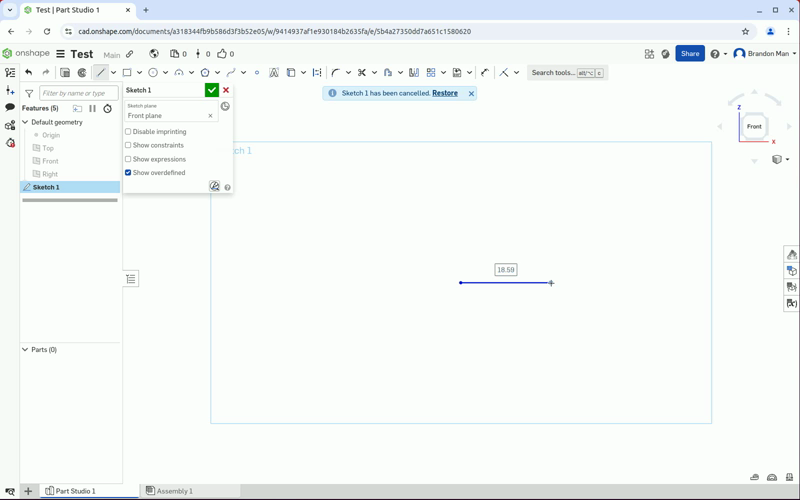
mouse_move(581, 282)
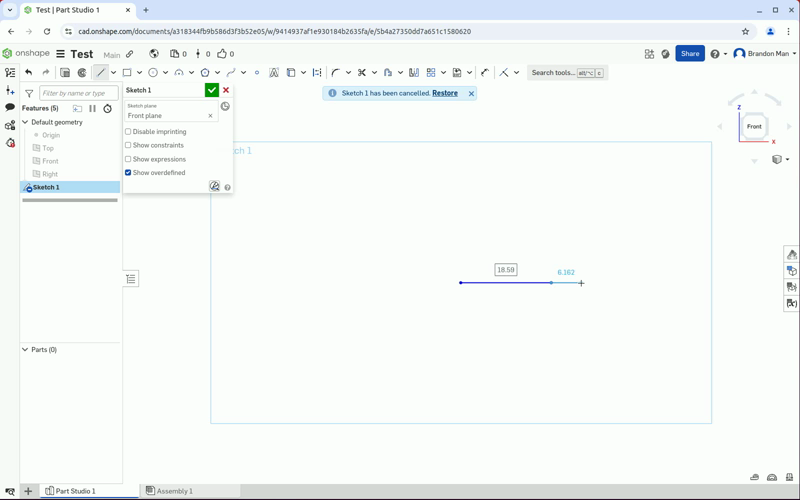
mouse_move(551, 271)
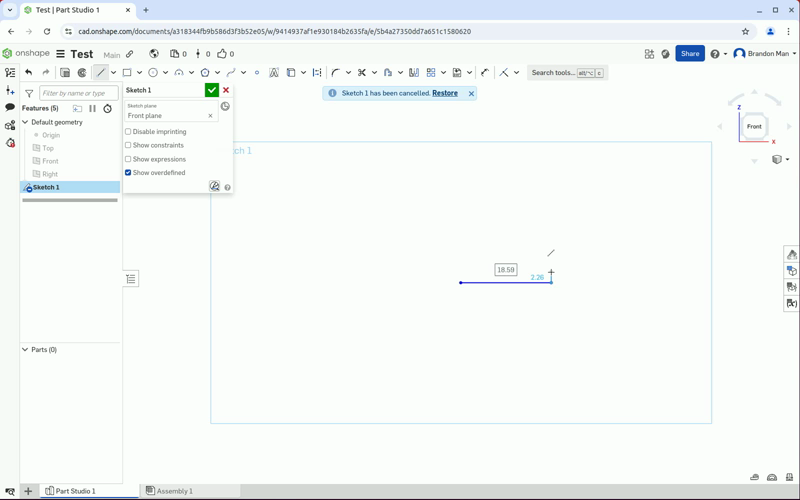
click(551, 271)
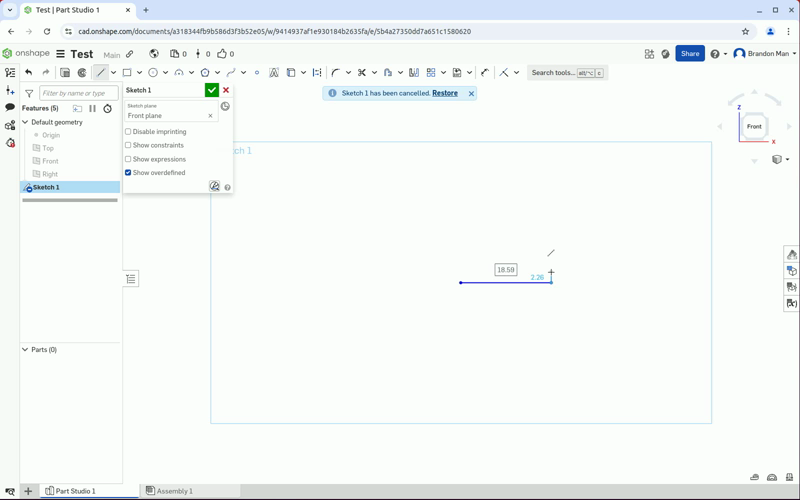
key_up(shift)
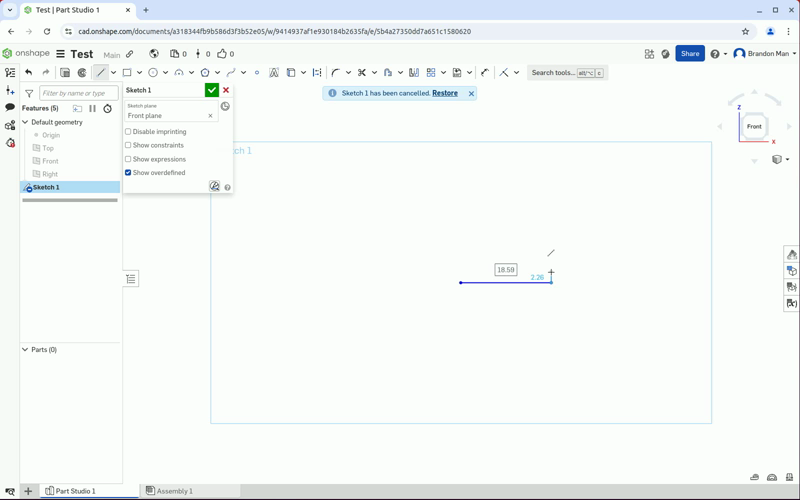
key_down(shift)
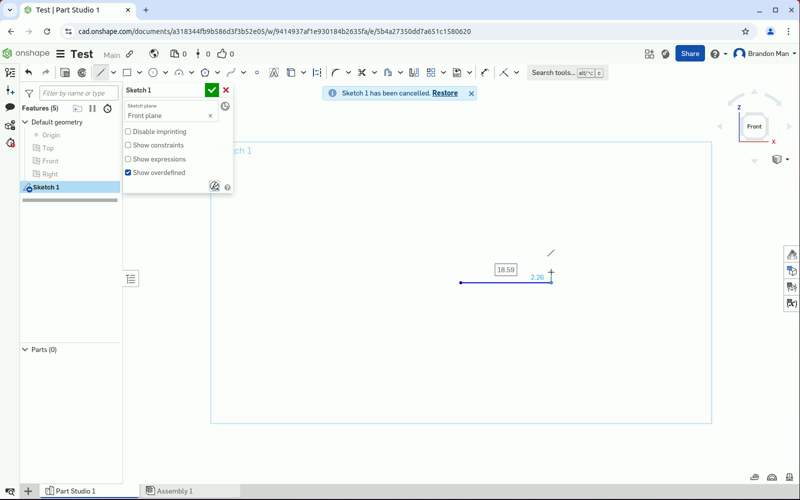
mouse_move(460, 271)
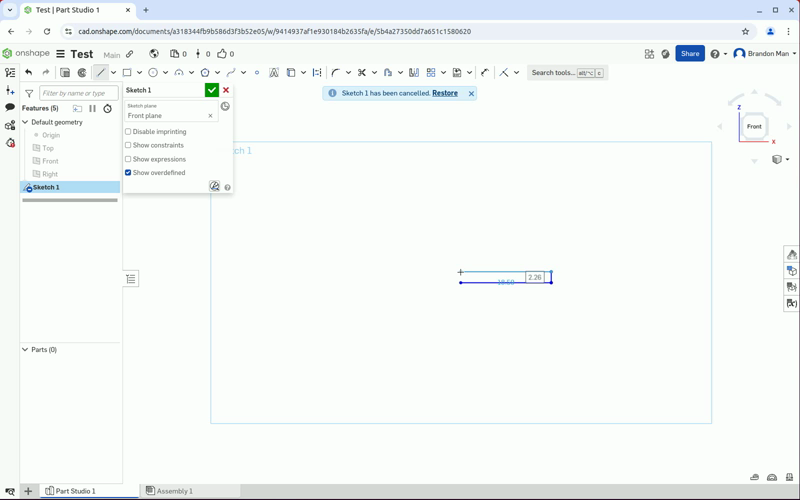
click(460, 271)
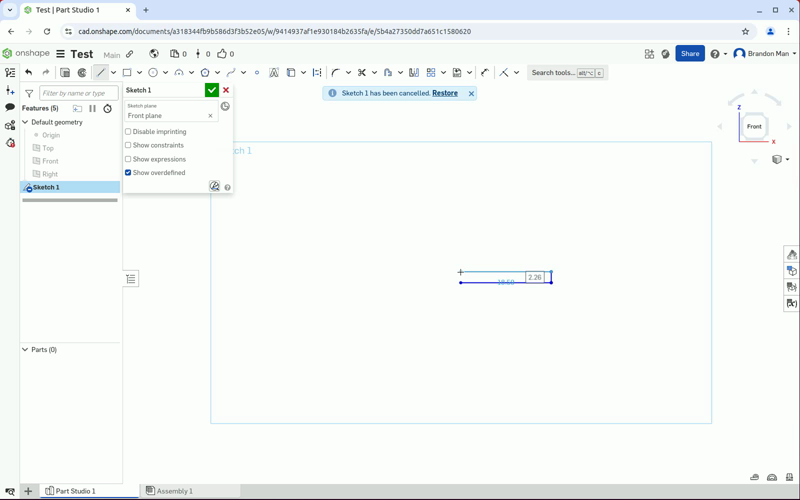
key_up(shift)
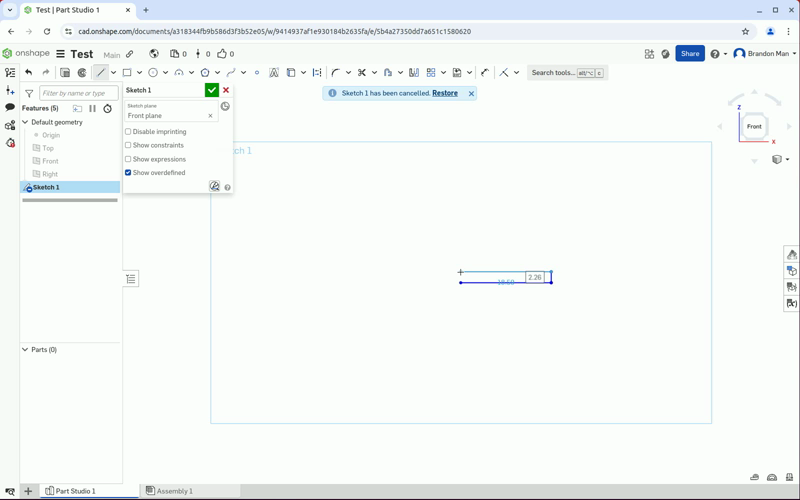
mouse_move(490, 271)
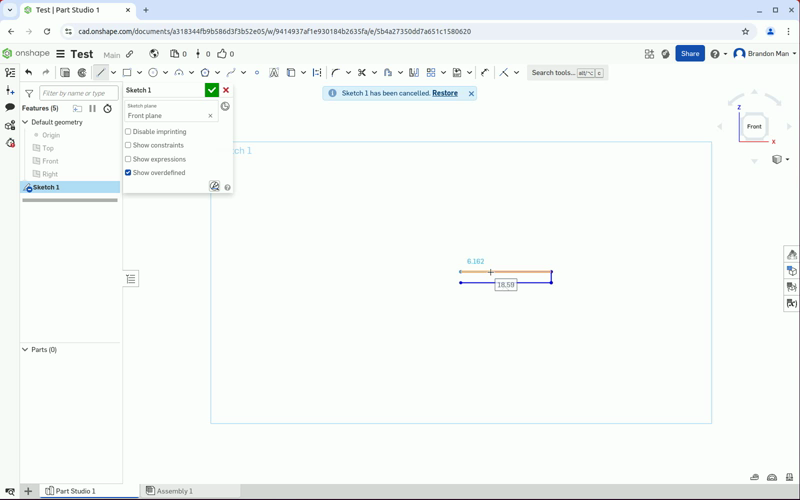
key_down(shift)
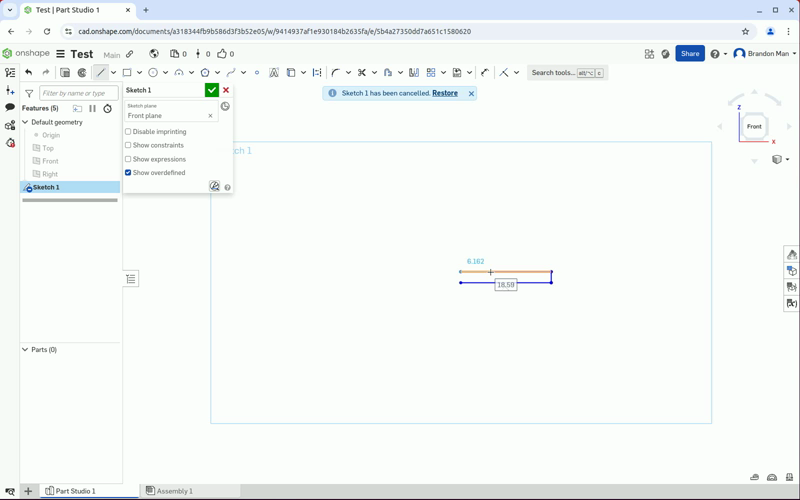
mouse_move(460, 282)
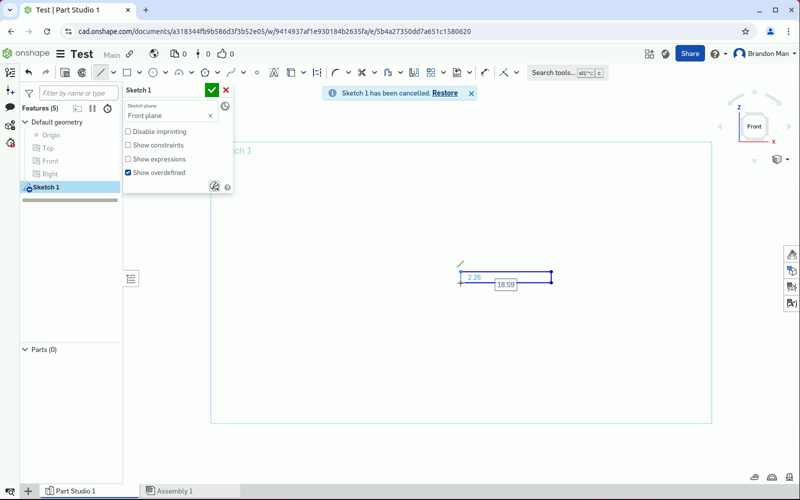
key_up(shift)
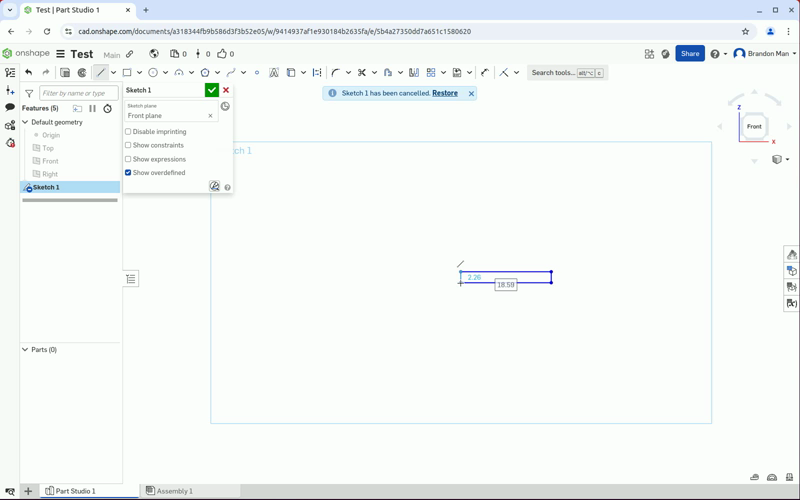
click(460, 282)
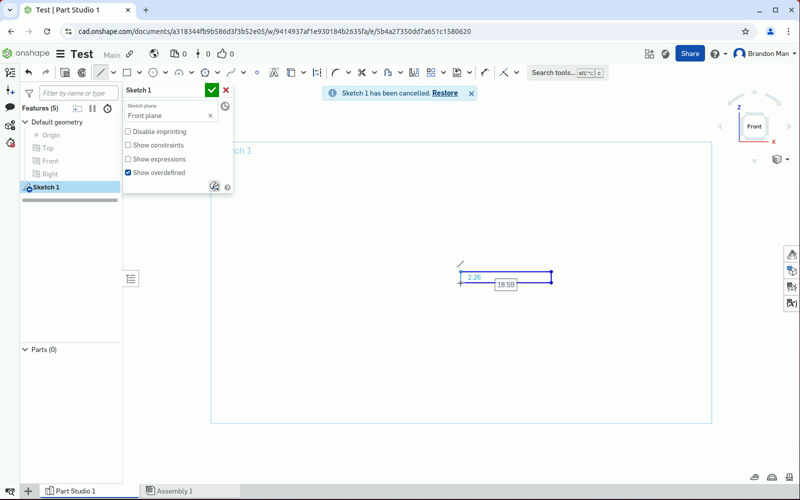
key(esc)
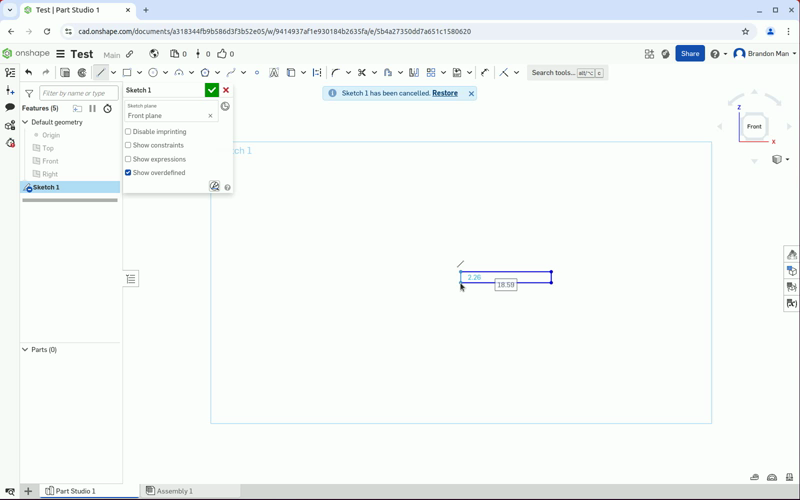
mouse_move(466, 272)
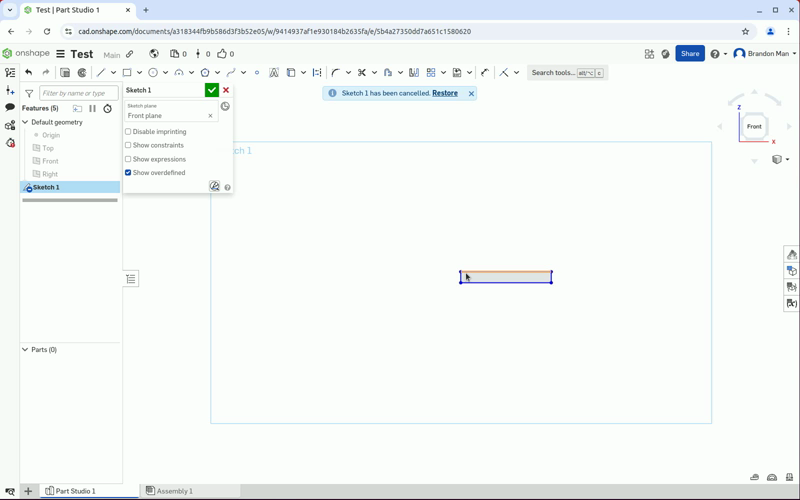
scroll(6)
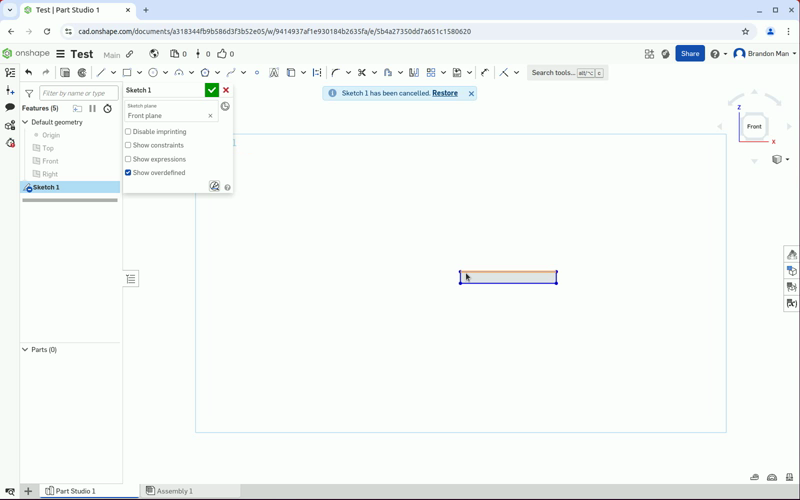
scroll(6)
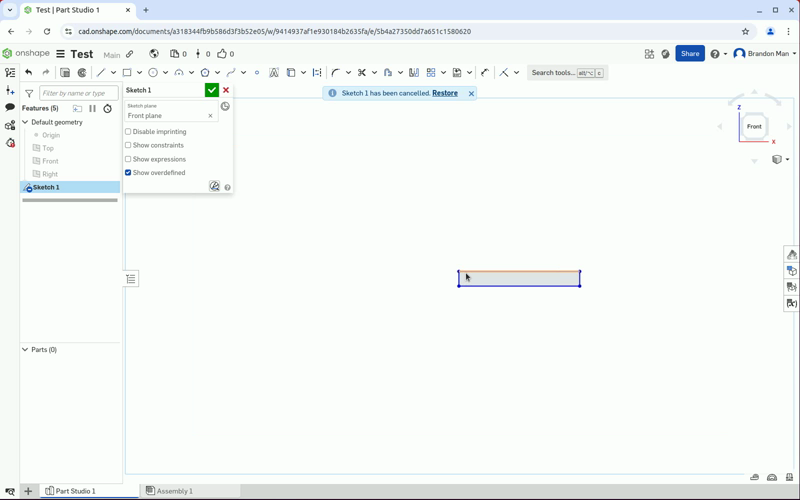
scroll(6)
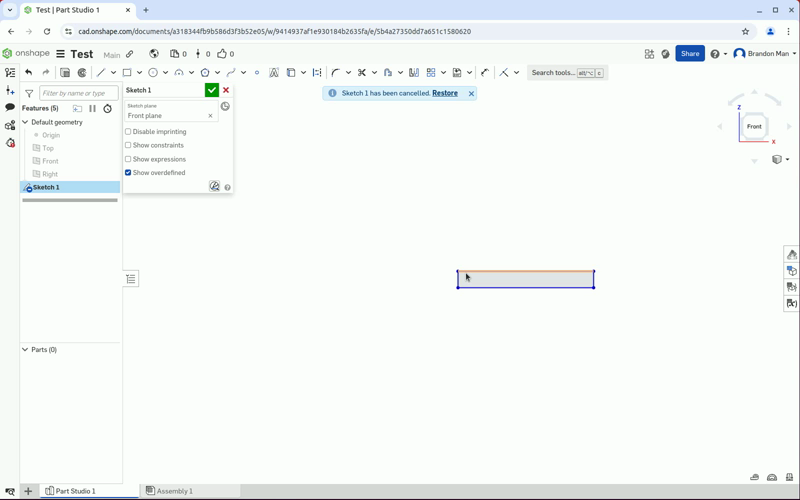
scroll(6)
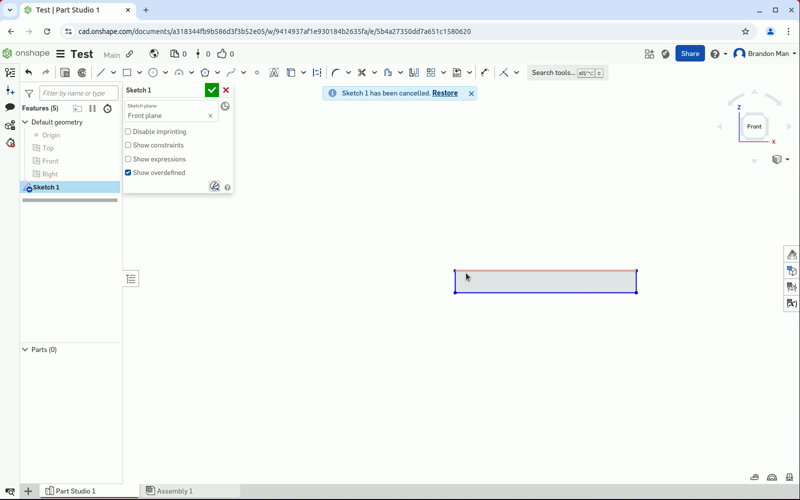
scroll(6)
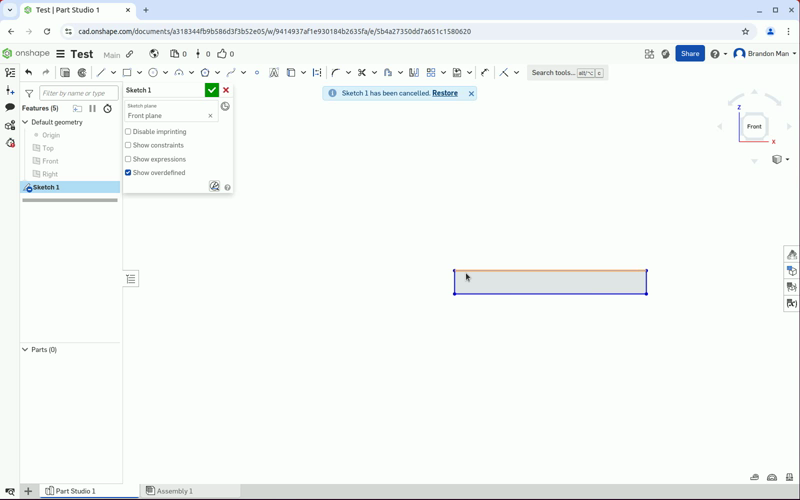
scroll(6)
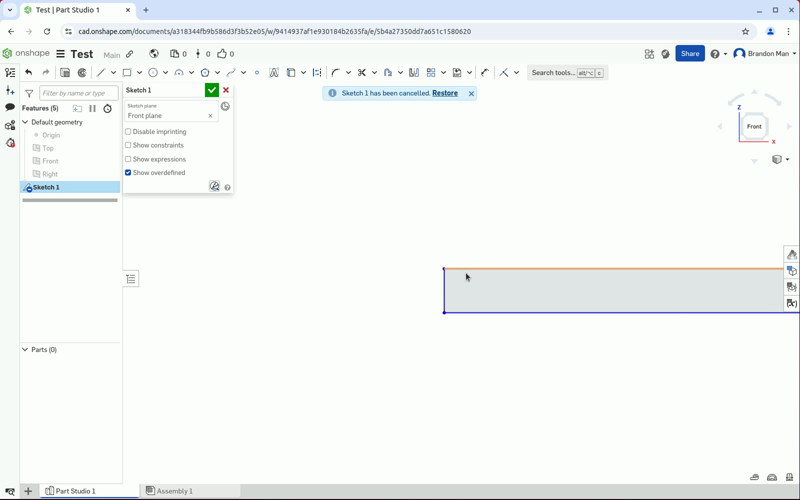
scroll(6)
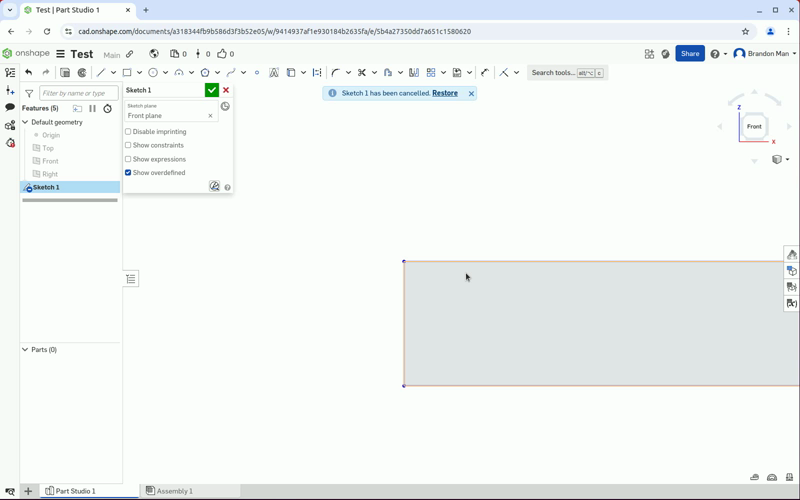
click(466, 272)
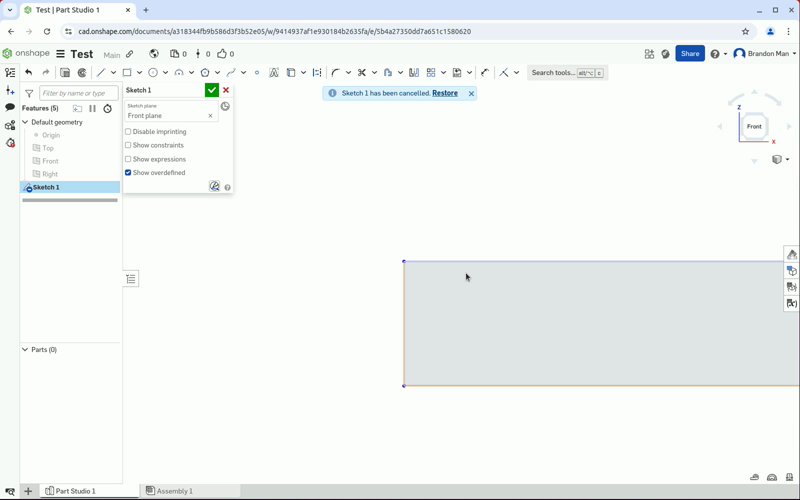
scroll(-6)
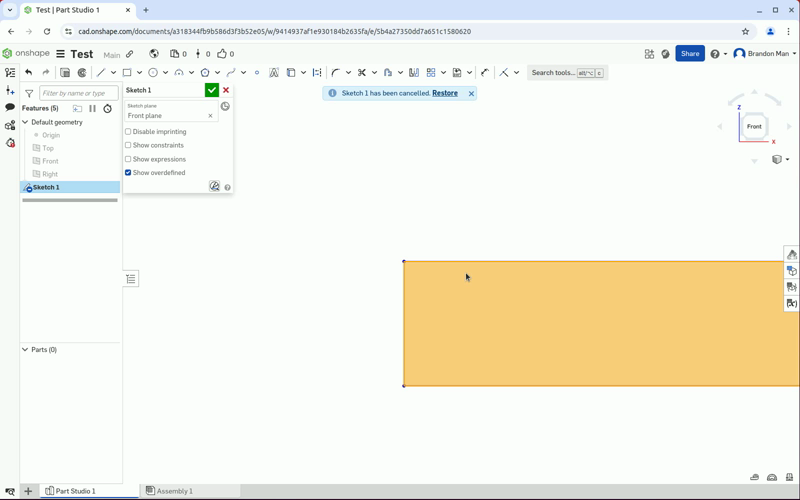
scroll(-6)
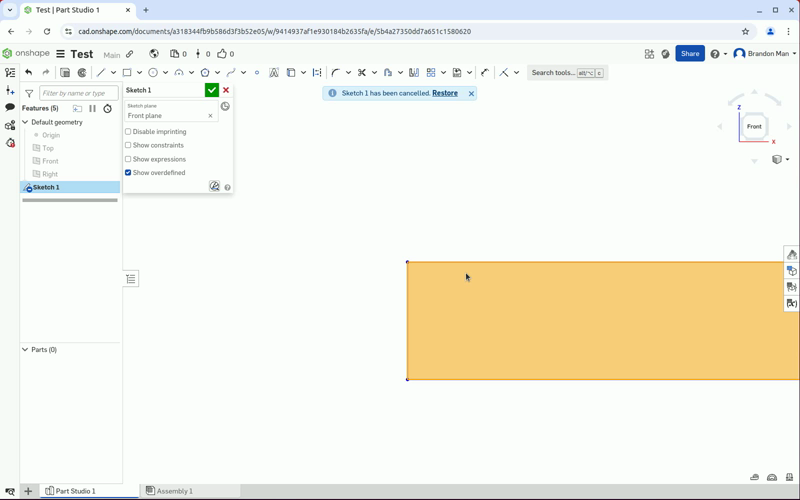
scroll(-6)
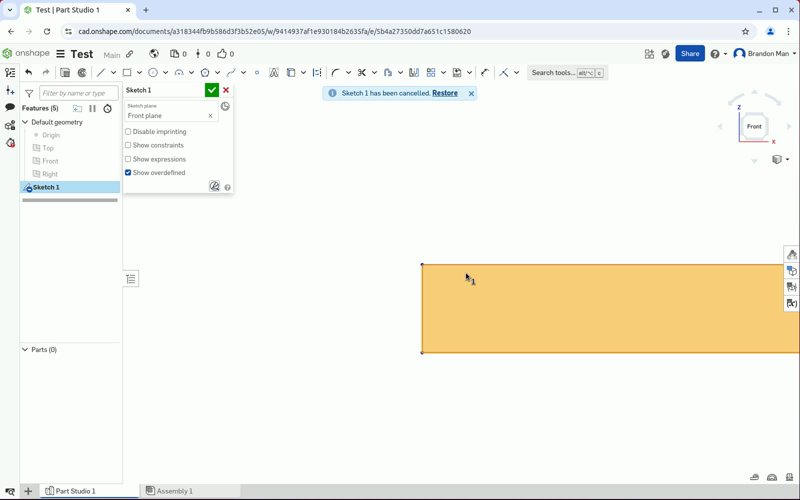
scroll(-6)
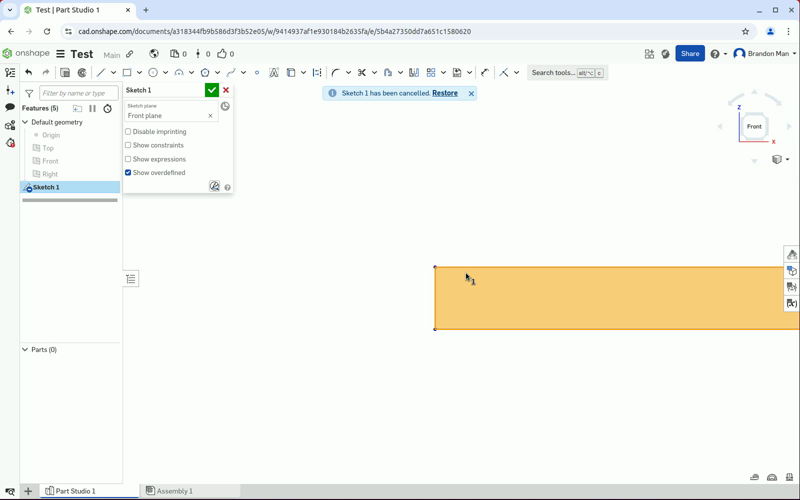
scroll(-6)
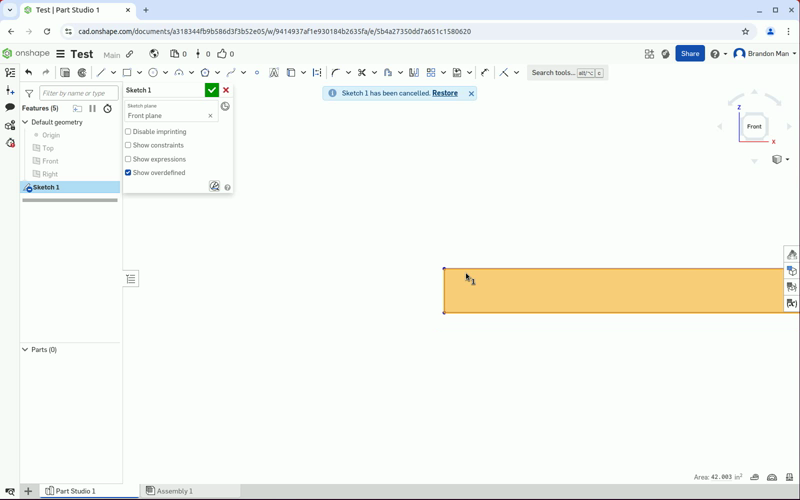
scroll(-6)
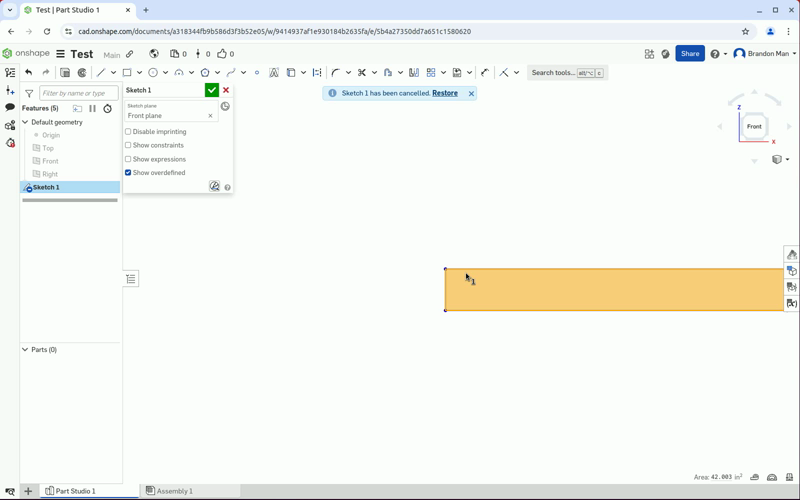
scroll(-6)
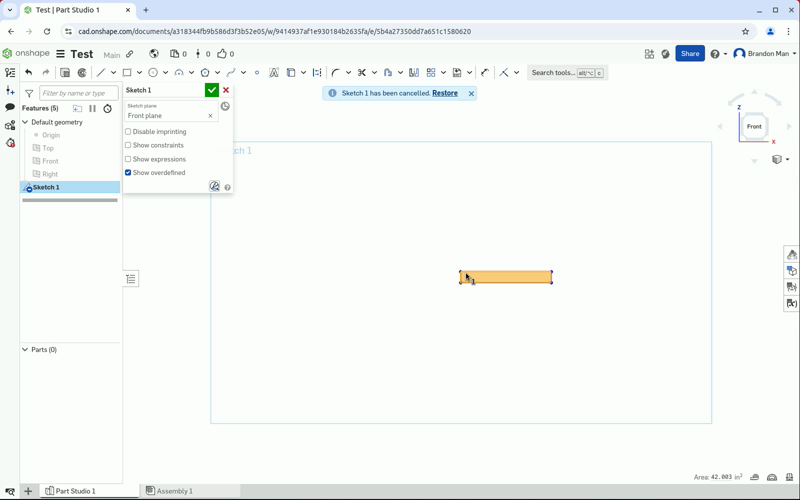
mouse_move(73, 352)
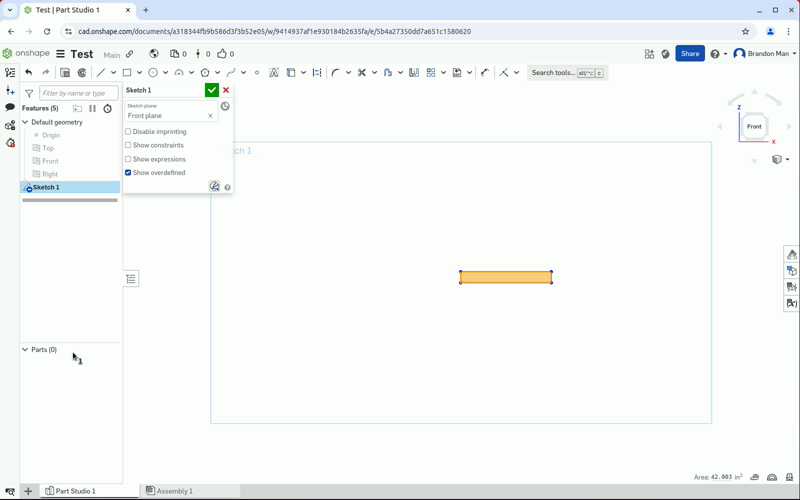
key(shift+y)
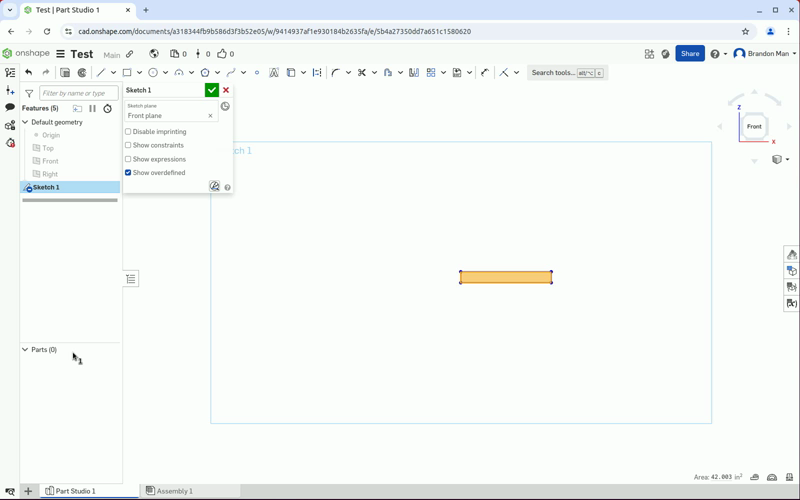
key(shift+e)
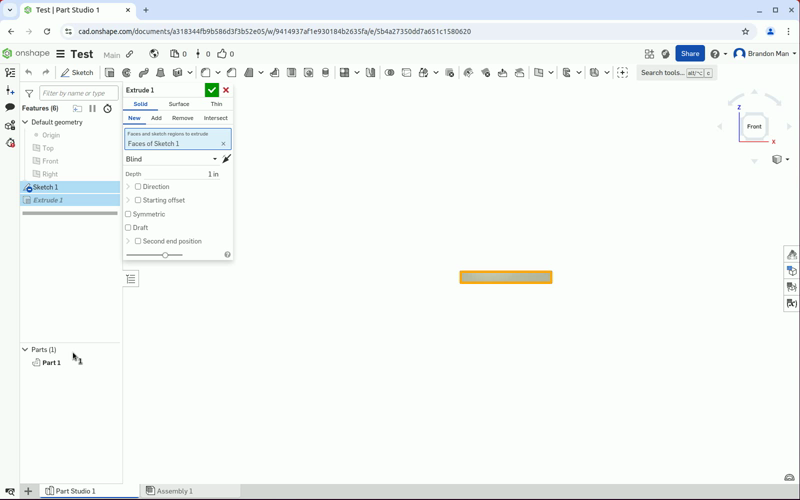
mouse_move(143, 106)
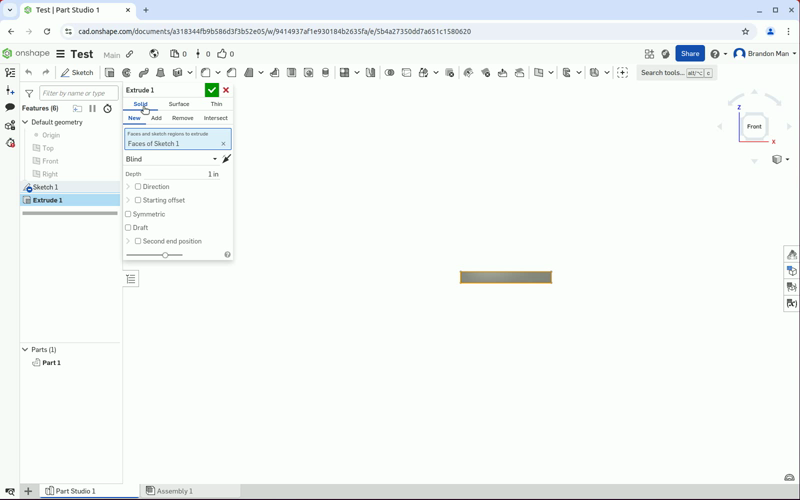
click(143, 106)
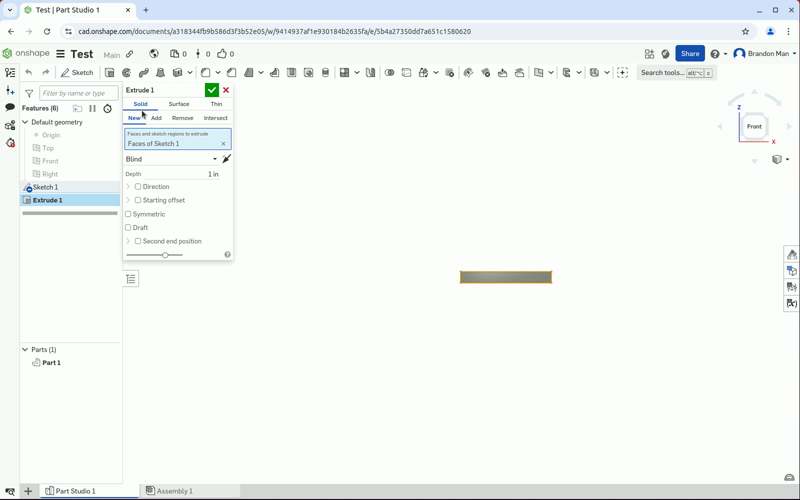
mouse_move(137, 120)
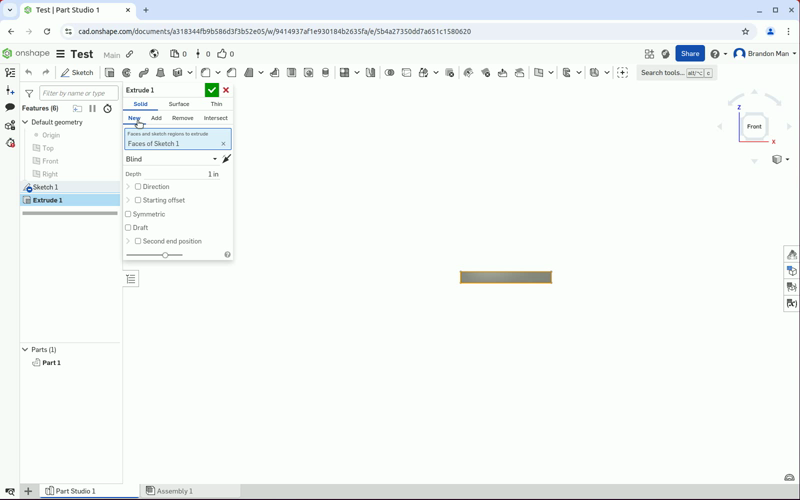
click(137, 120)
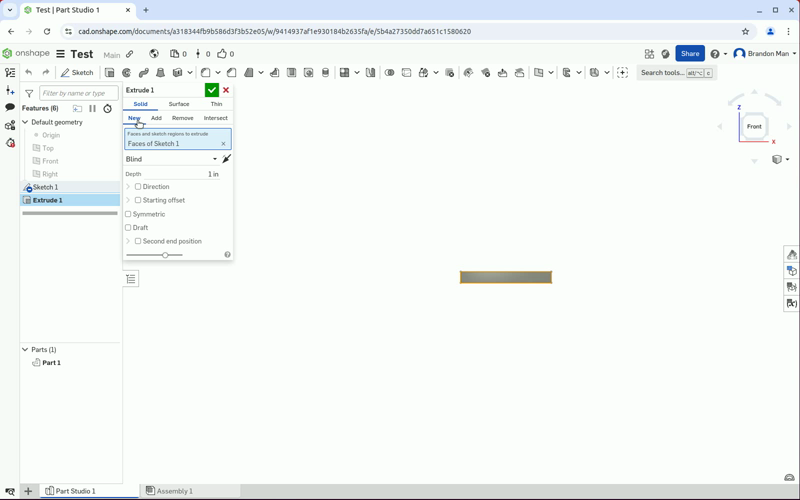
key(tab, 4)
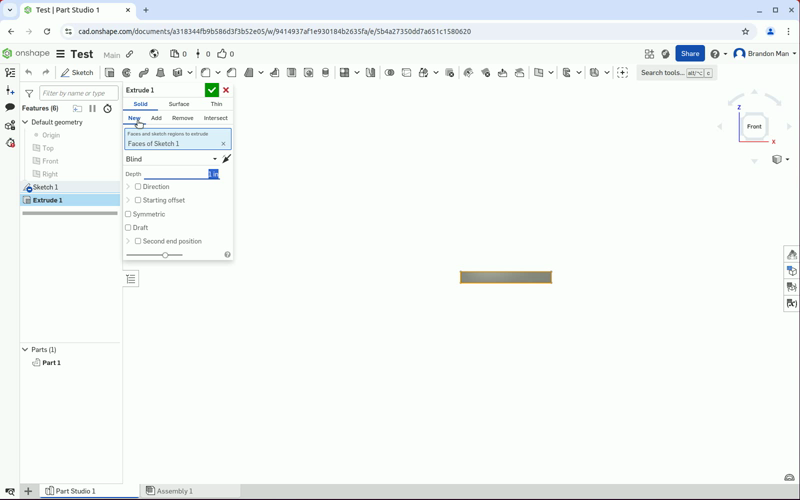
text(-11.554)
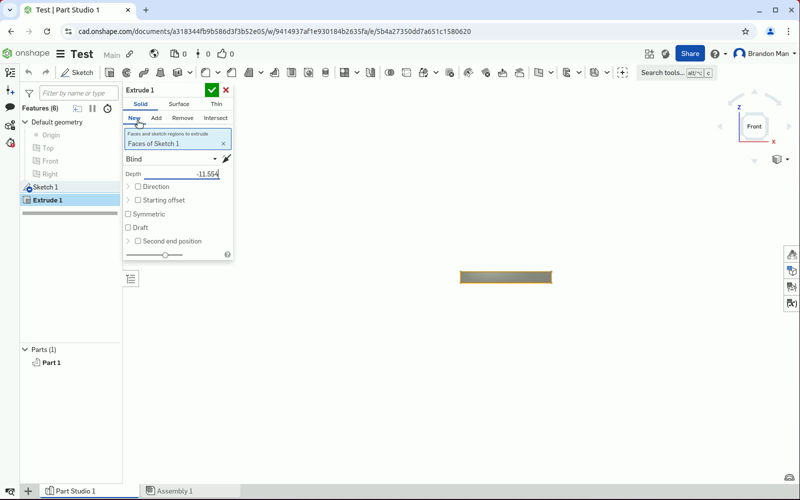
key(enter)
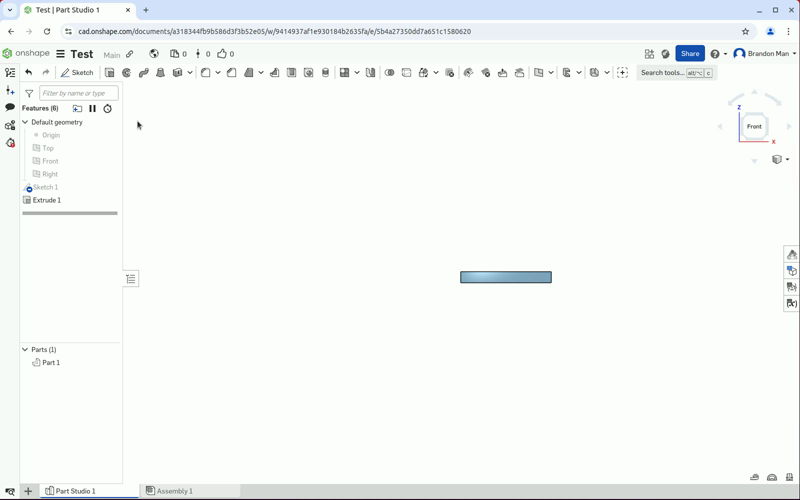
key(shift+h)
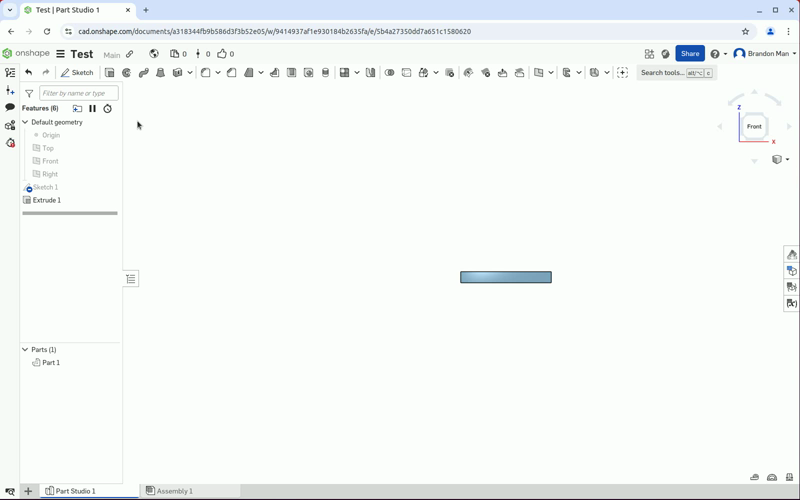
key(shift+h)
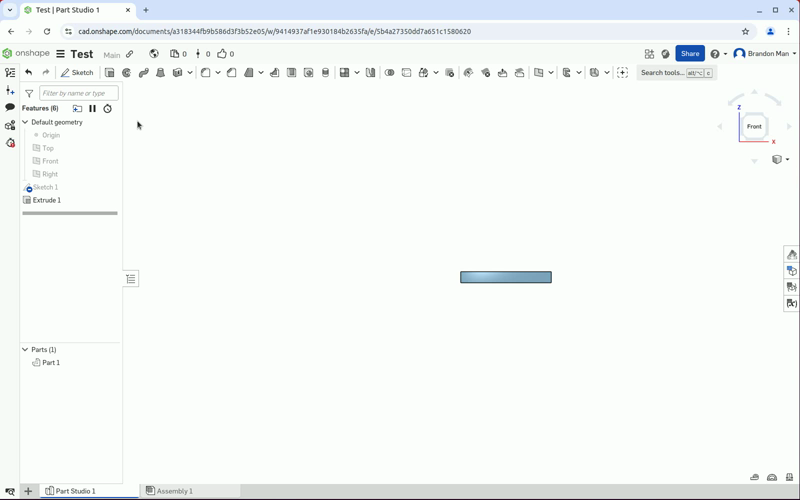
mouse_move(73, 189)
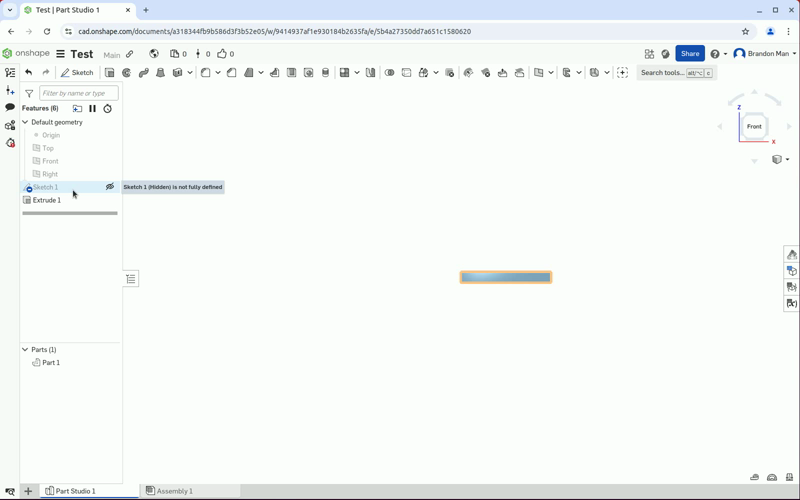
click(73, 189)
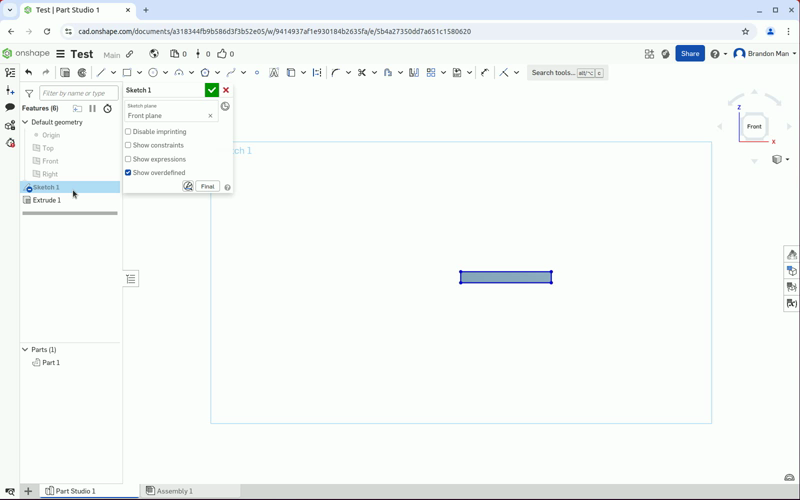
mouse_move(229, 92)
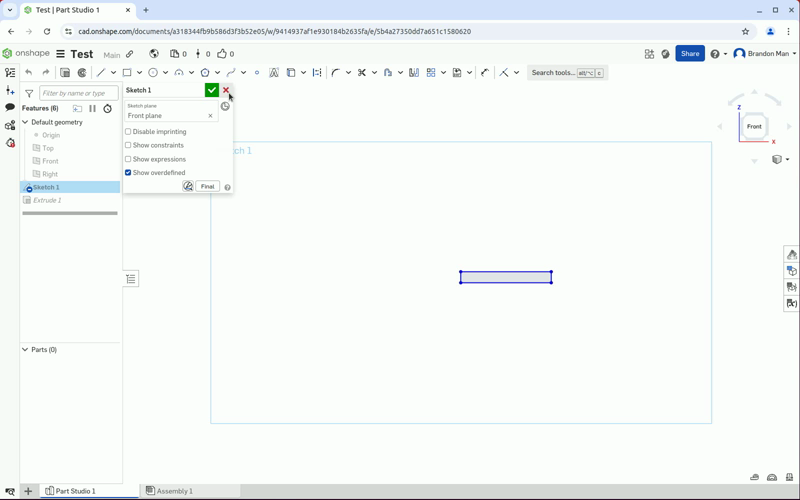
click(229, 92)
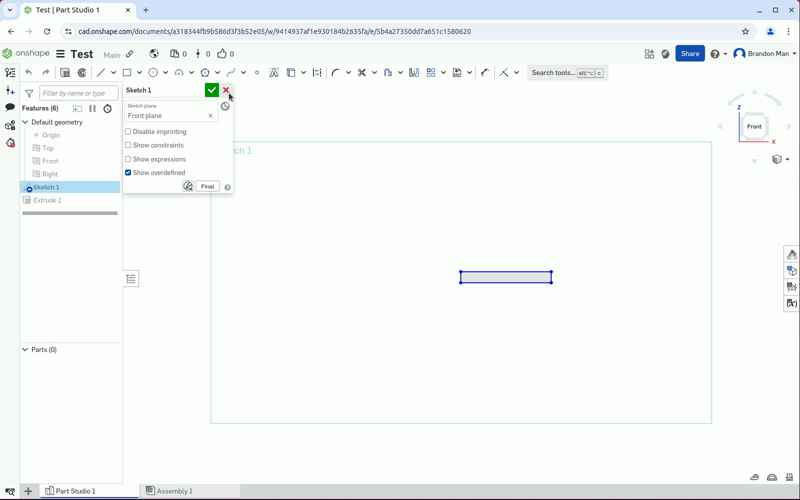
key(shift+s)
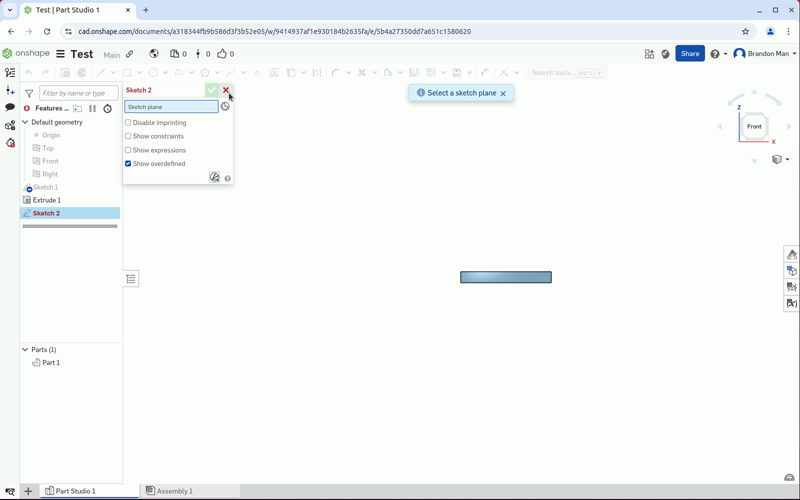
mouse_move(73, 163)
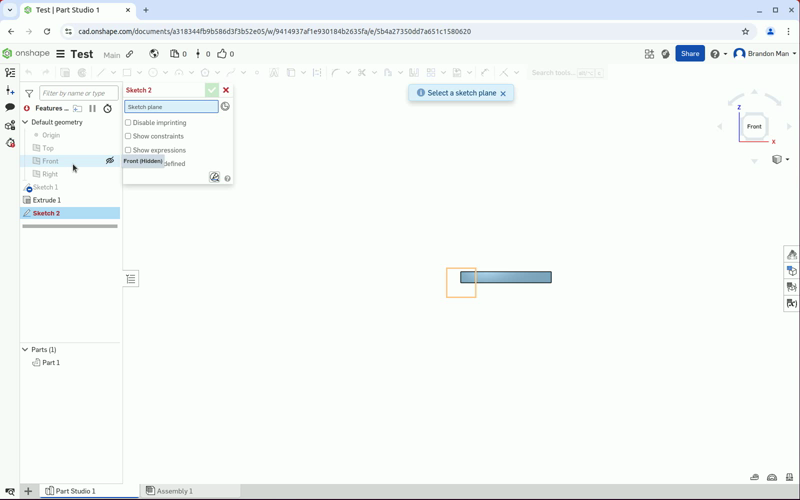
click(73, 163)
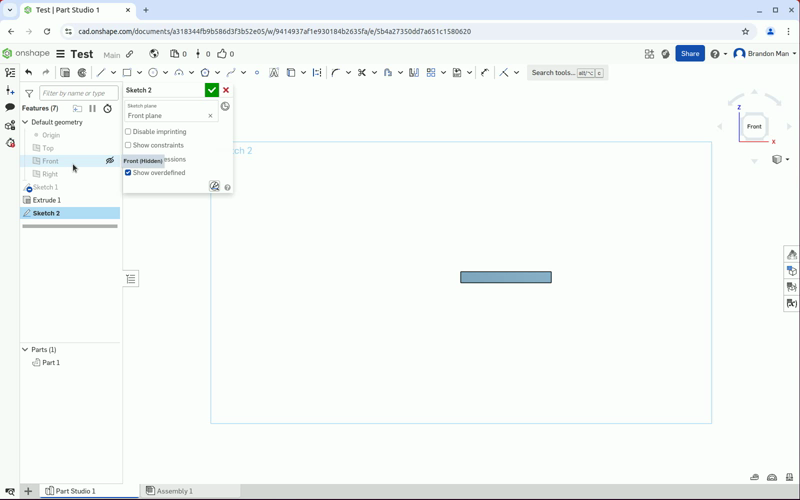
mouse_move(73, 352)
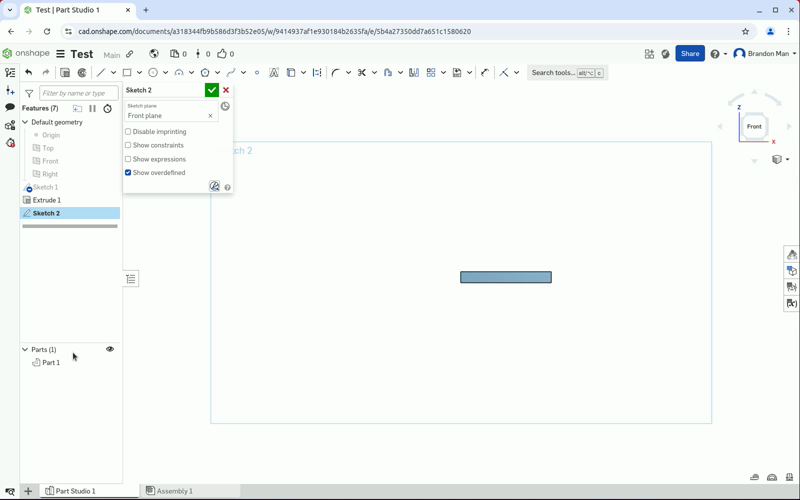
key(y)
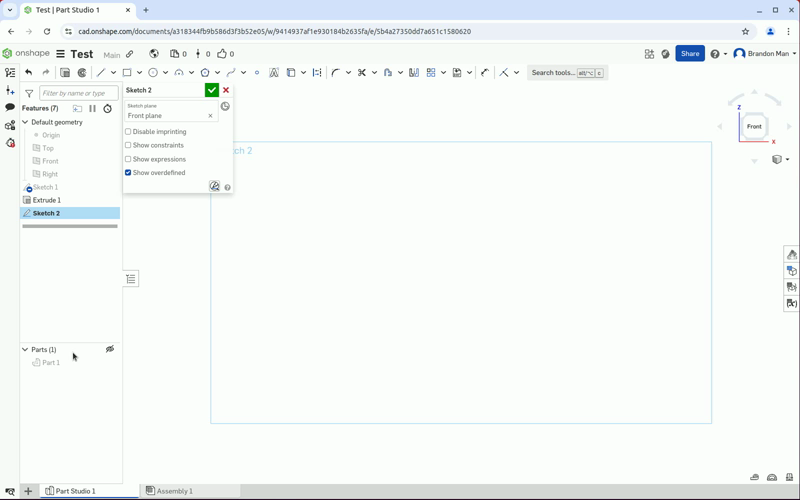
key(l)
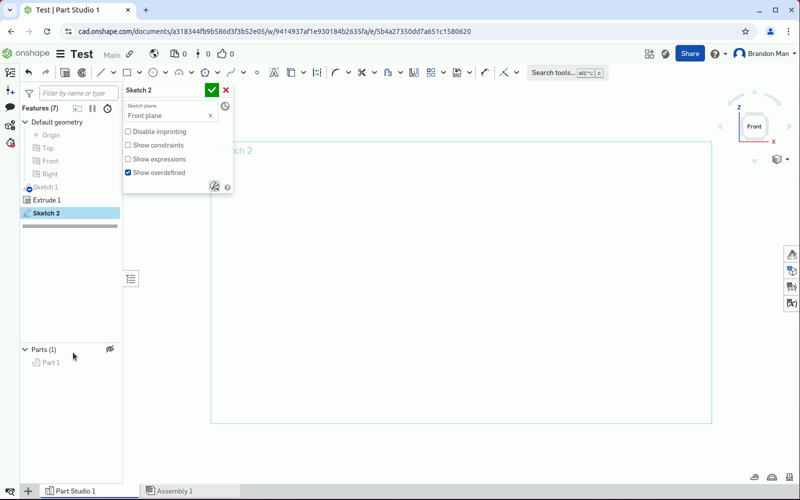
key_down(shift)
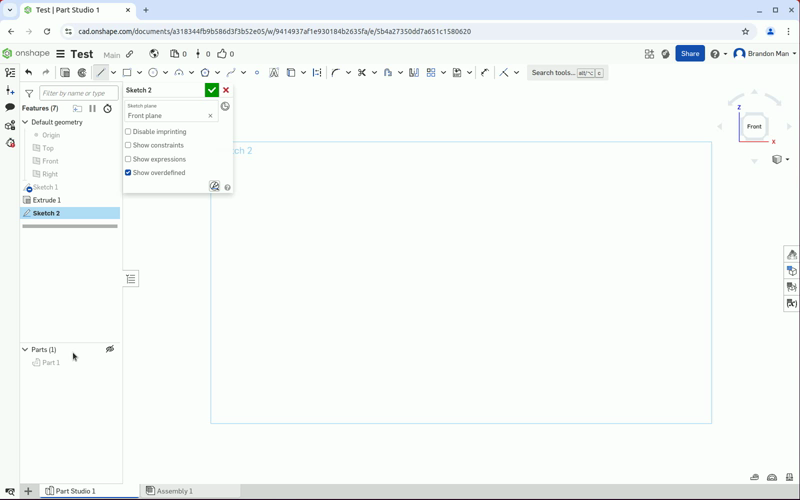
mouse_move(460, 271)
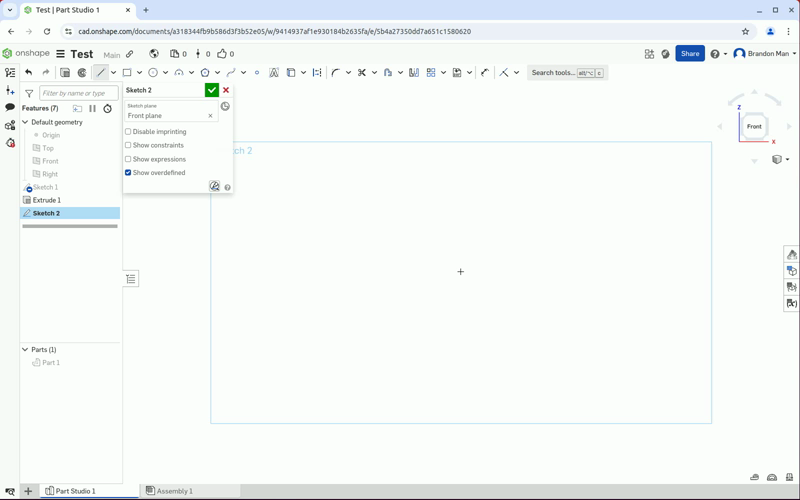
click(460, 271)
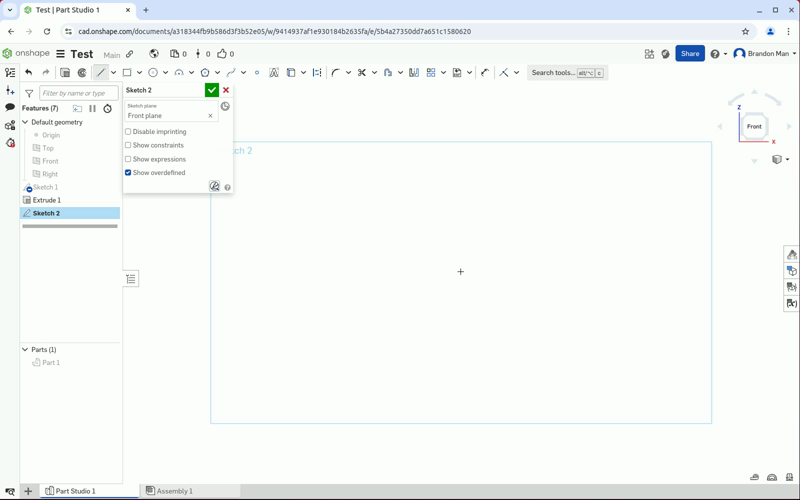
key_up(shift)
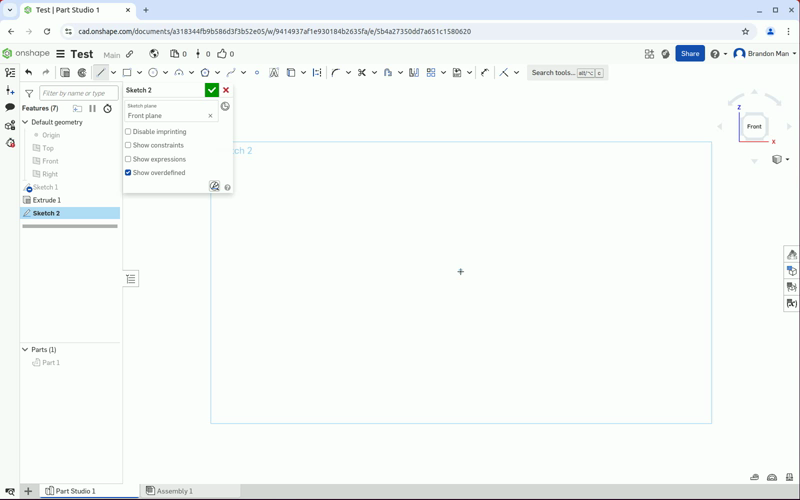
key_down(shift)
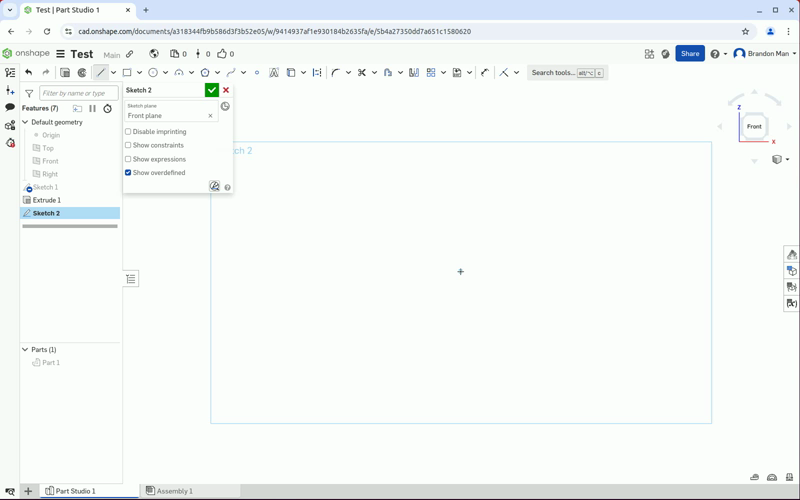
mouse_move(551, 271)
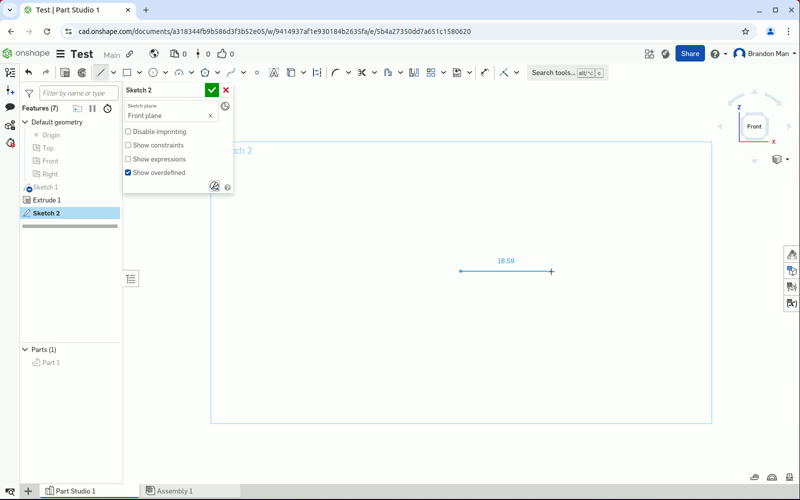
click(551, 271)
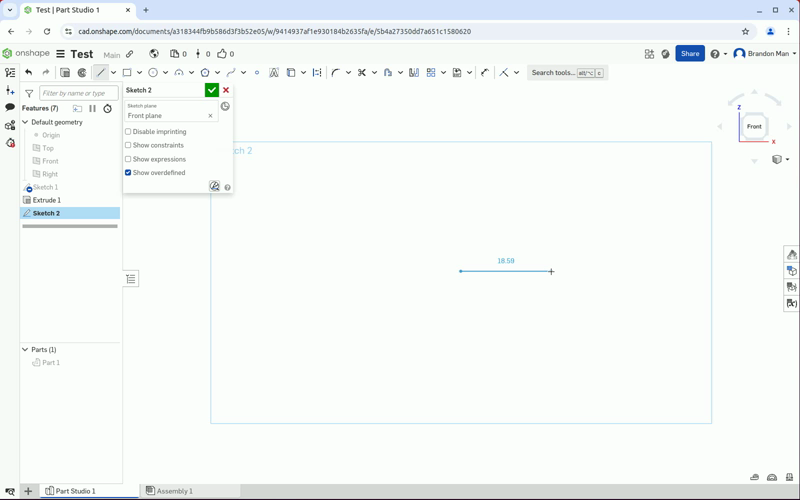
key_up(shift)
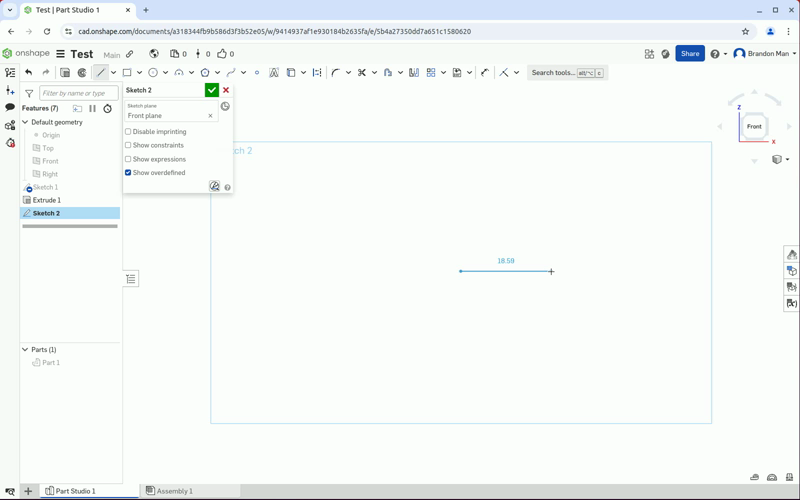
key(esc)
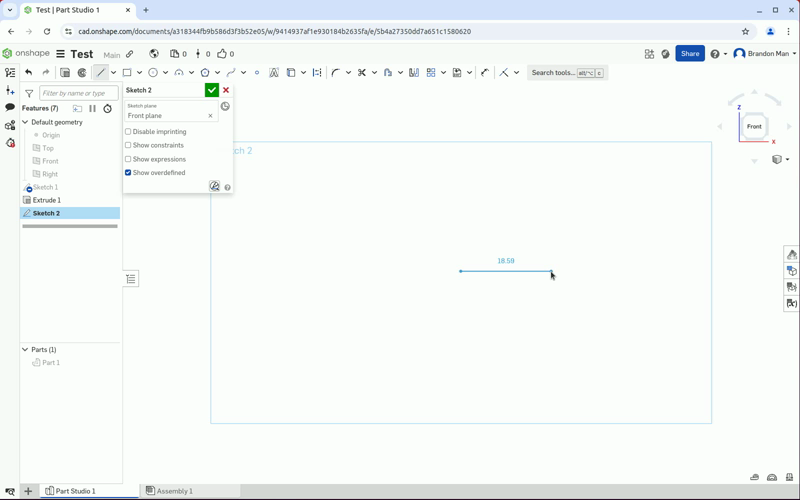
key(a)
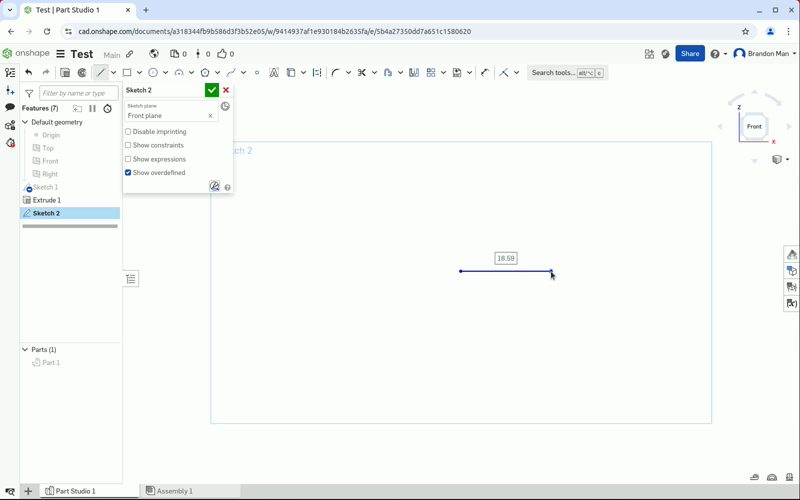
mouse_move(551, 271)
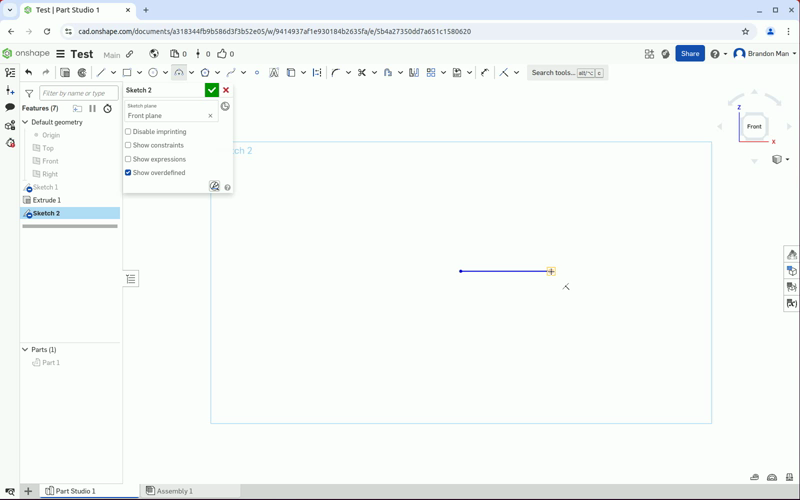
click(551, 271)
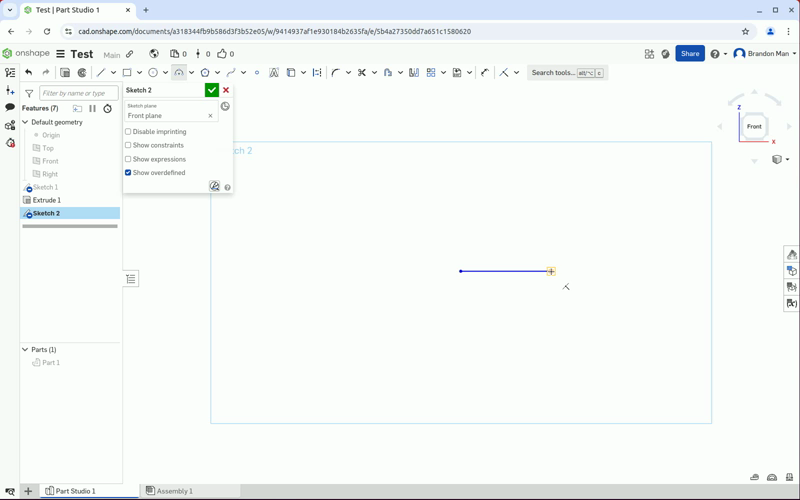
key_down(shift)
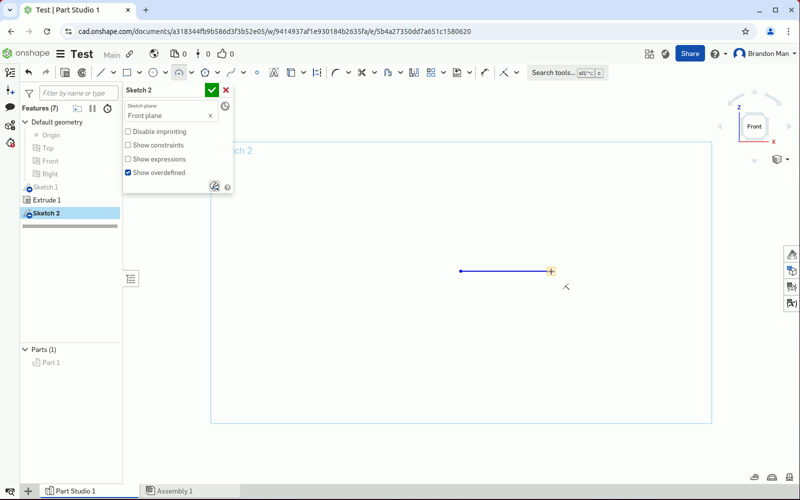
mouse_move(528, 248)
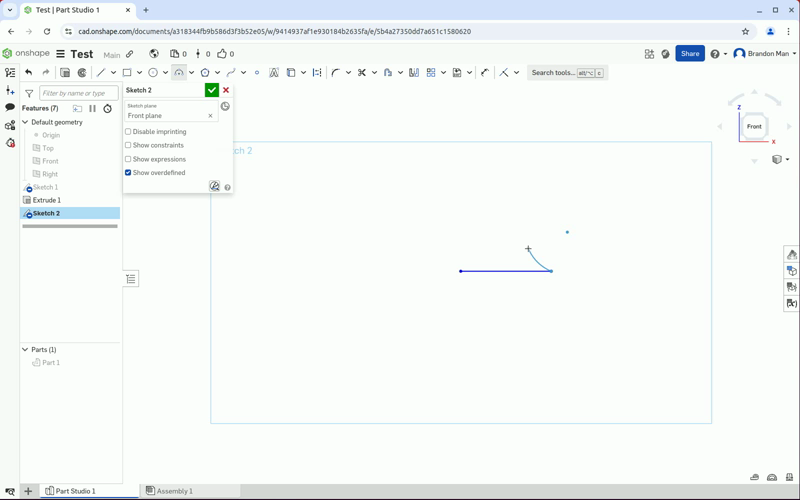
click(528, 248)
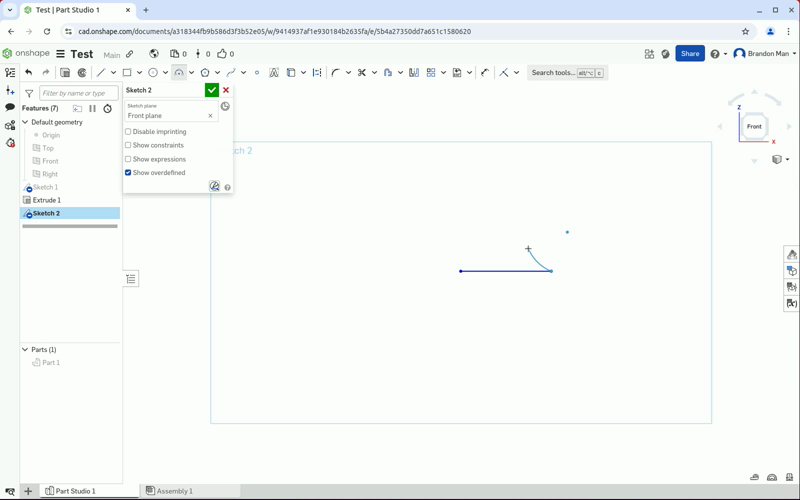
mouse_move(535, 264)
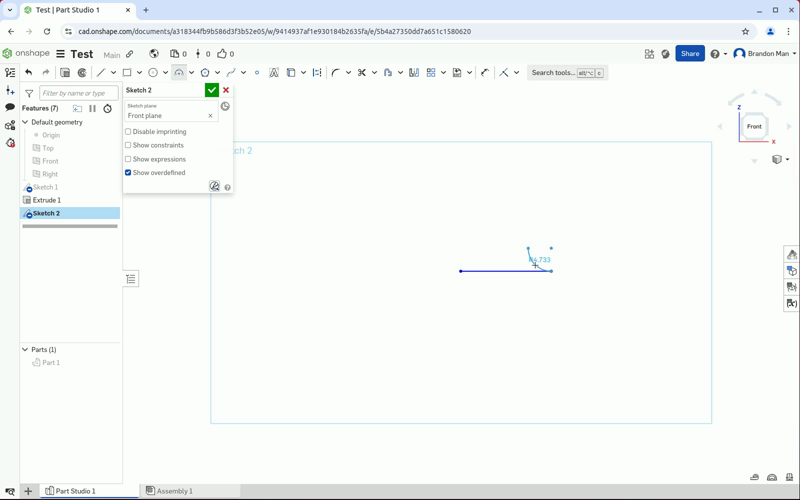
click(535, 264)
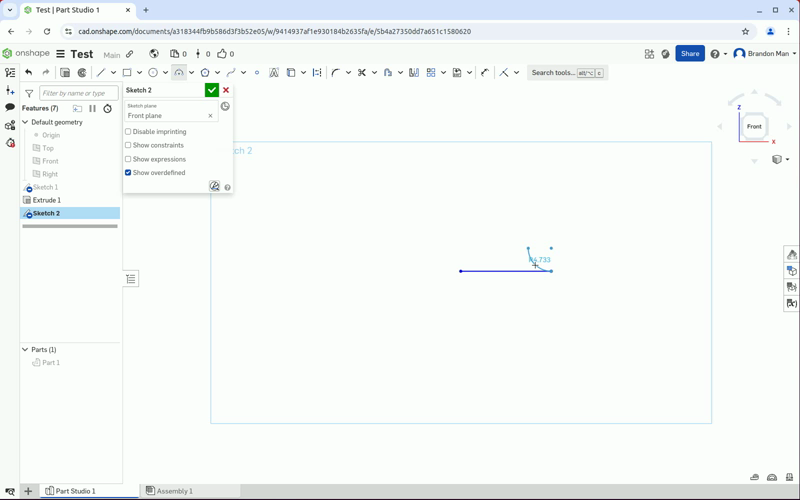
key_up(shift)
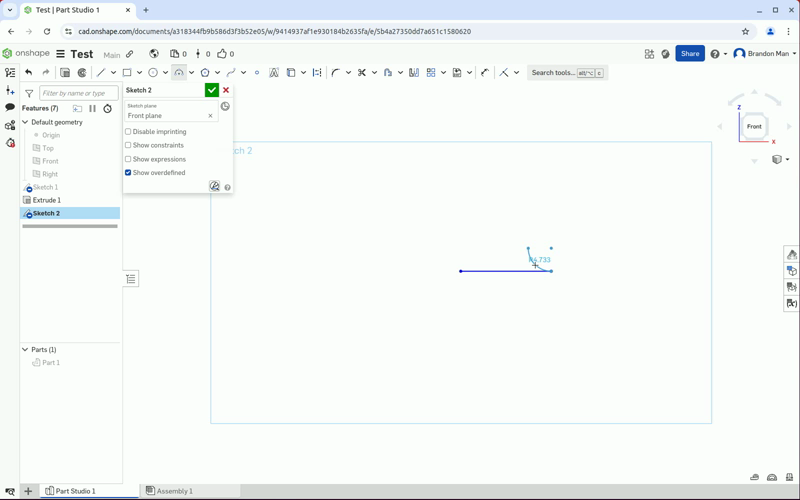
key(esc)
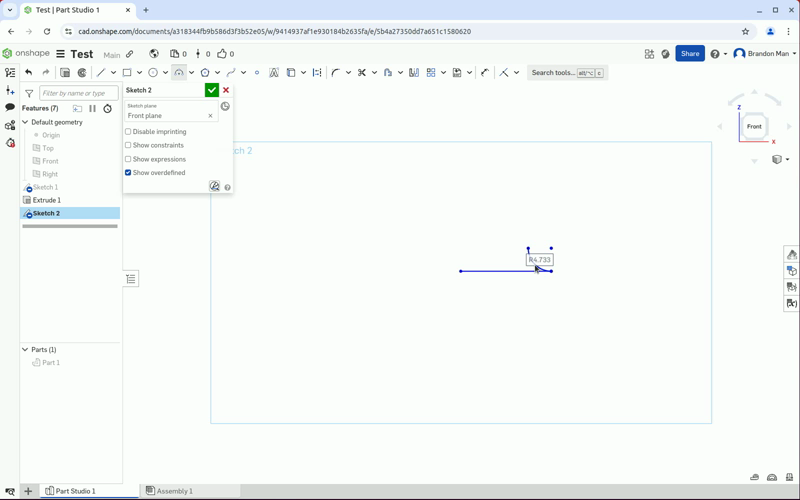
key(l)
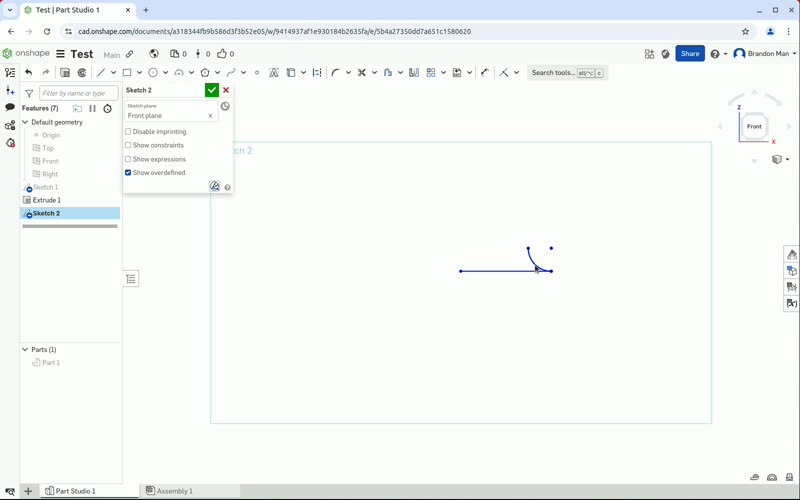
mouse_move(528, 248)
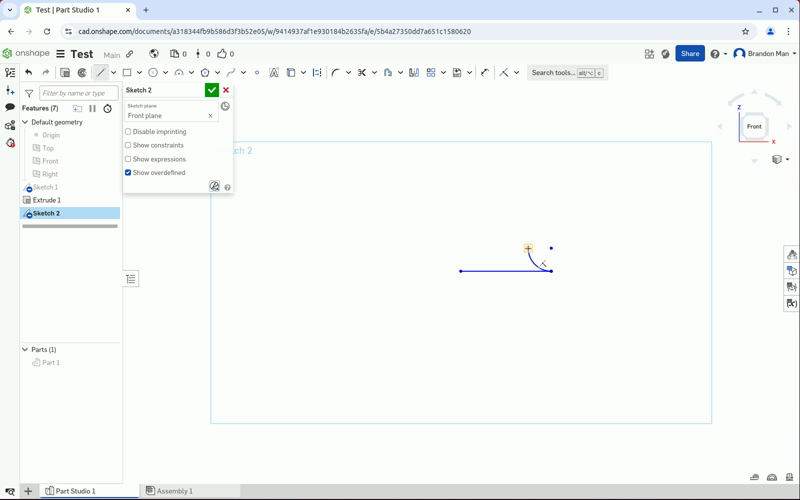
click(528, 248)
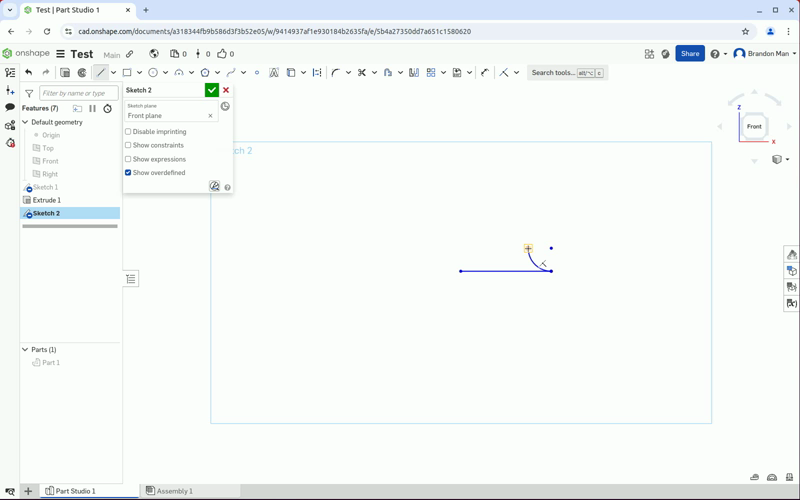
key_down(shift)
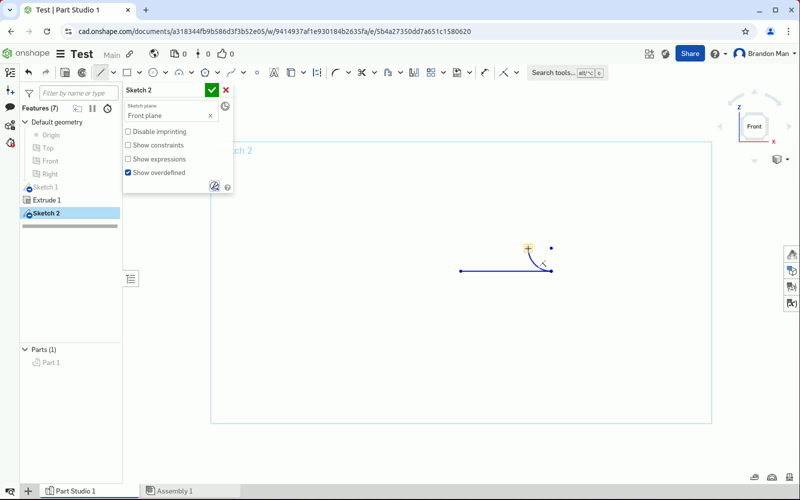
mouse_move(558, 248)
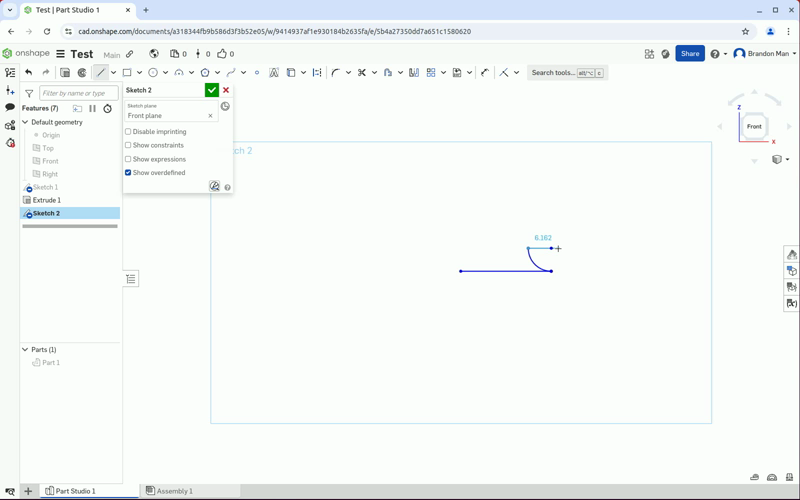
mouse_move(528, 192)
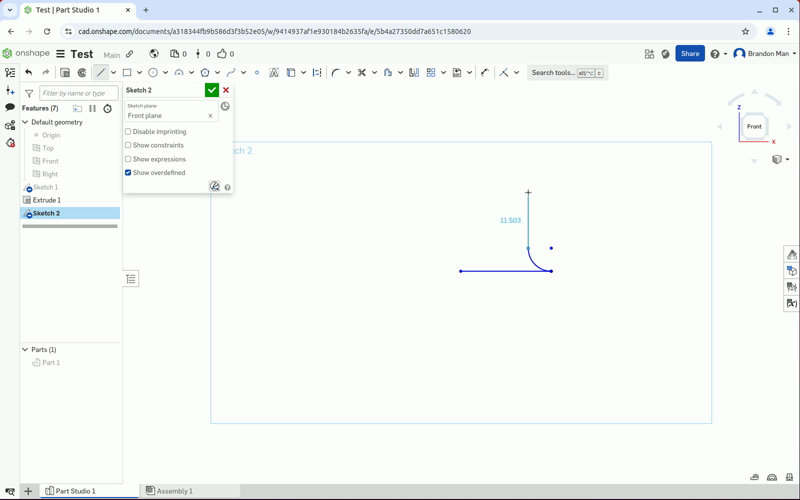
click(528, 192)
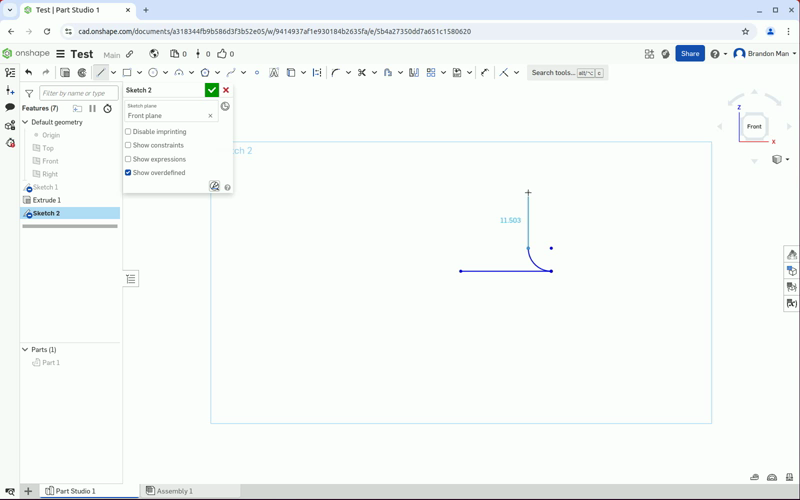
key_up(shift)
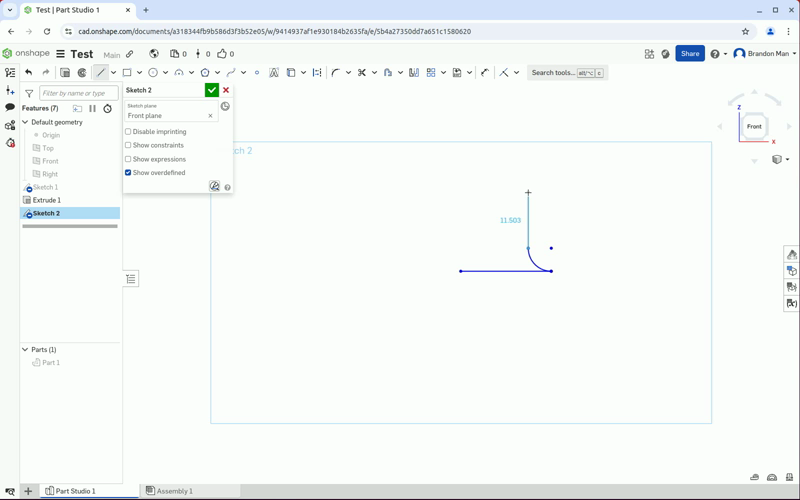
key(esc)
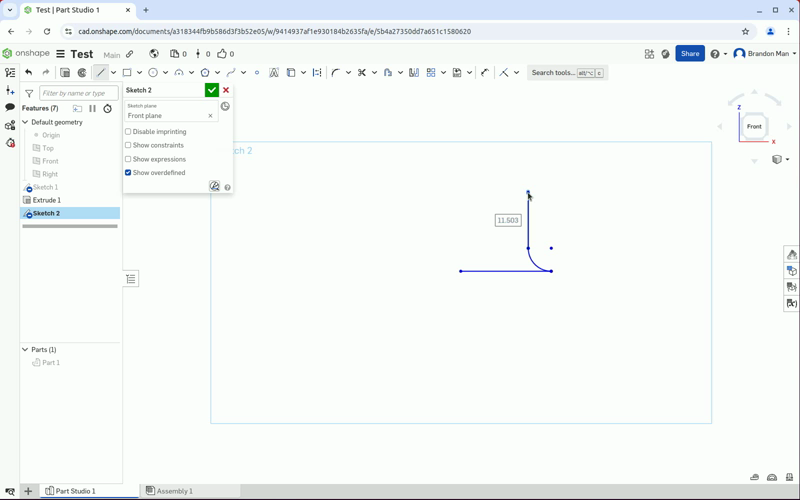
key(a)
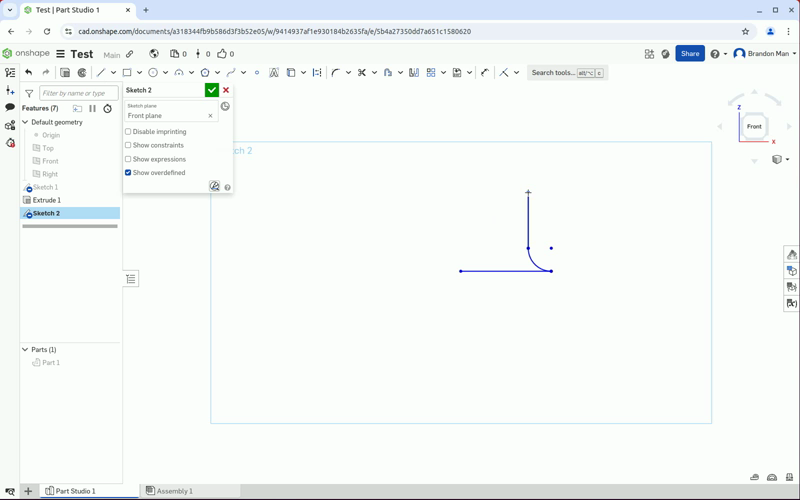
mouse_move(528, 192)
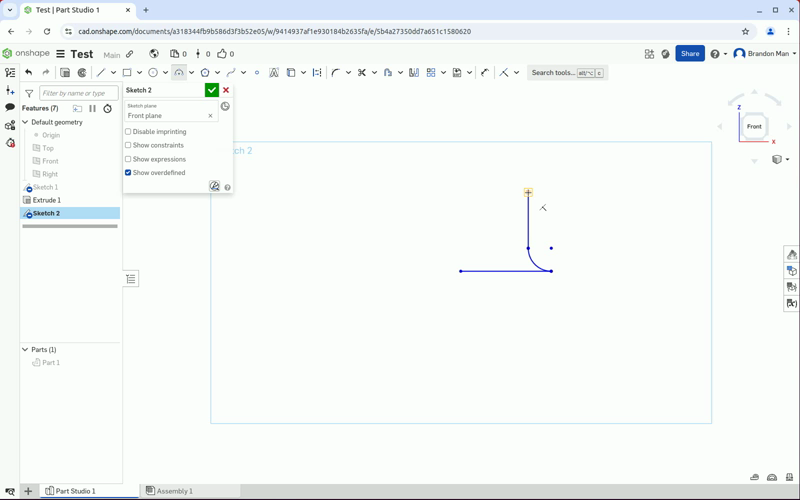
click(528, 192)
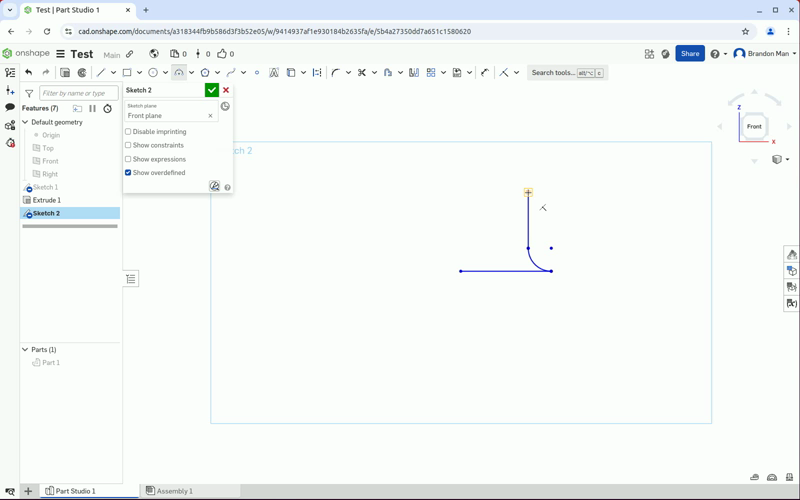
key_down(shift)
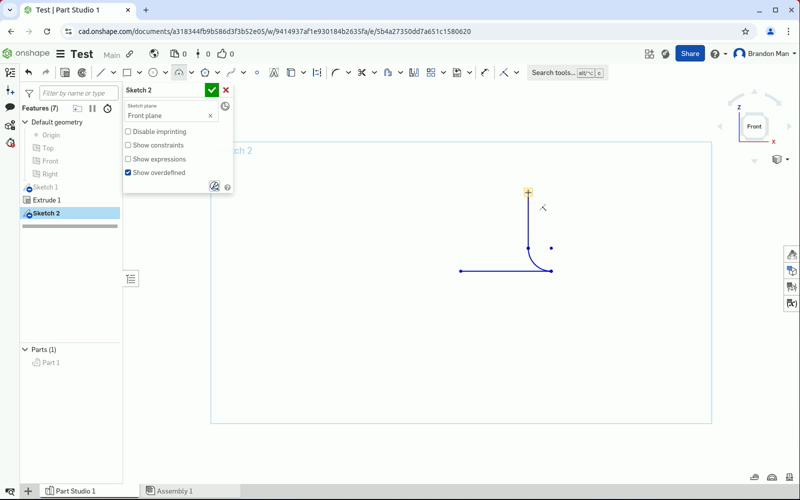
mouse_move(483, 192)
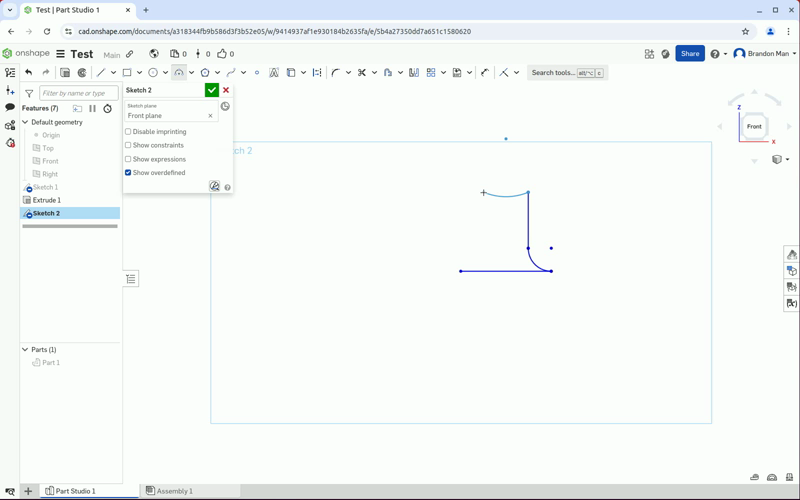
click(483, 192)
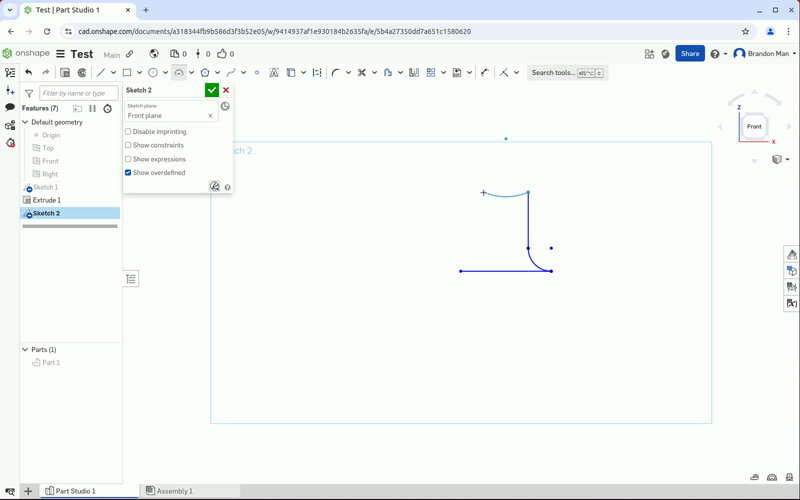
mouse_move(506, 214)
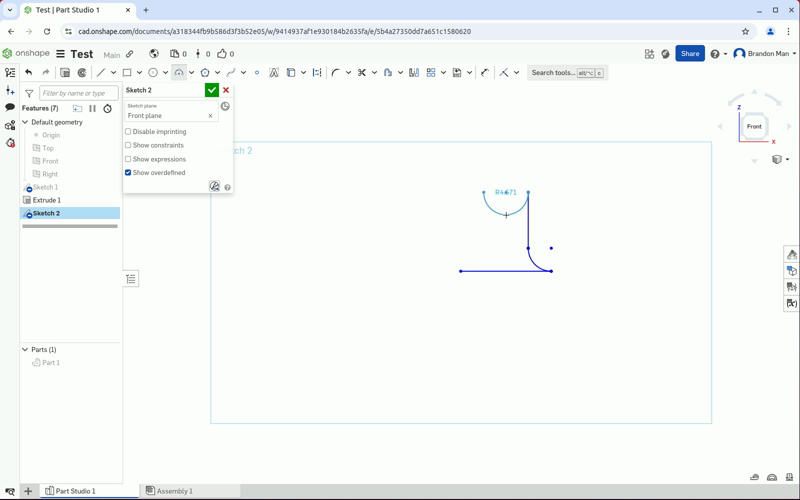
click(506, 214)
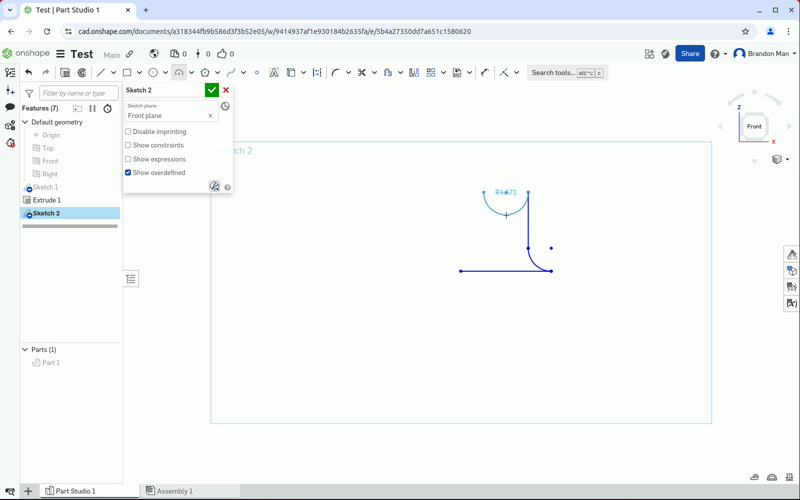
key_up(shift)
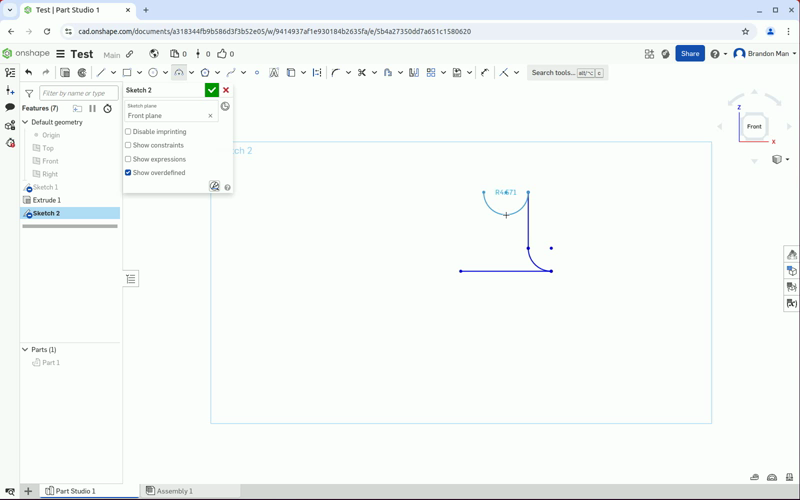
key(esc)
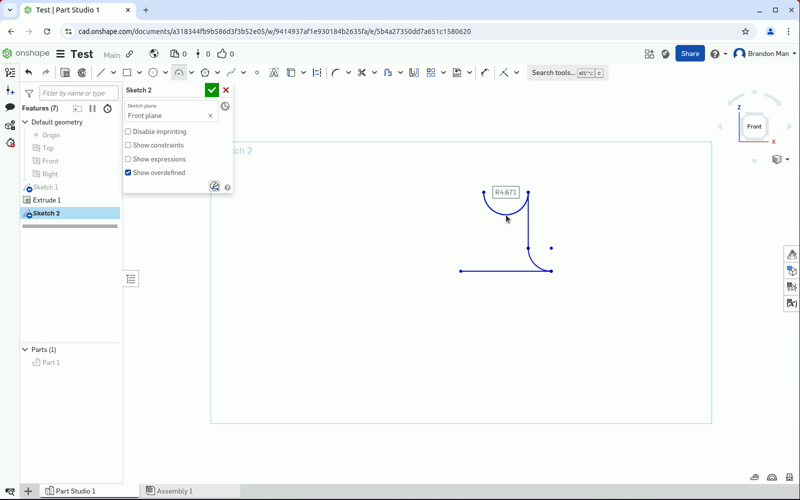
key(l)
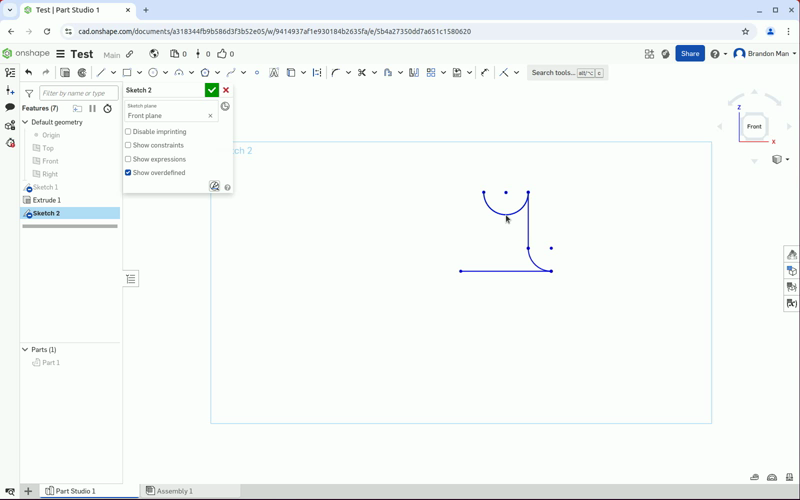
mouse_move(483, 192)
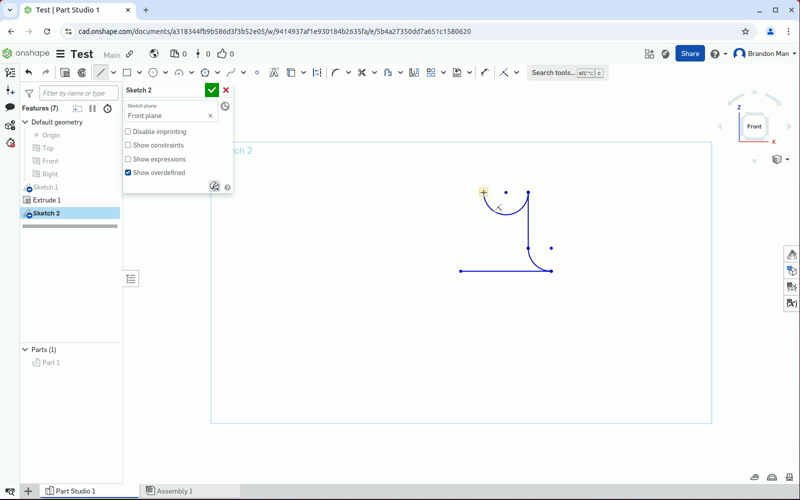
click(483, 192)
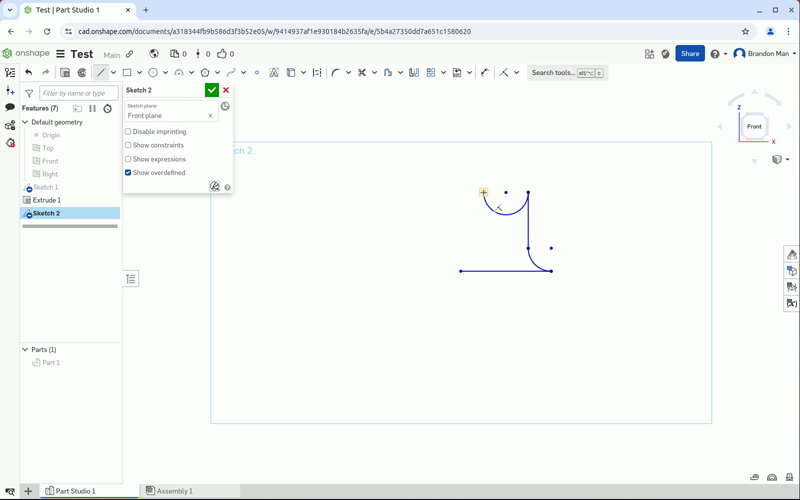
key_down(shift)
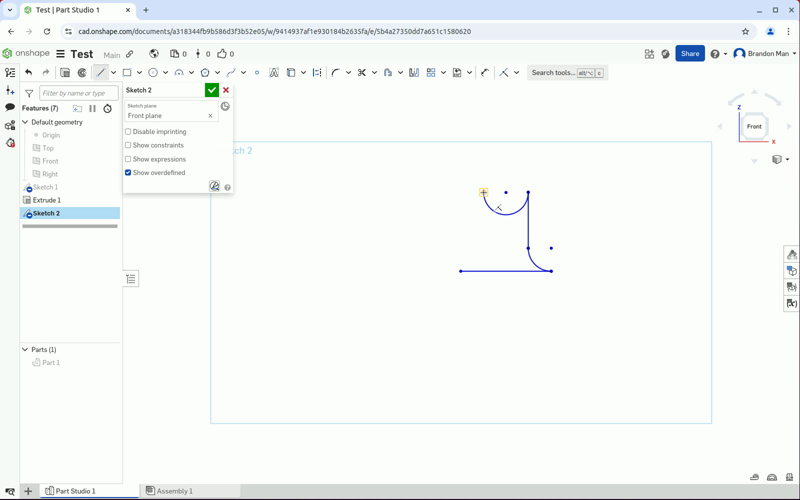
mouse_move(513, 192)
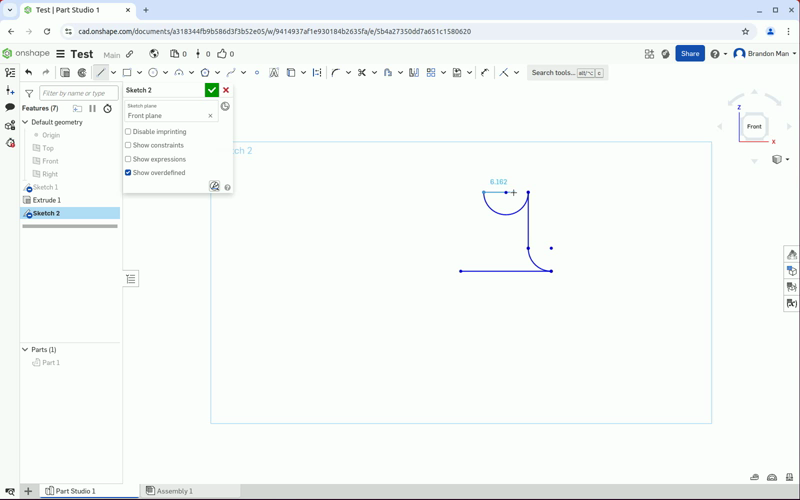
mouse_move(483, 248)
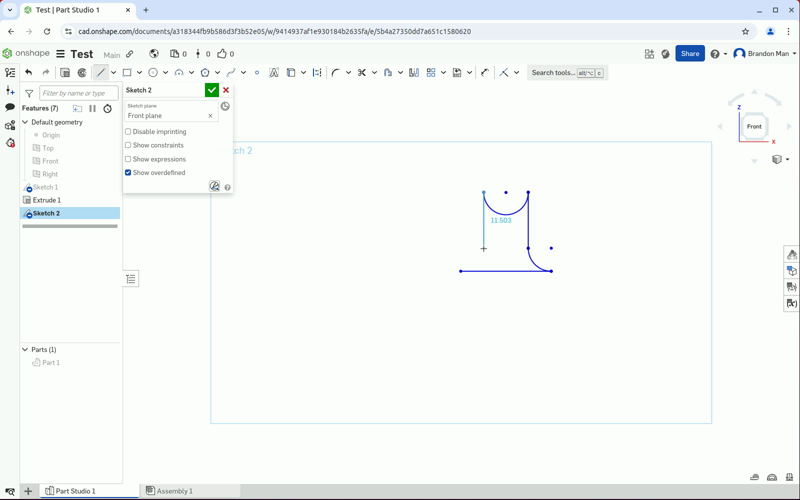
click(483, 248)
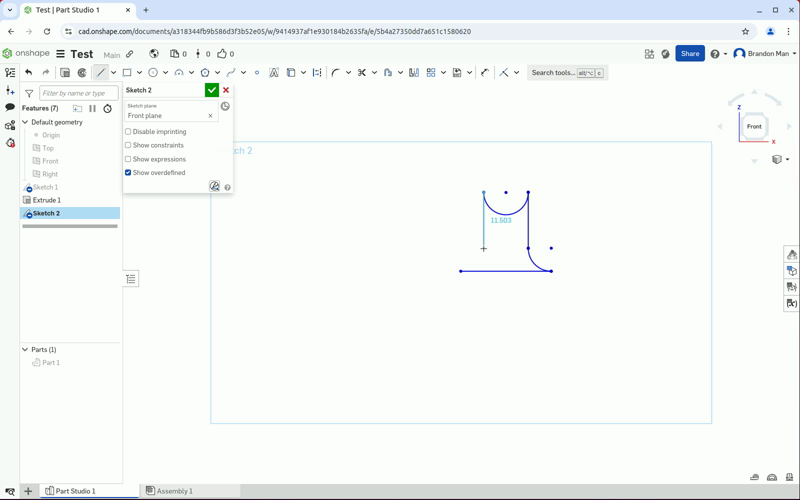
key_up(shift)
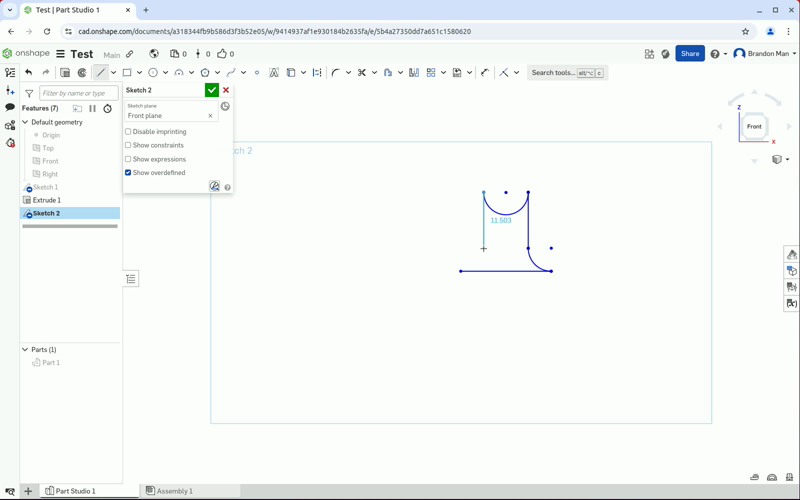
key(esc)
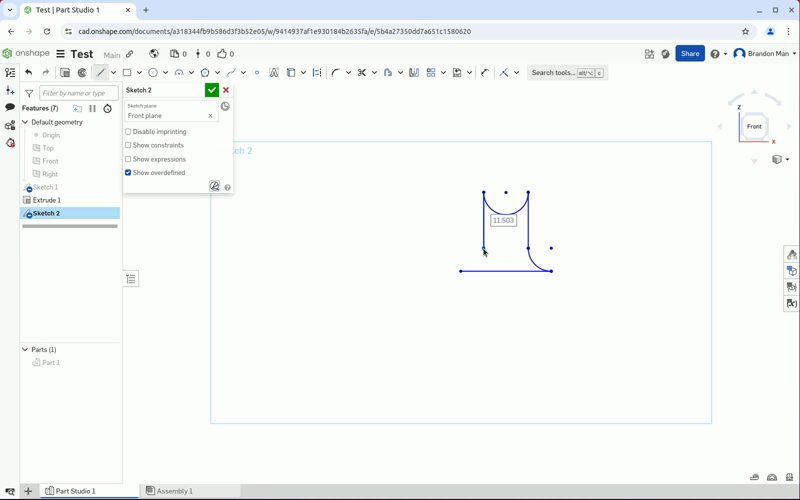
key(a)
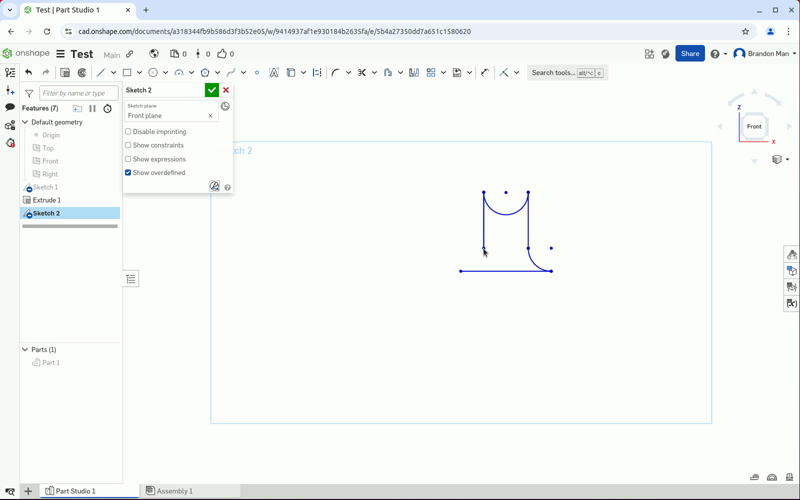
mouse_move(483, 248)
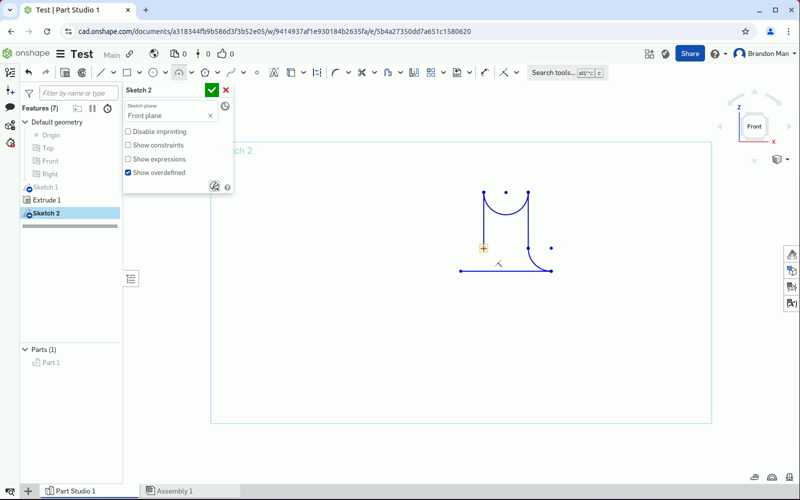
click(483, 248)
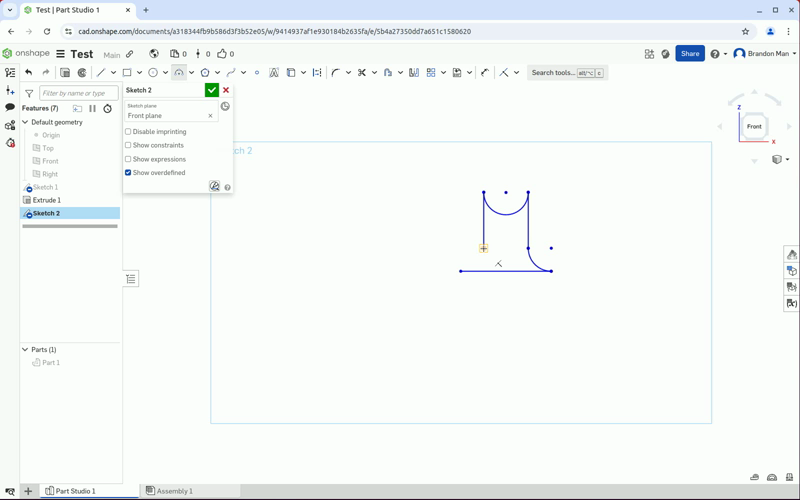
mouse_move(460, 271)
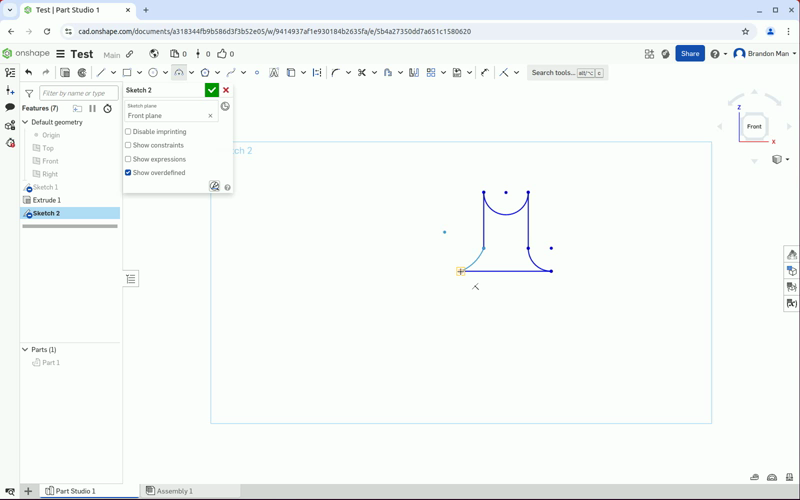
click(460, 271)
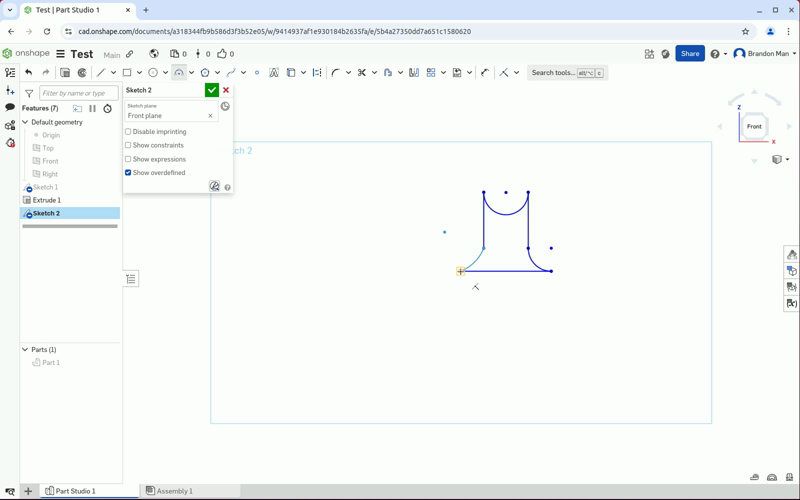
key_down(shift)
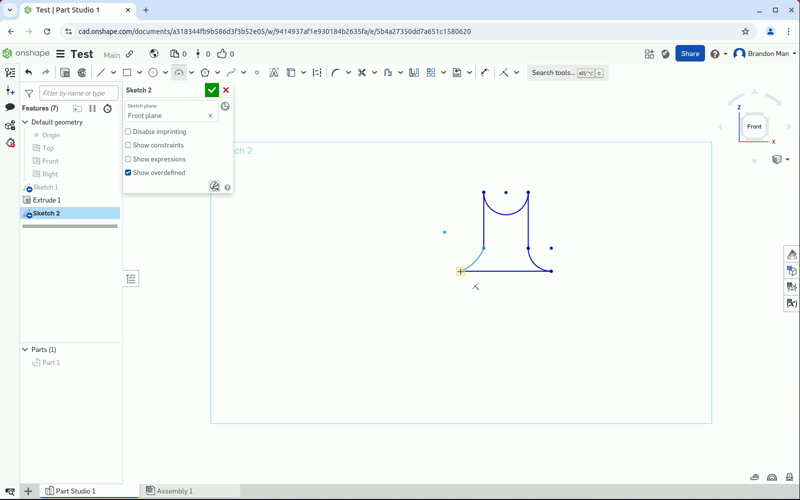
mouse_move(477, 264)
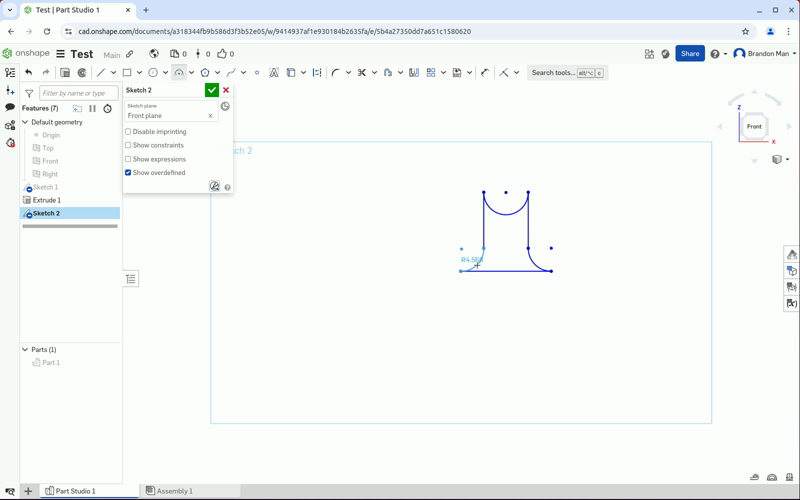
click(477, 264)
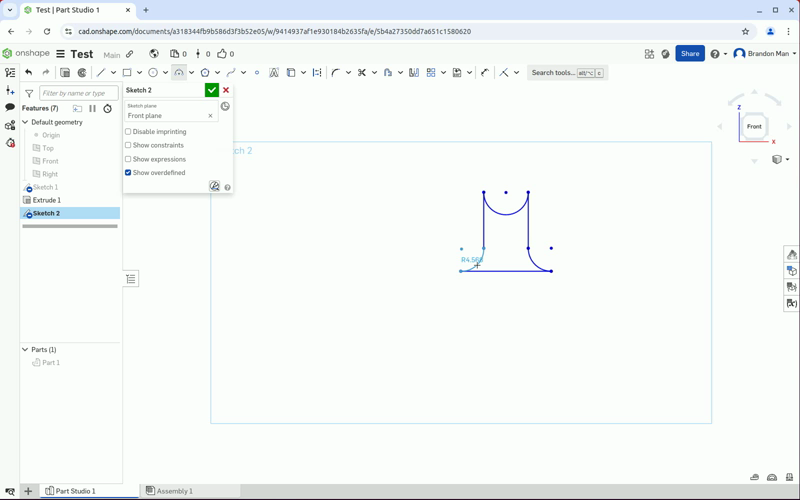
key_up(shift)
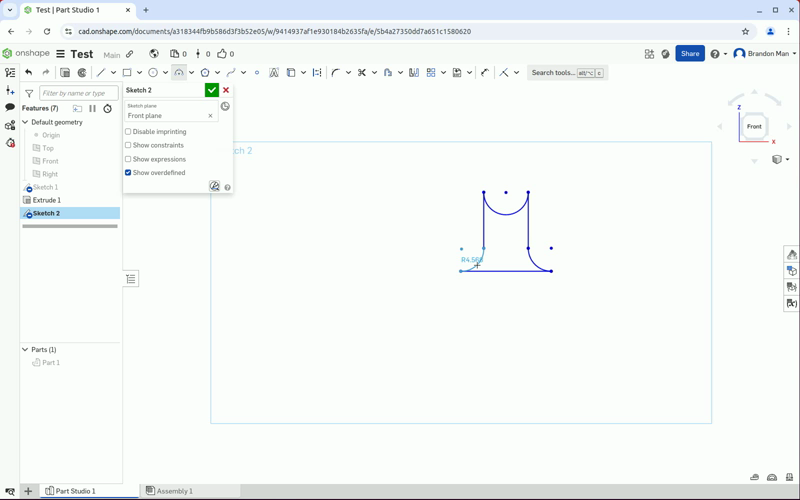
key(esc)
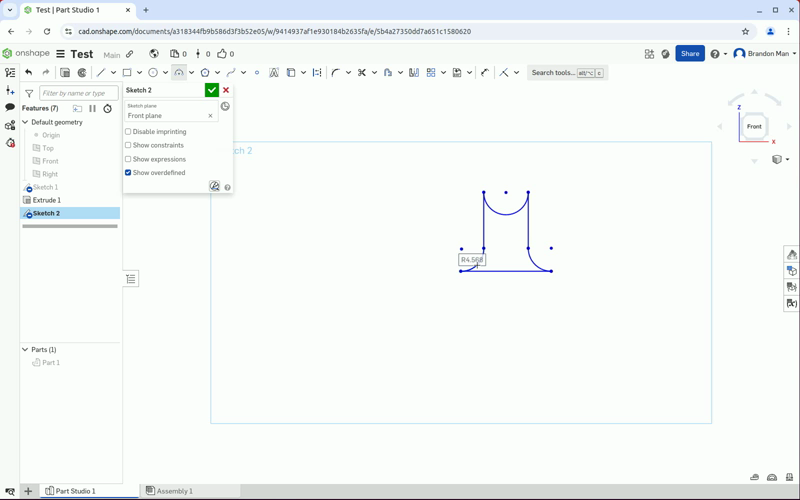
mouse_move(523, 218)
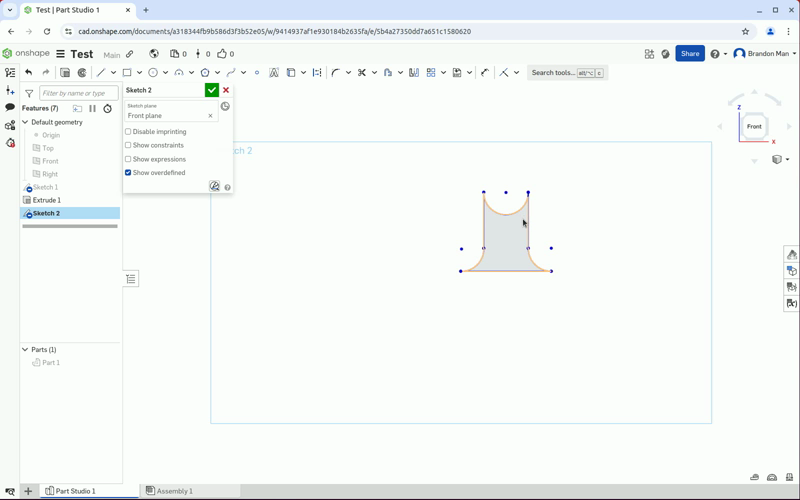
scroll(6)
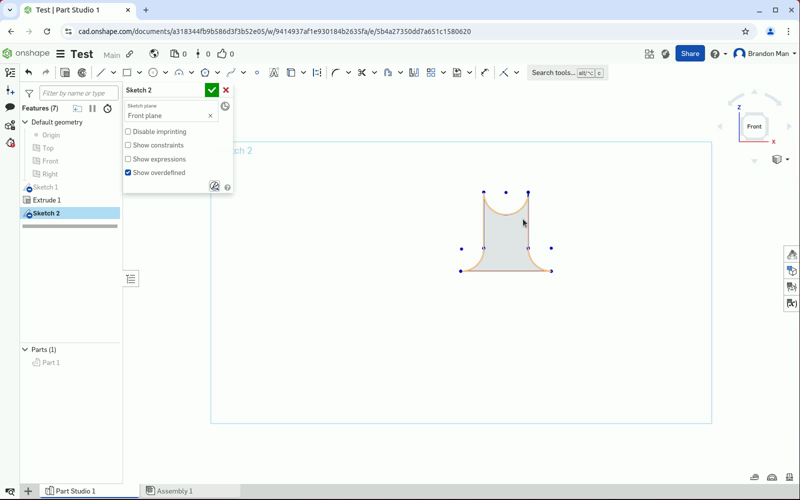
scroll(6)
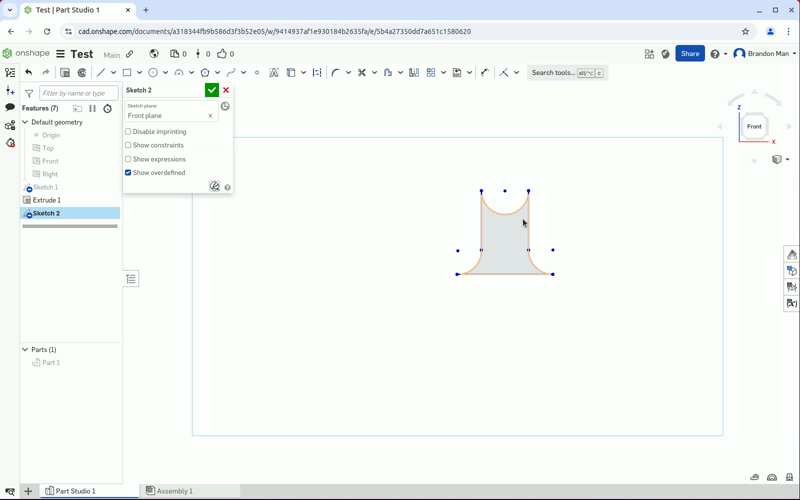
scroll(6)
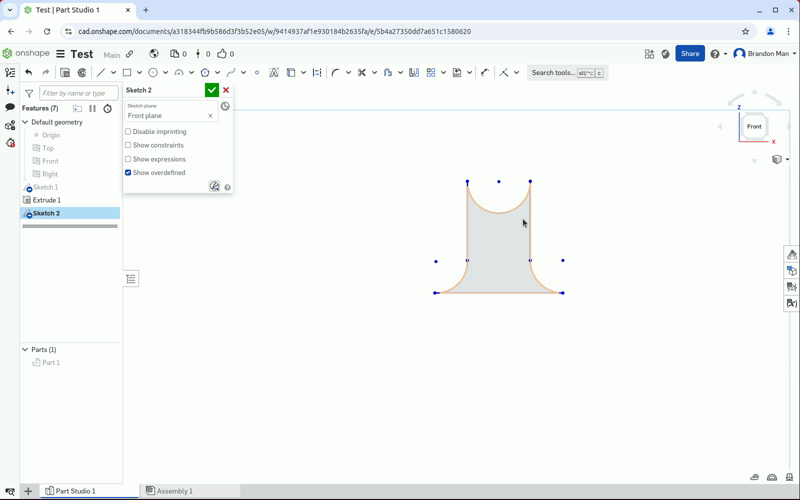
scroll(6)
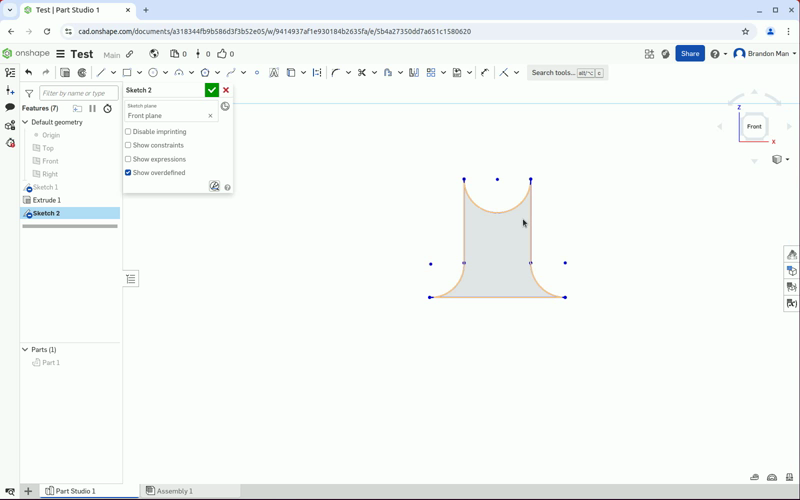
scroll(6)
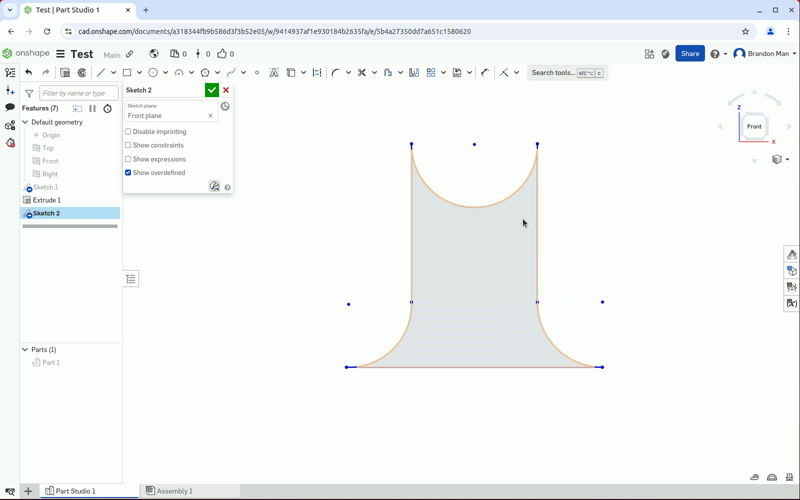
scroll(6)
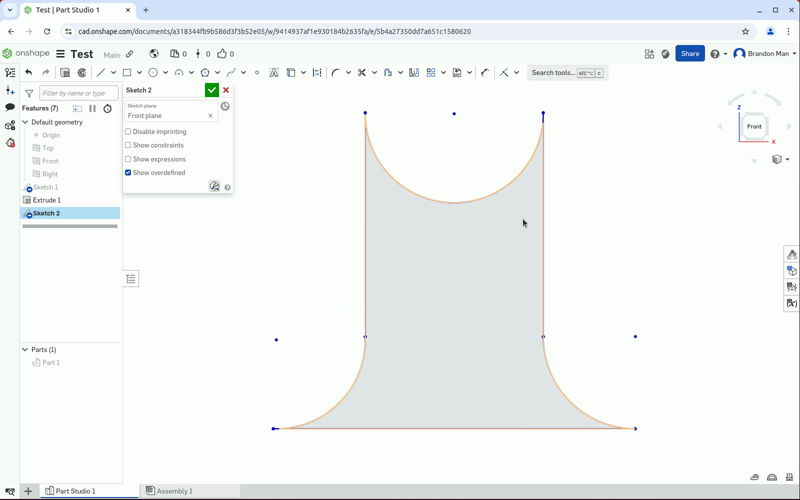
scroll(6)
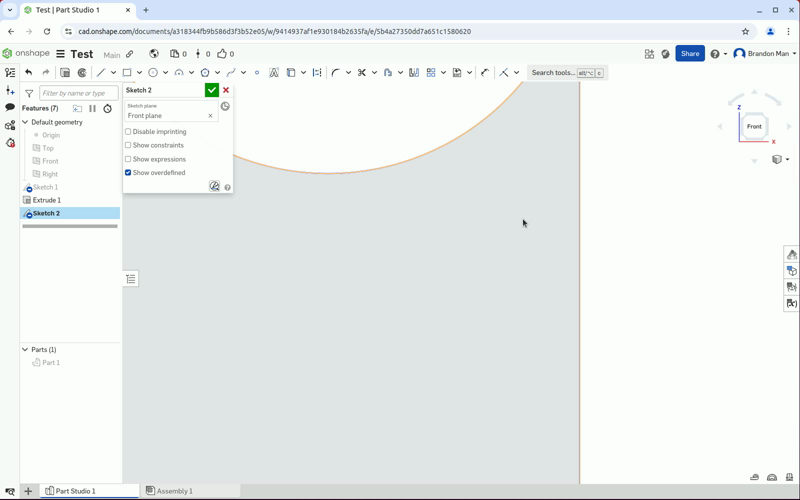
click(523, 218)
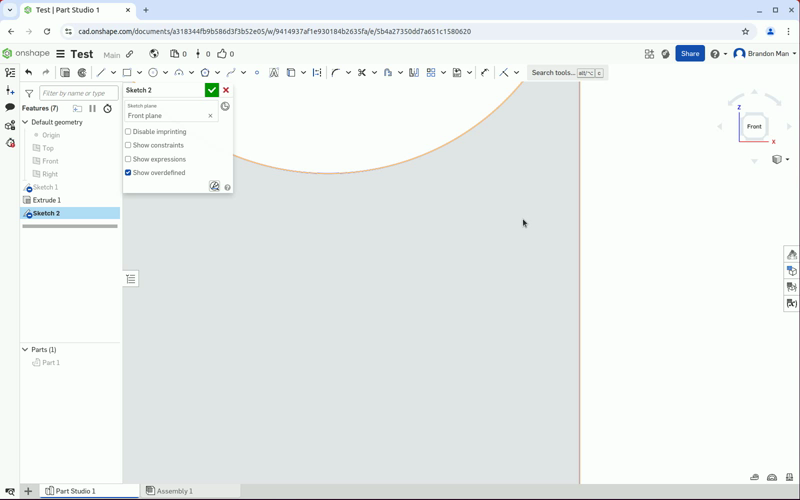
scroll(-6)
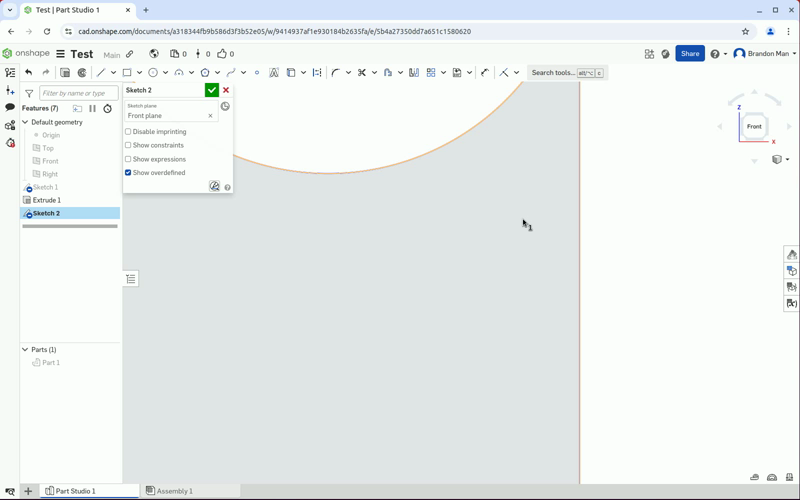
scroll(-6)
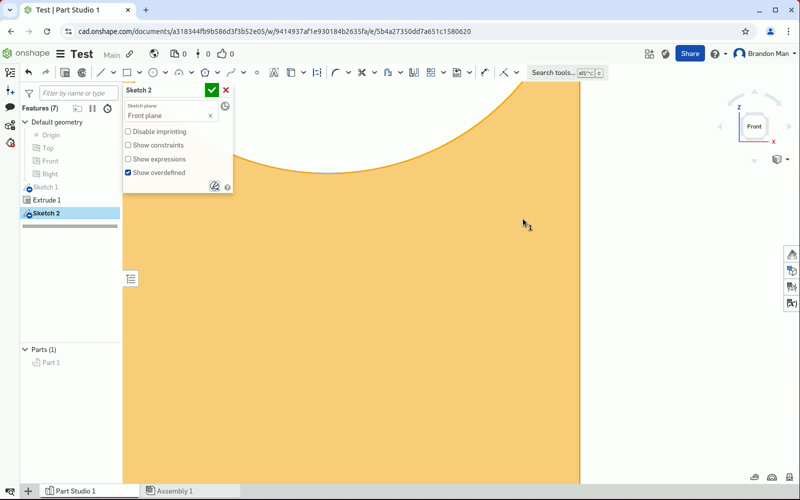
scroll(-6)
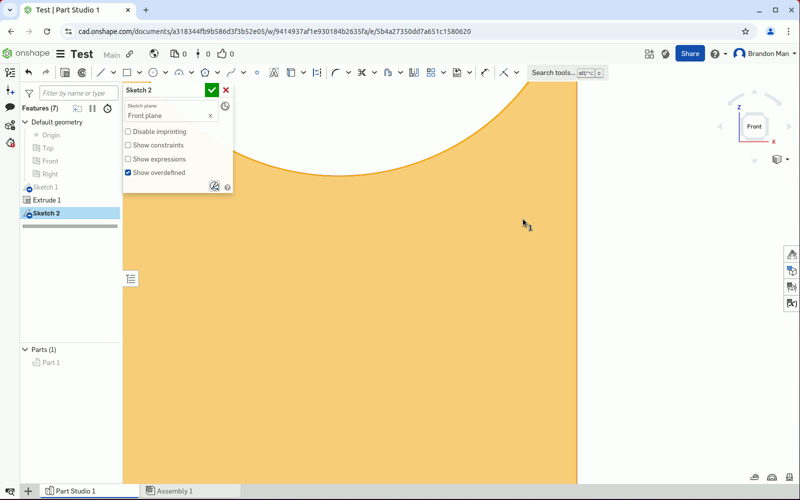
scroll(-6)
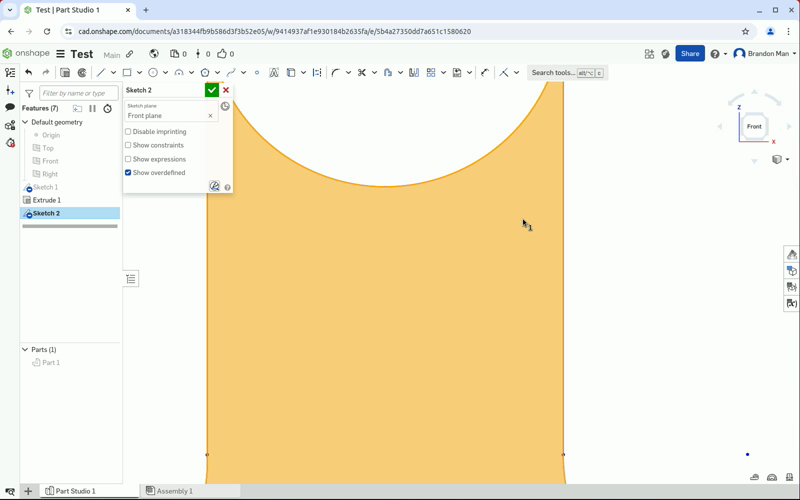
scroll(-6)
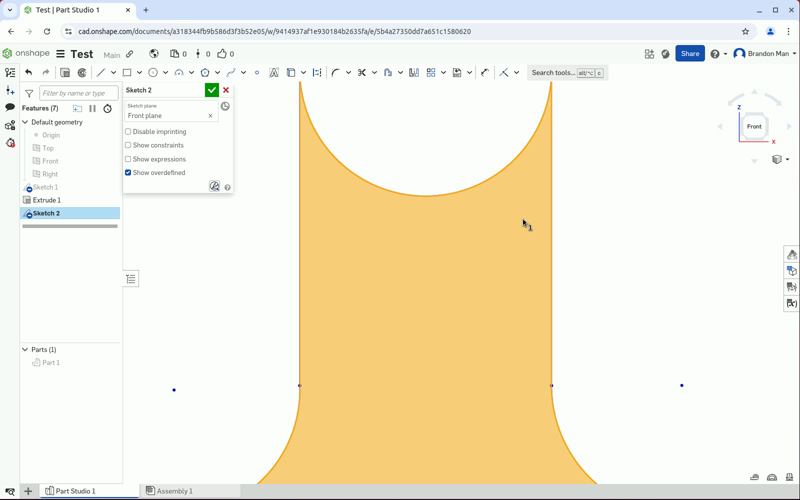
scroll(-6)
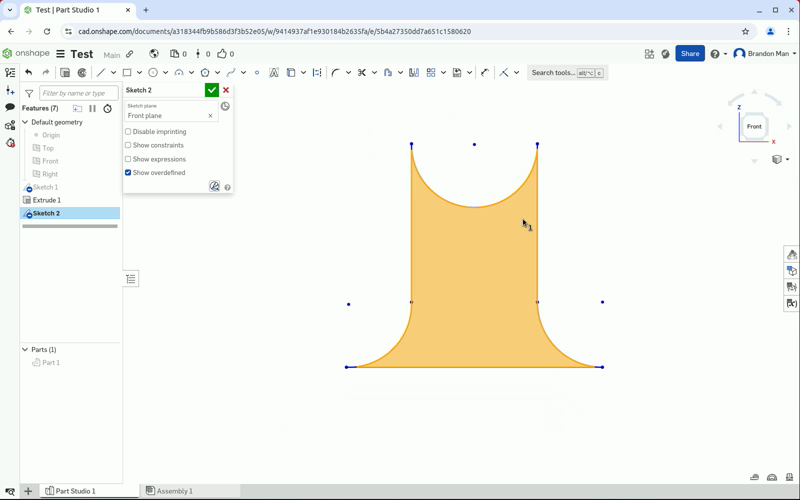
scroll(-6)
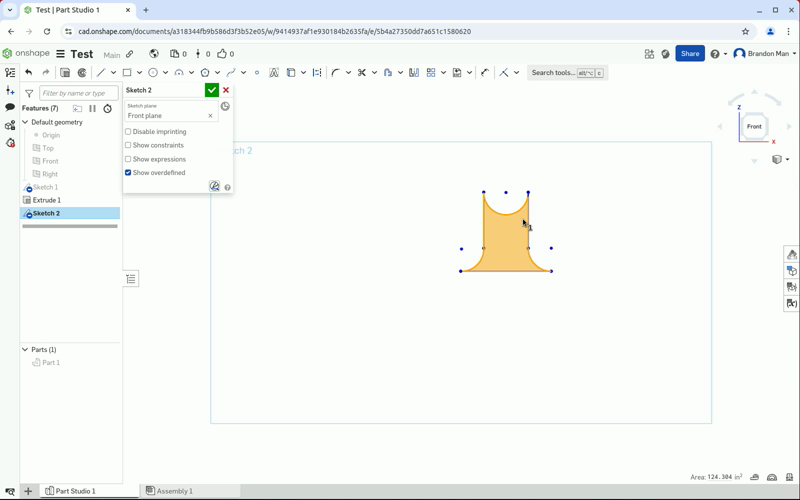
mouse_move(73, 352)
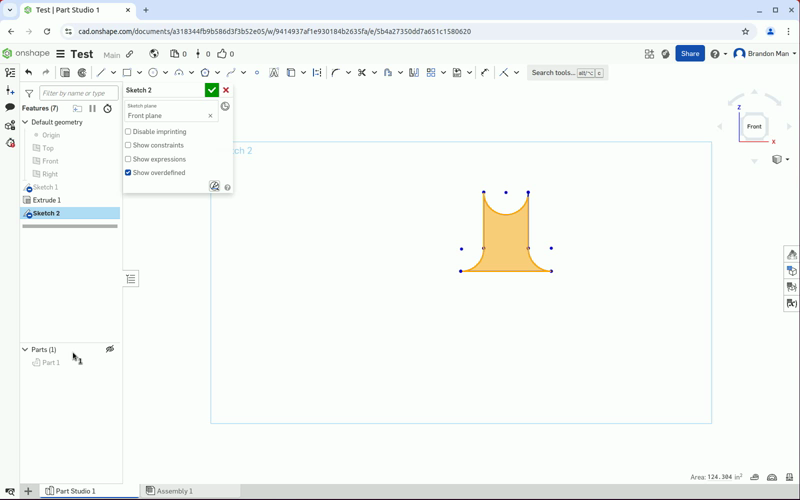
key(shift+y)
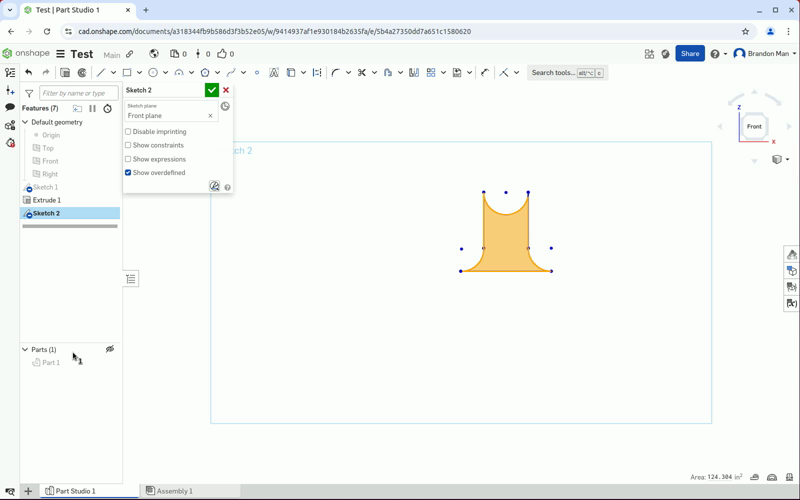
key(shift+e)
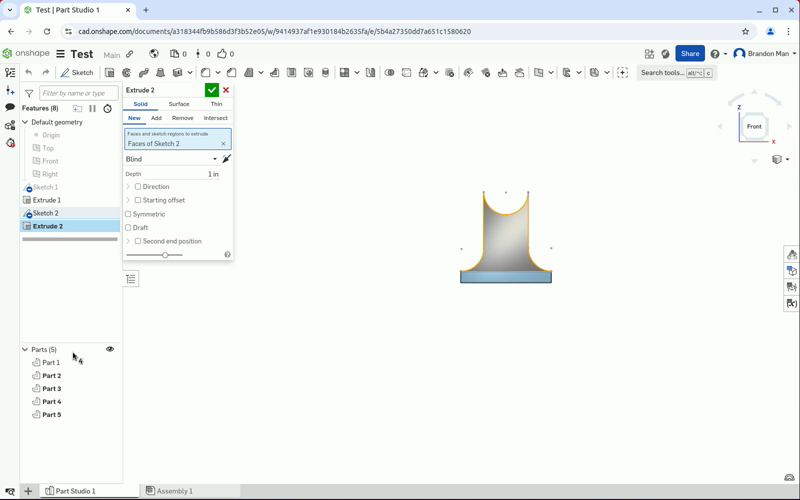
mouse_move(143, 106)
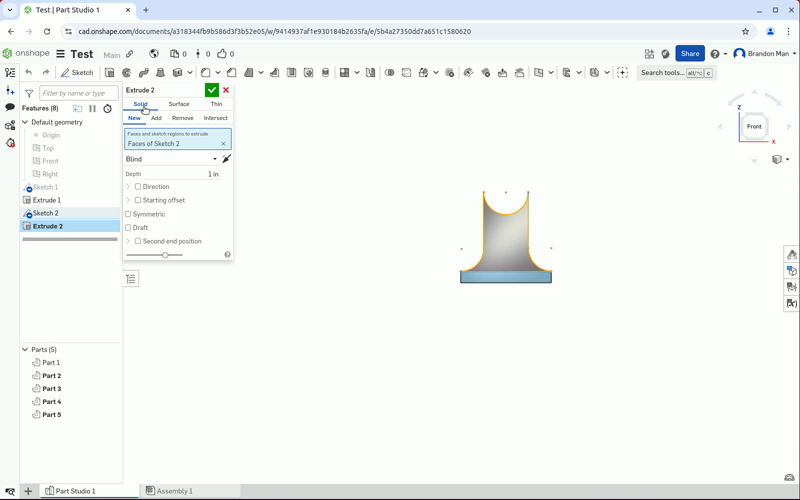
click(143, 106)
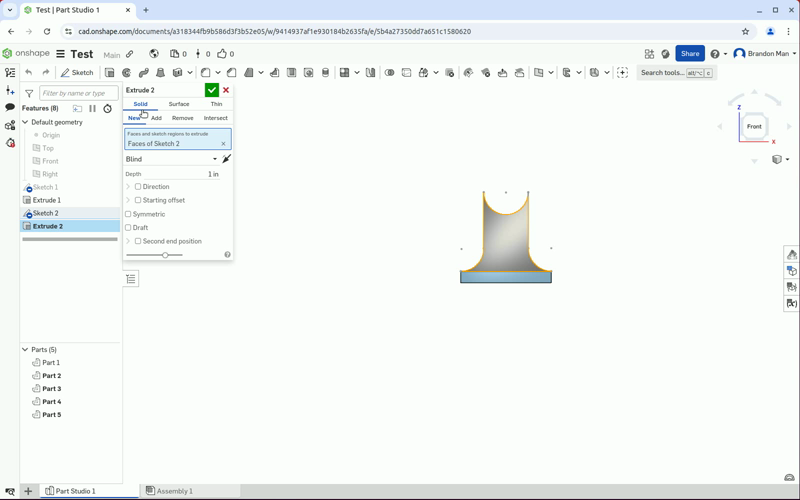
mouse_move(137, 120)
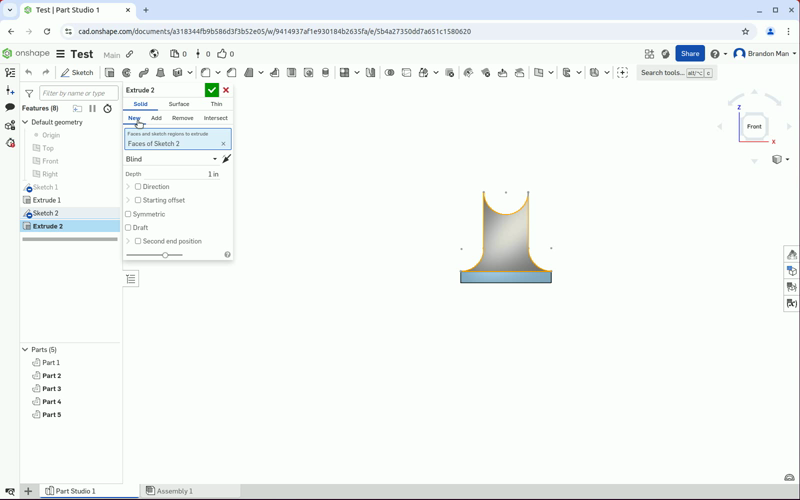
click(137, 120)
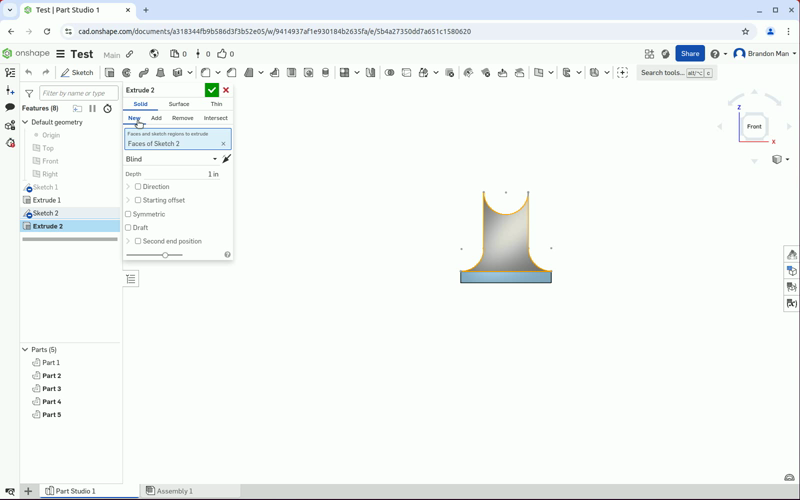
key(tab, 4)
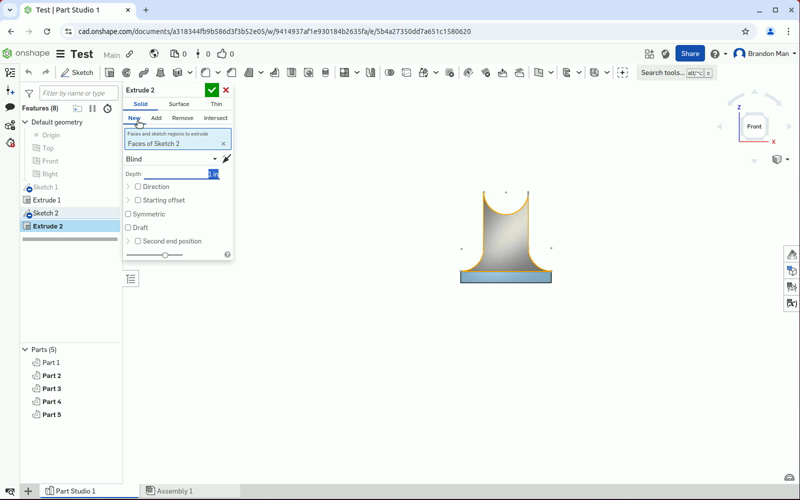
text(-11.554)
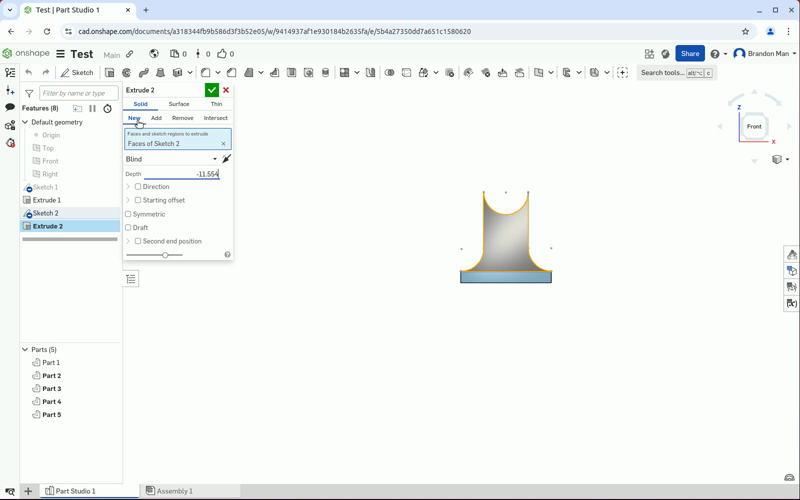
key(enter)
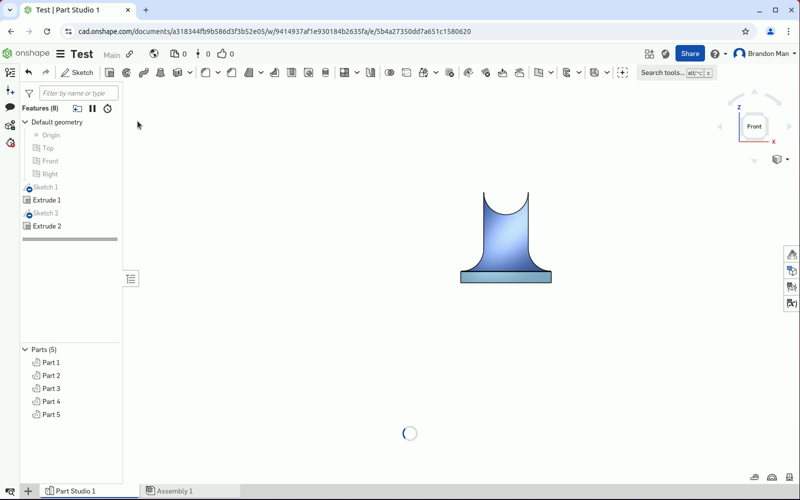
key(shift+h)
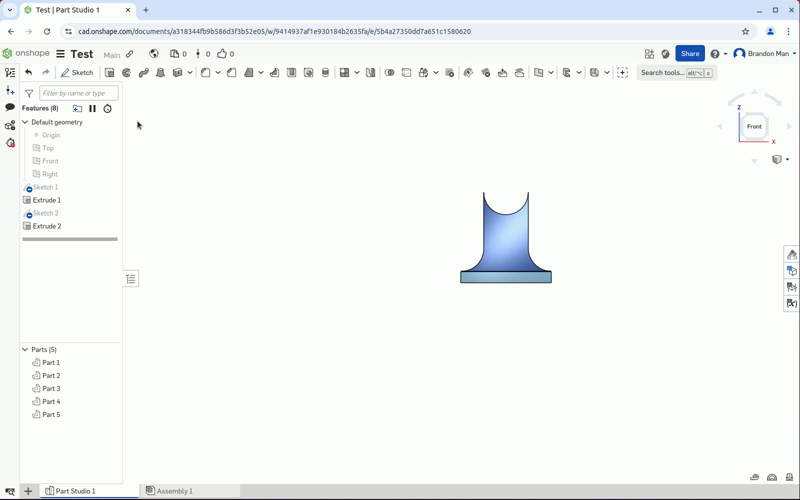
key(shift+h)
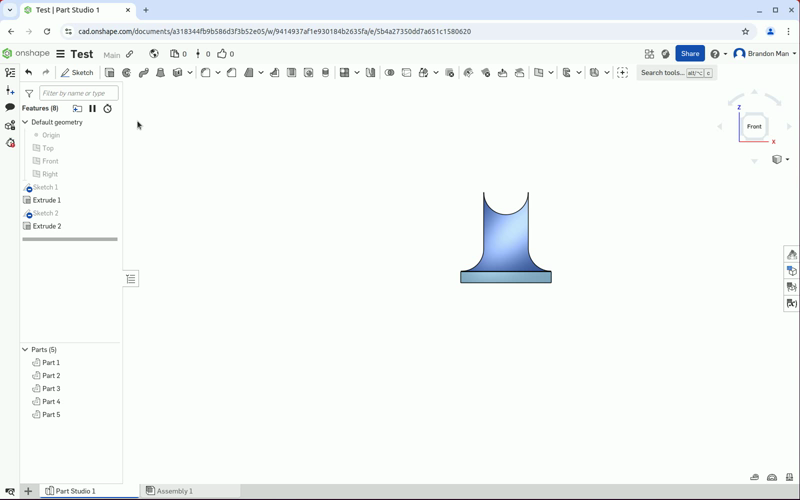
mouse_move(73, 189)
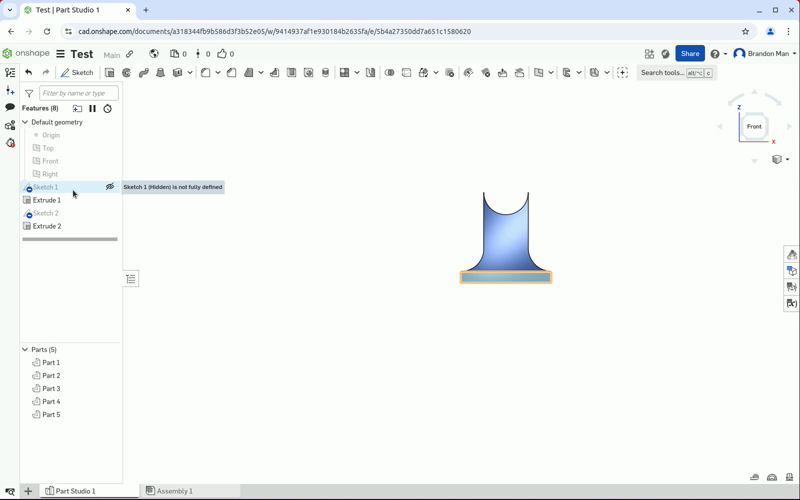
click(73, 189)
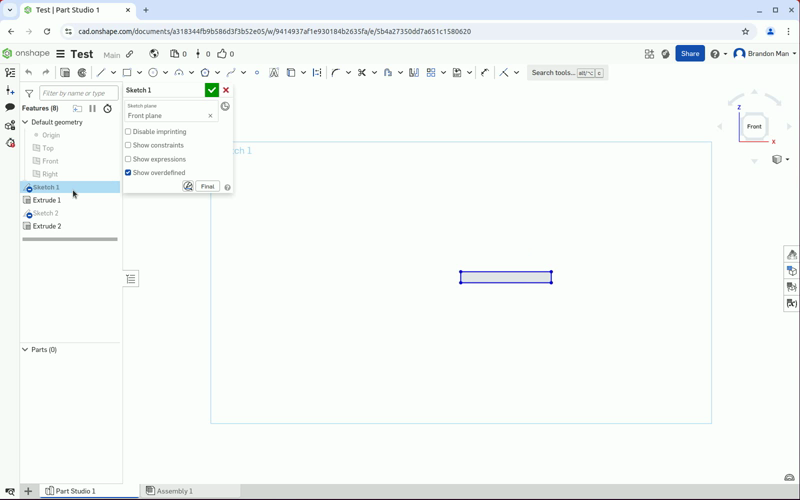
mouse_move(229, 92)
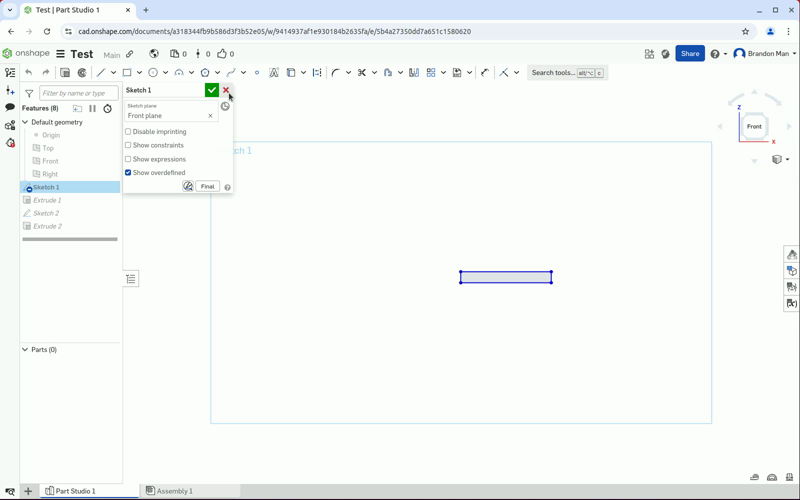
click(229, 92)
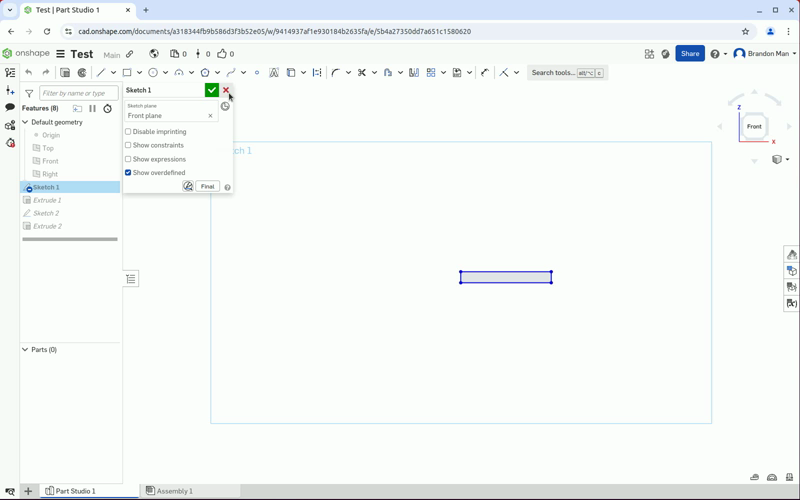
key(shift+s)
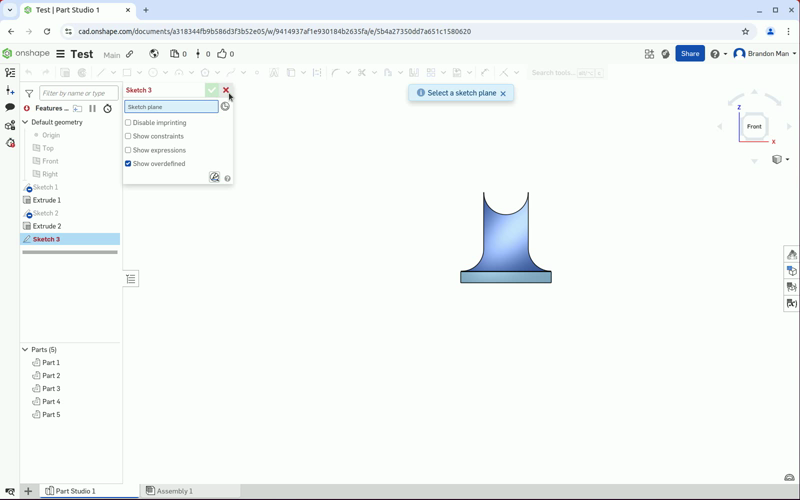
mouse_move(73, 163)
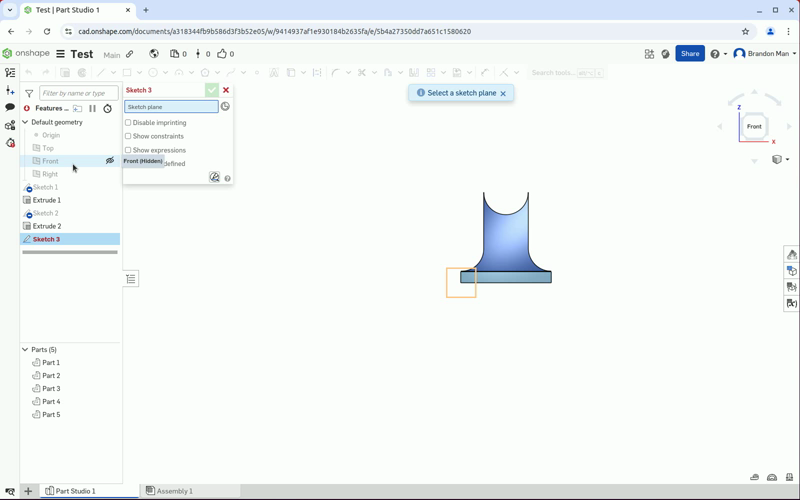
click(73, 163)
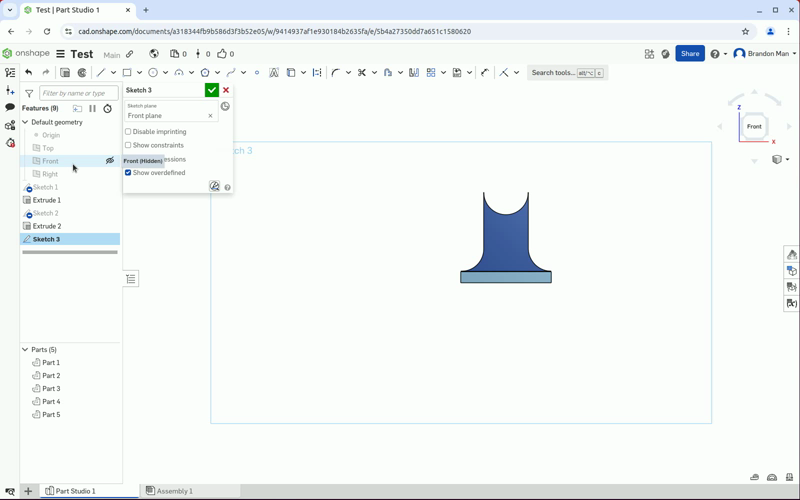
mouse_move(73, 352)
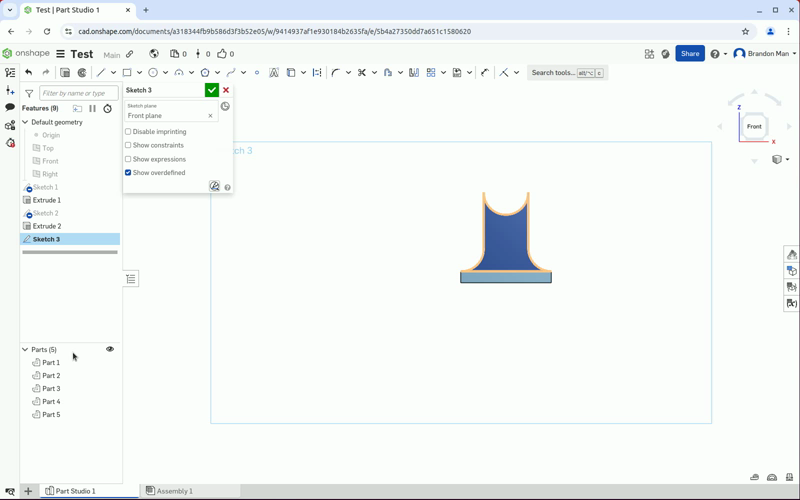
key(y)
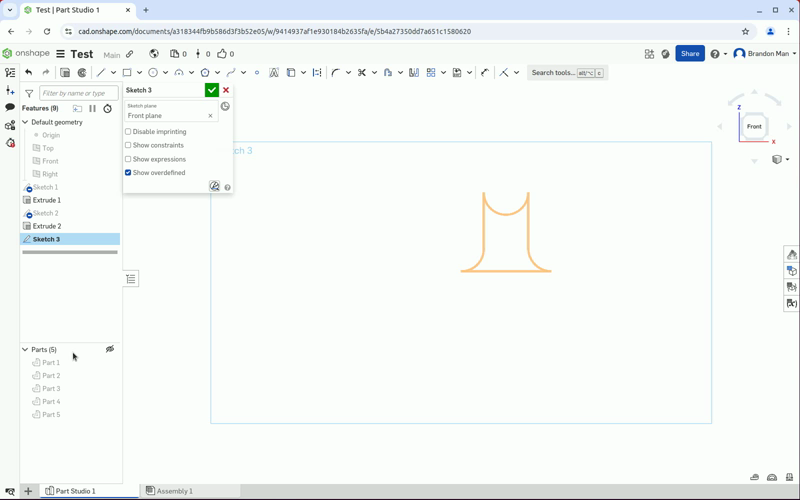
key(a)
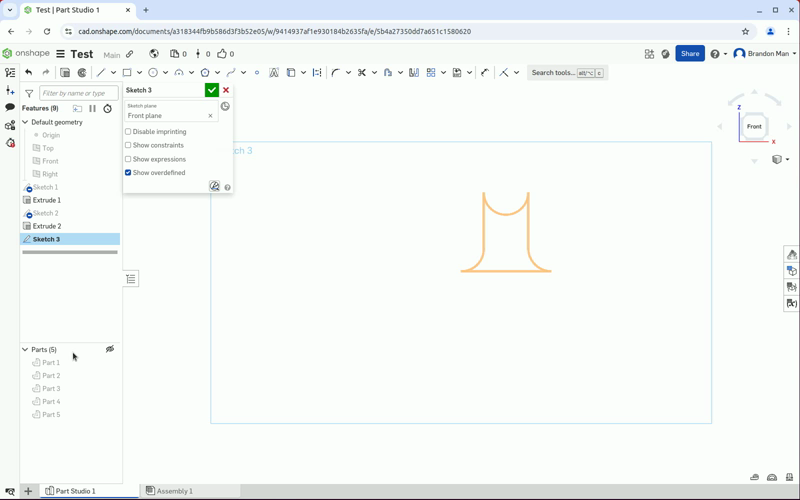
key_down(shift)
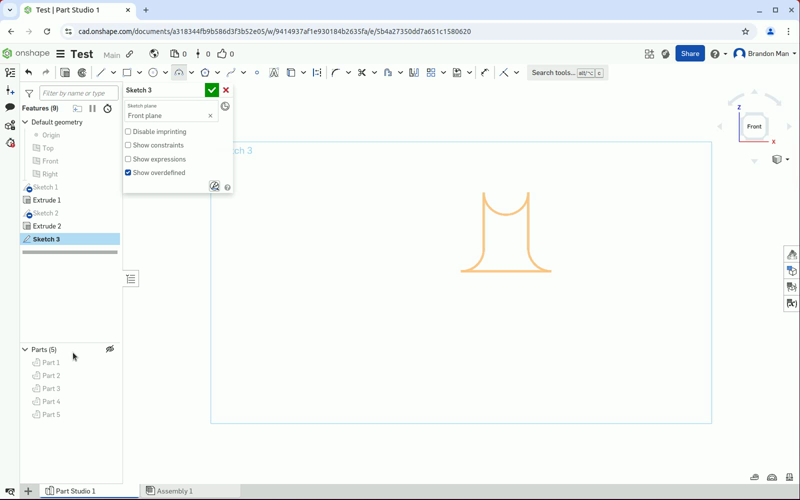
mouse_move(483, 192)
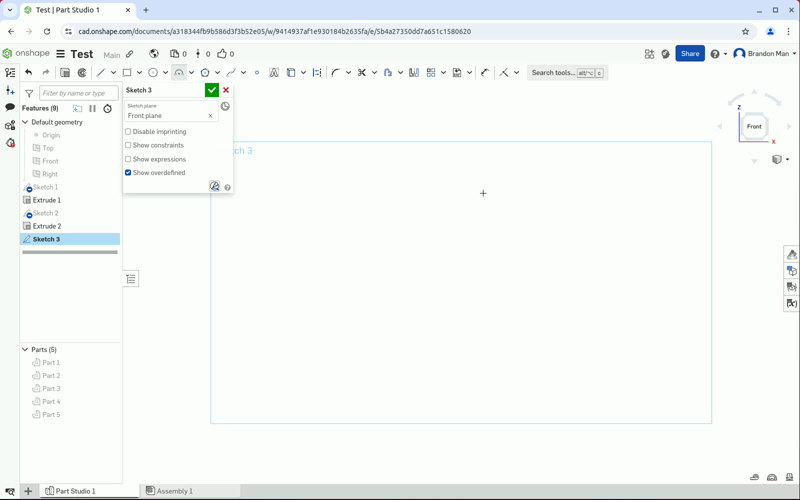
click(483, 192)
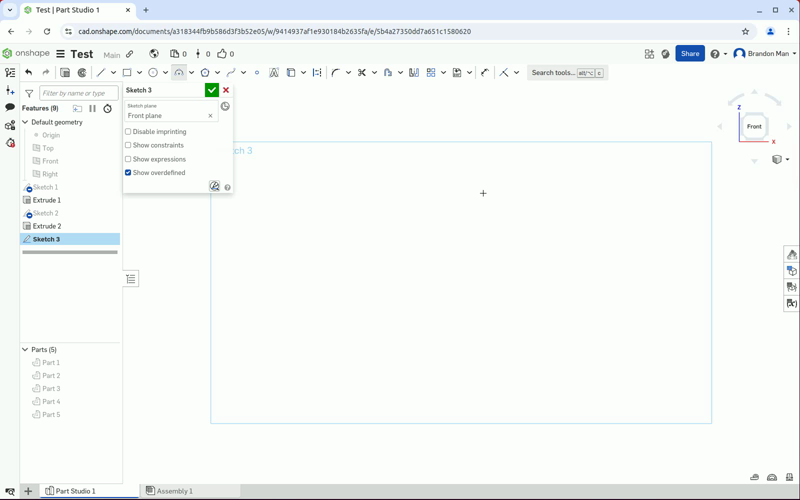
key_up(shift)
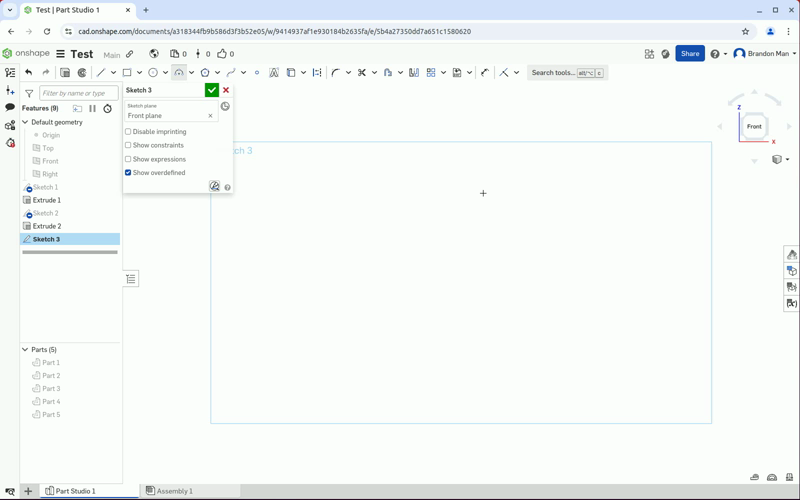
key_down(shift)
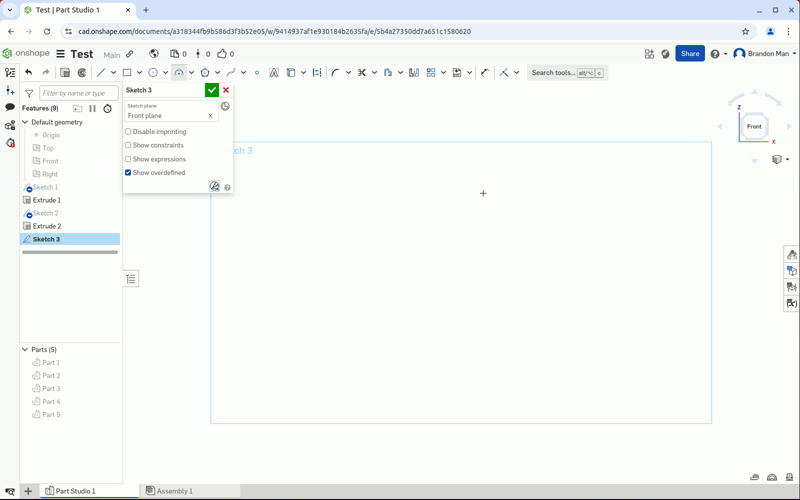
mouse_move(528, 192)
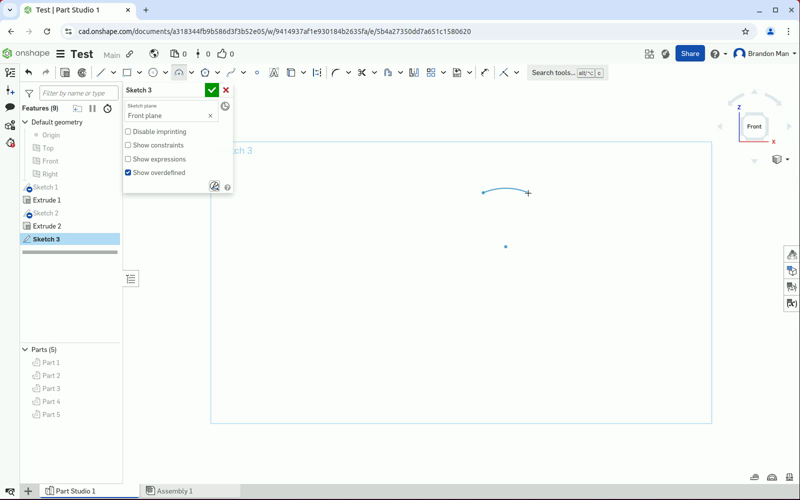
click(528, 192)
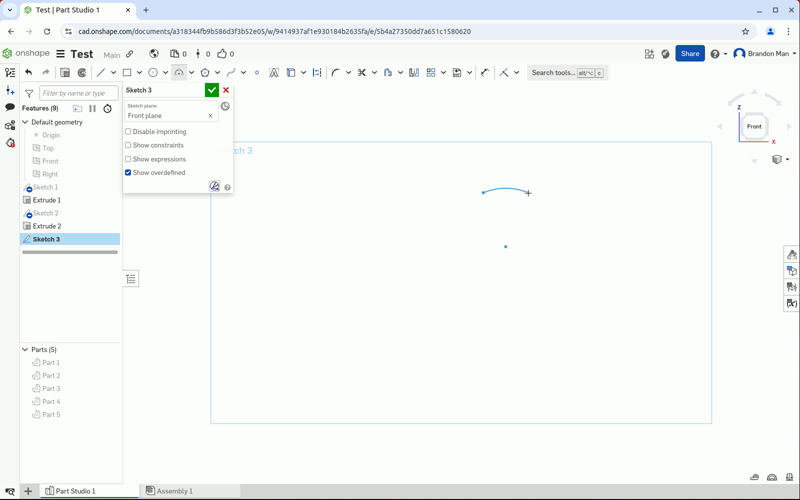
mouse_move(505, 215)
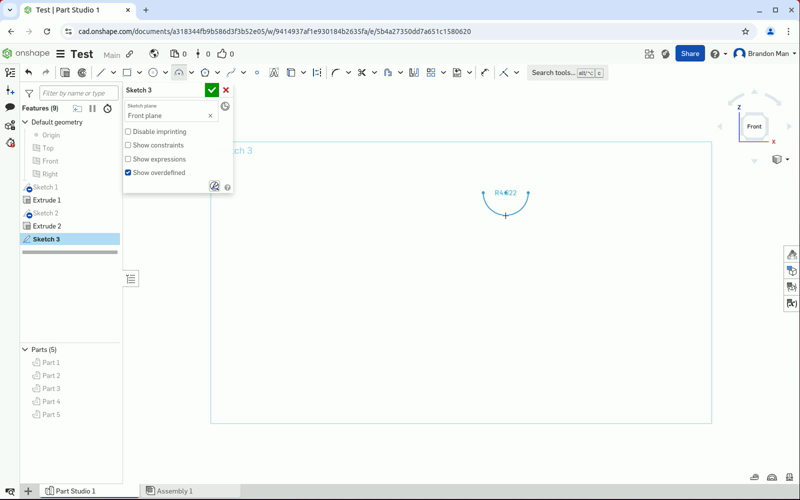
click(505, 215)
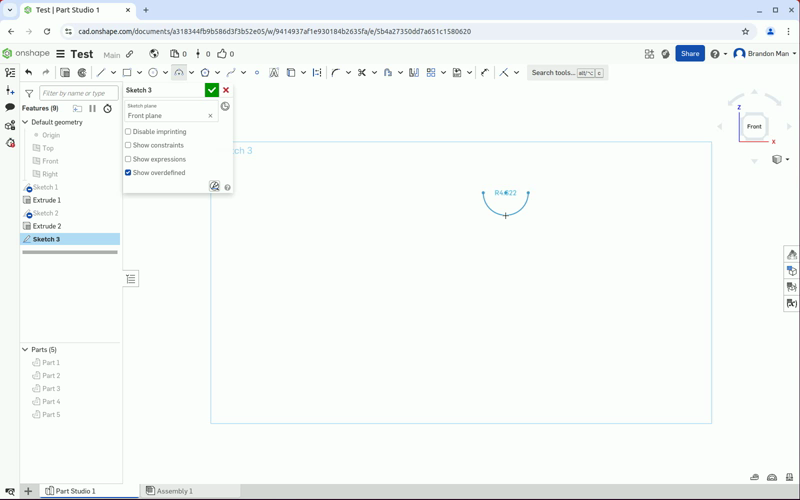
key_up(shift)
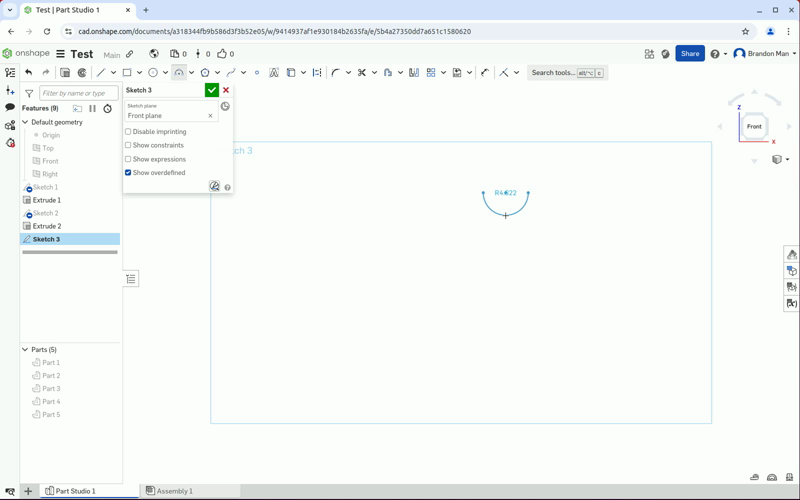
key(esc)
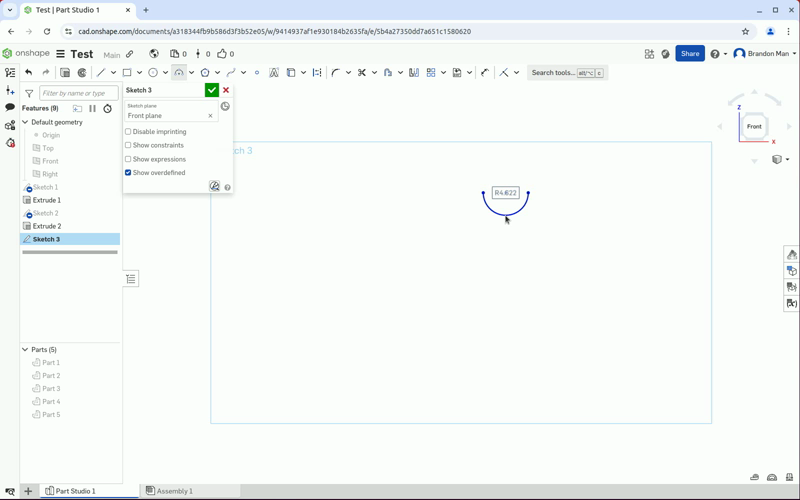
key(l)
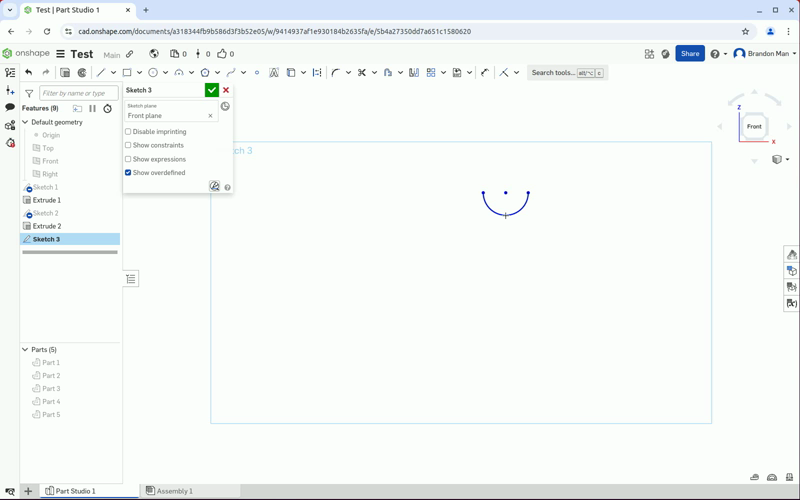
mouse_move(528, 192)
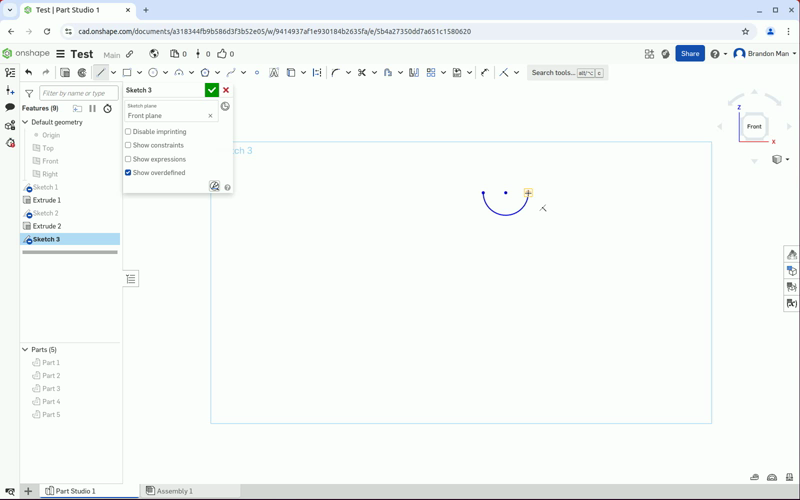
click(528, 192)
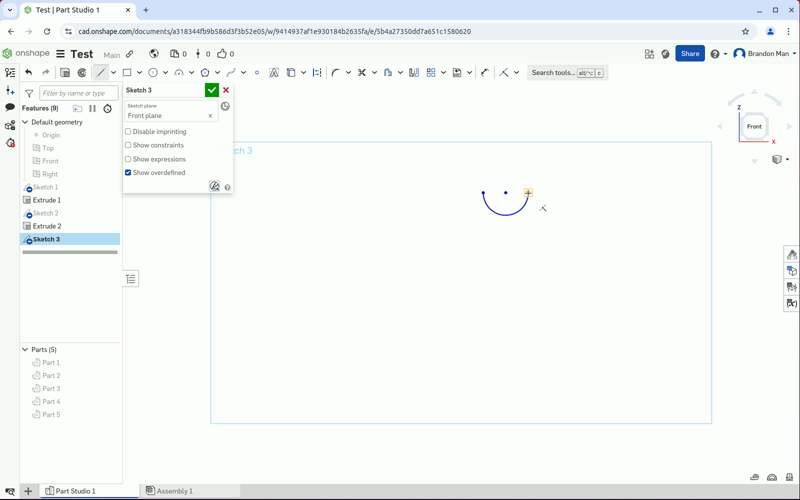
key_down(shift)
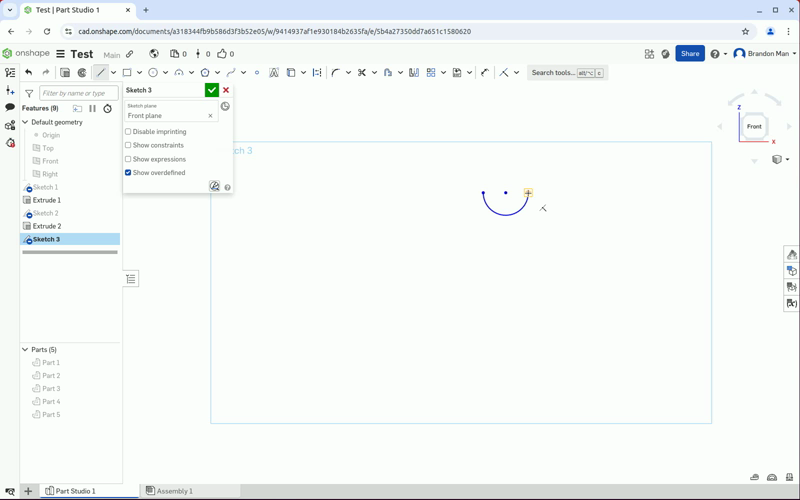
mouse_move(558, 192)
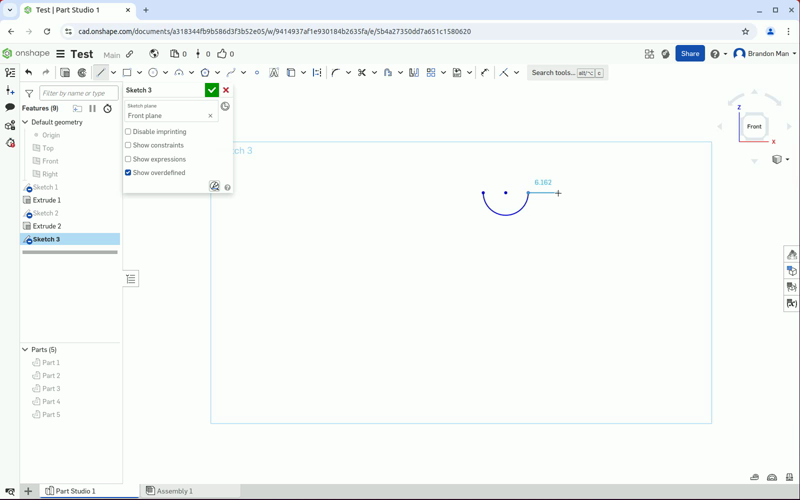
mouse_move(516, 192)
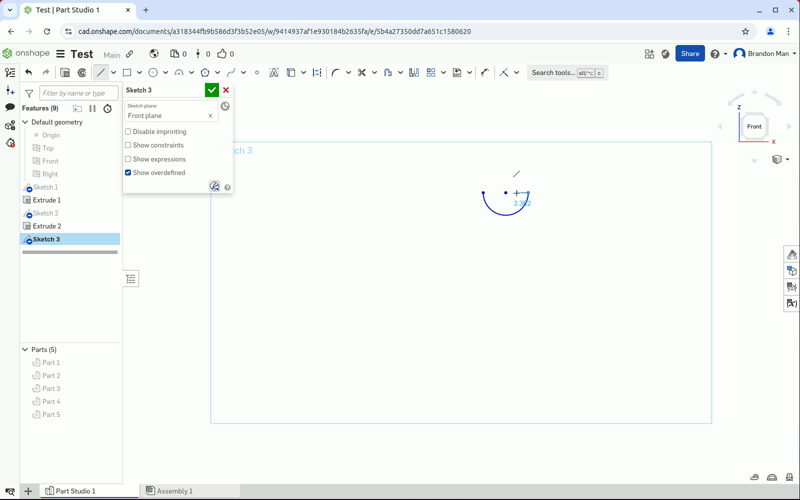
click(516, 192)
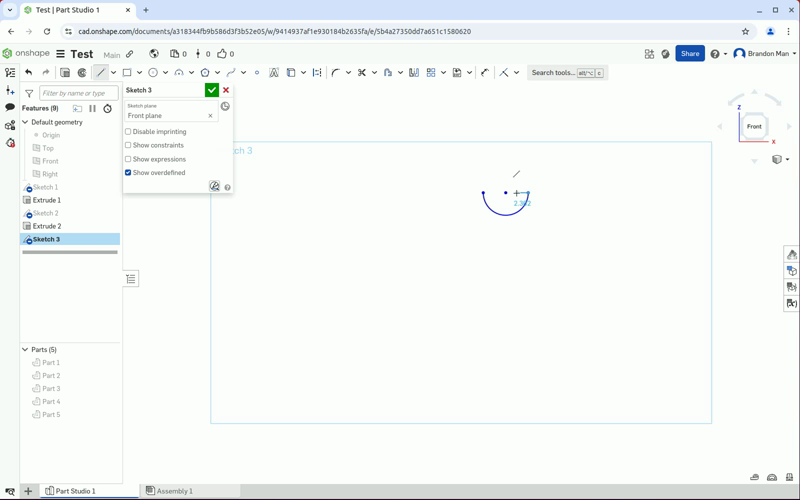
key_up(shift)
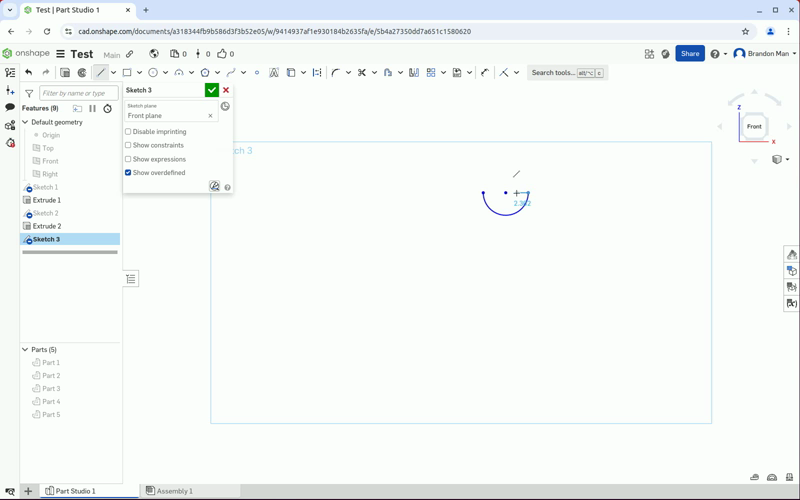
key(esc)
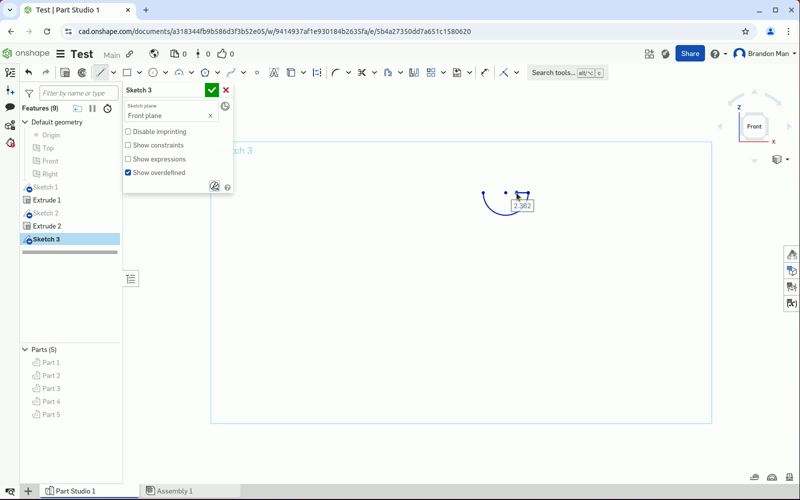
key(a)
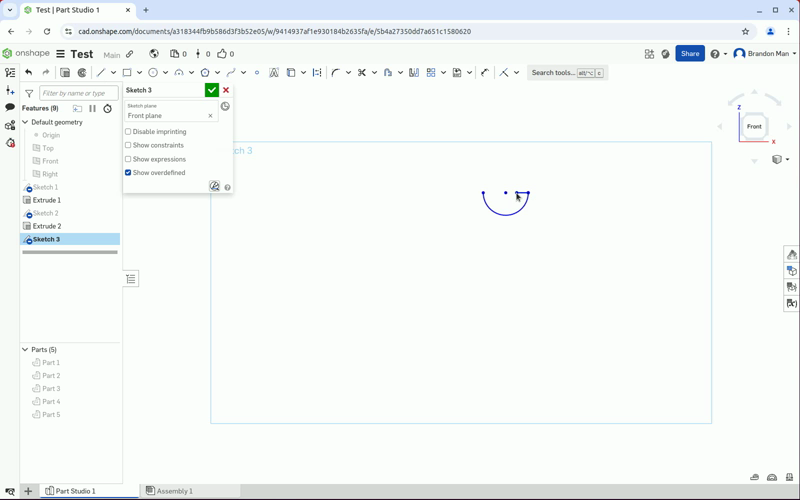
mouse_move(516, 192)
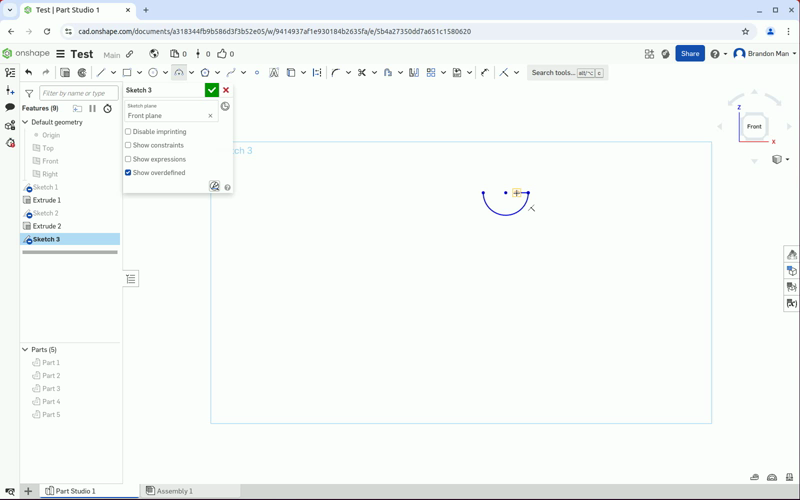
click(516, 192)
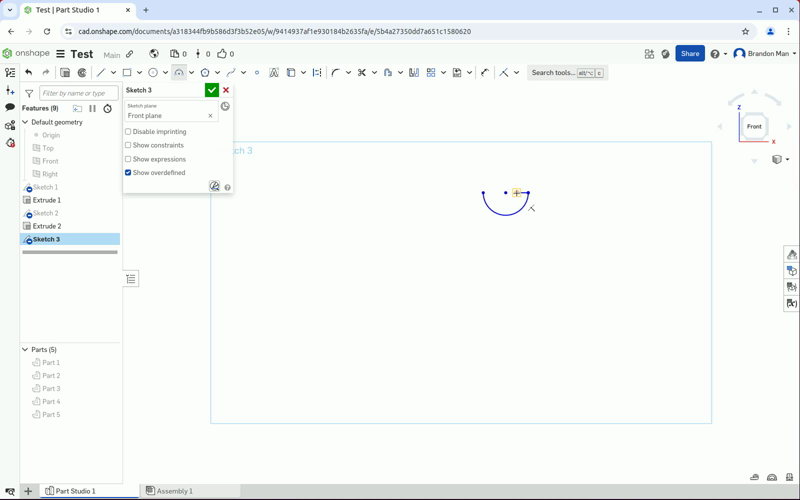
key_down(shift)
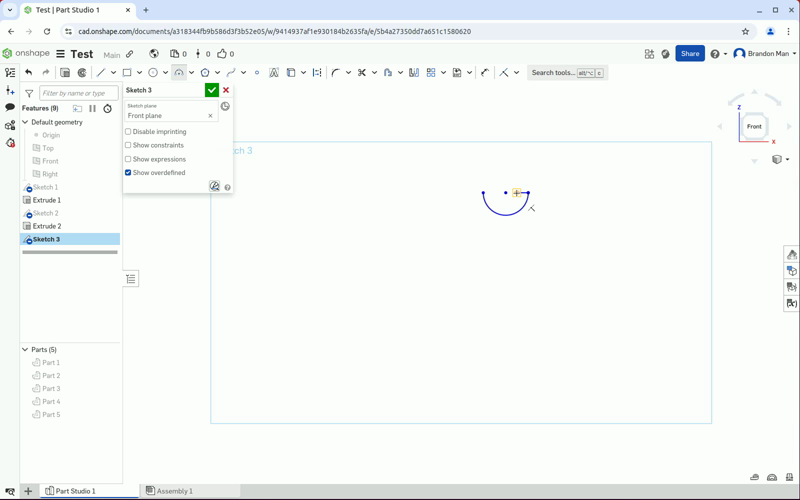
mouse_move(494, 192)
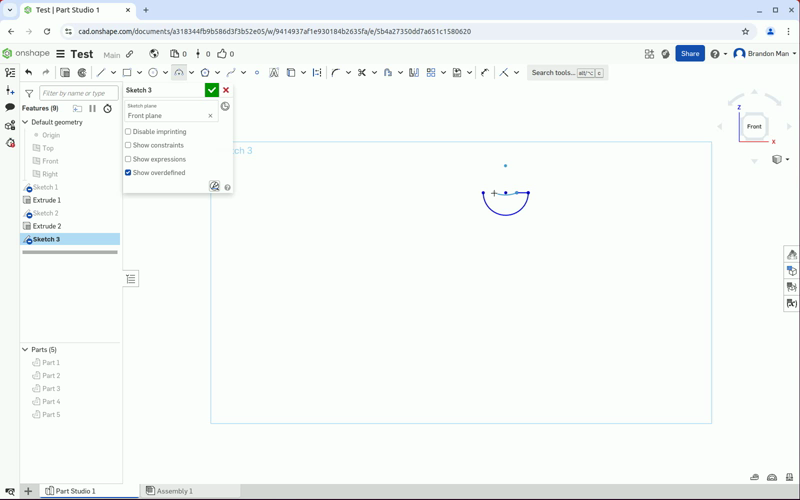
click(494, 192)
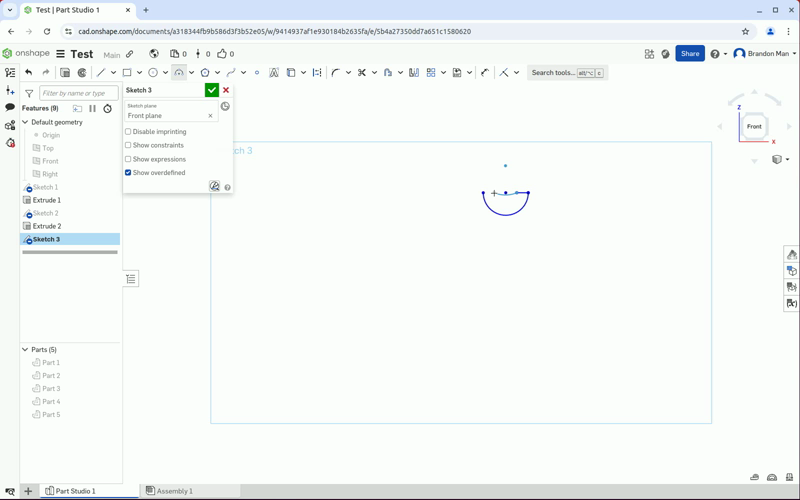
mouse_move(505, 203)
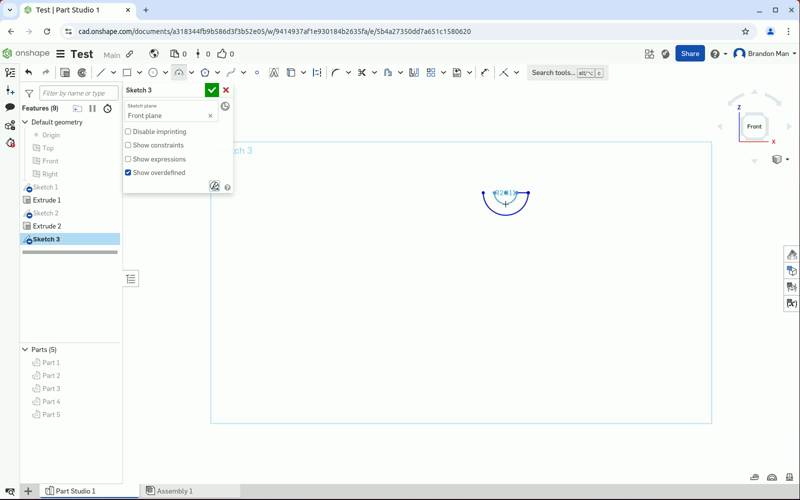
click(505, 203)
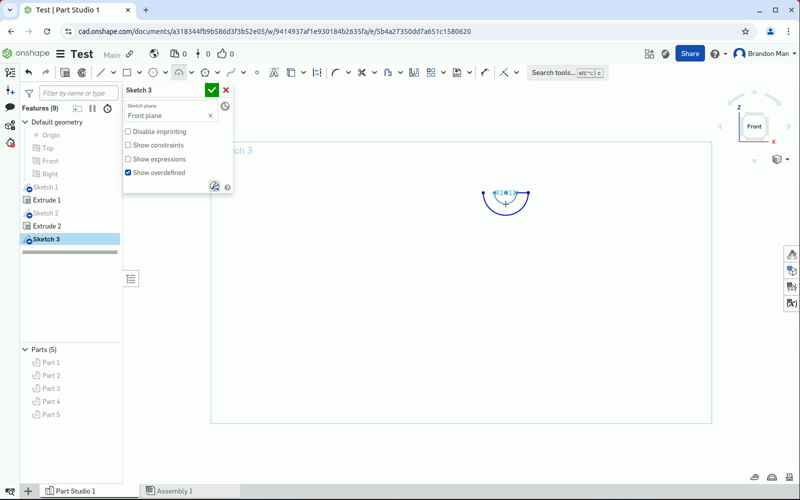
key_up(shift)
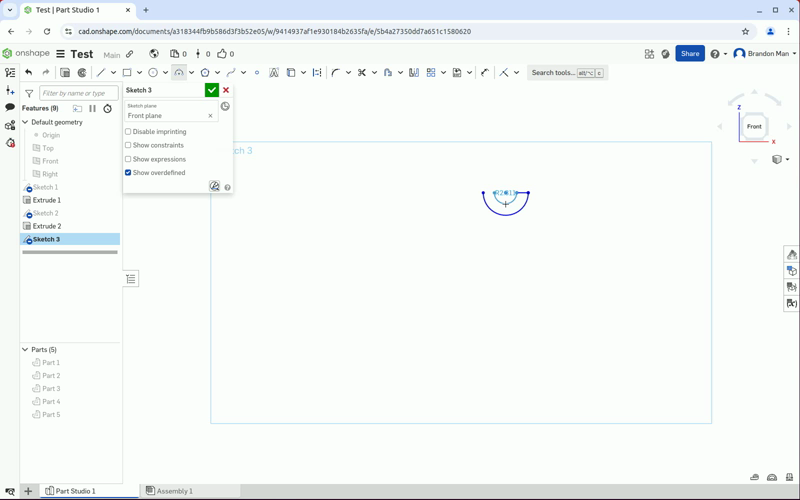
key(esc)
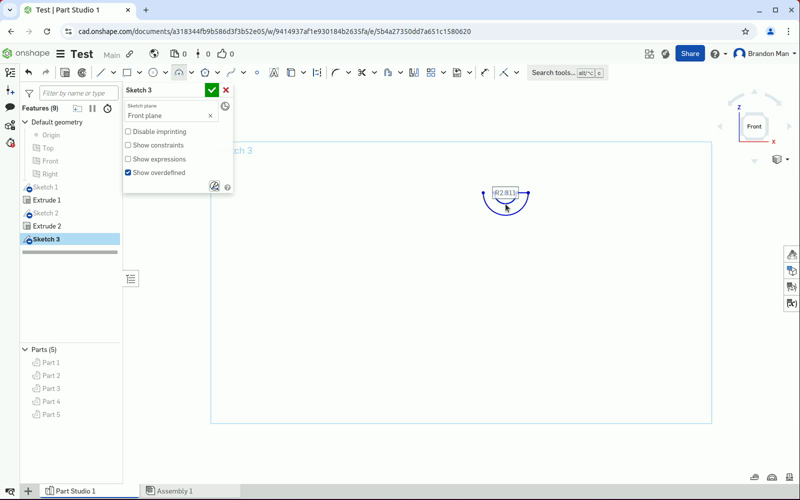
key(l)
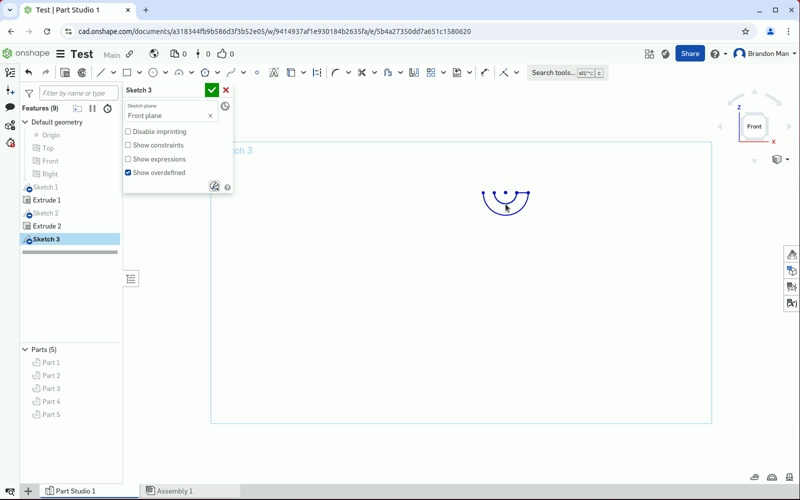
mouse_move(494, 192)
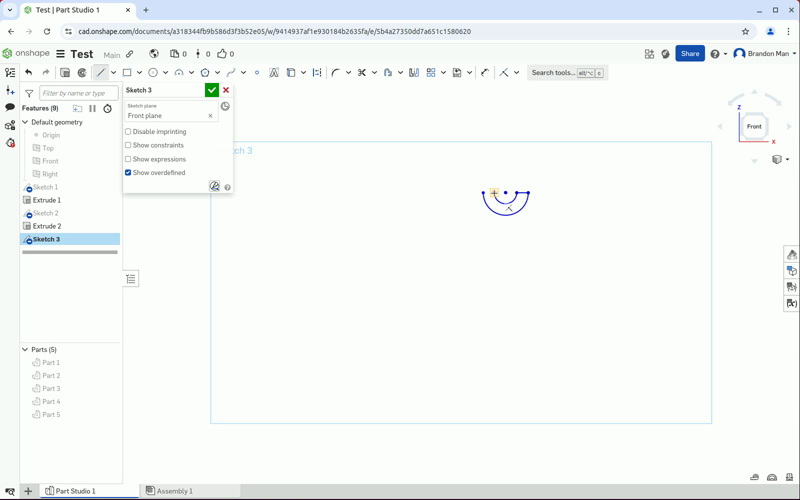
click(494, 192)
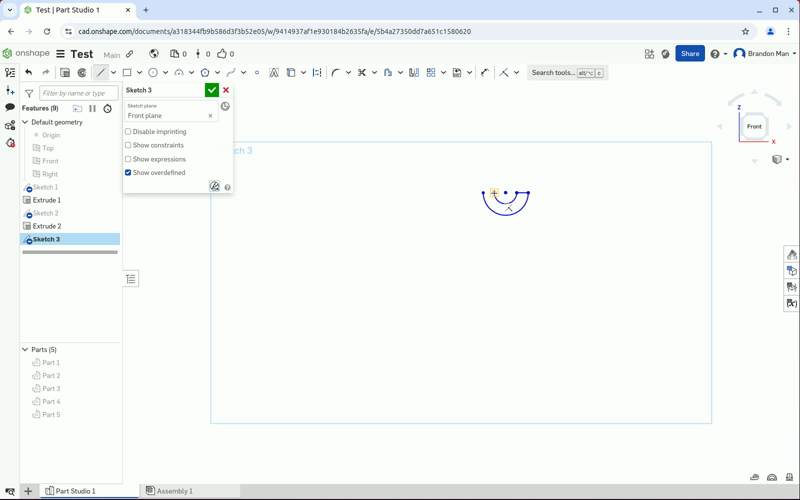
mouse_move(524, 192)
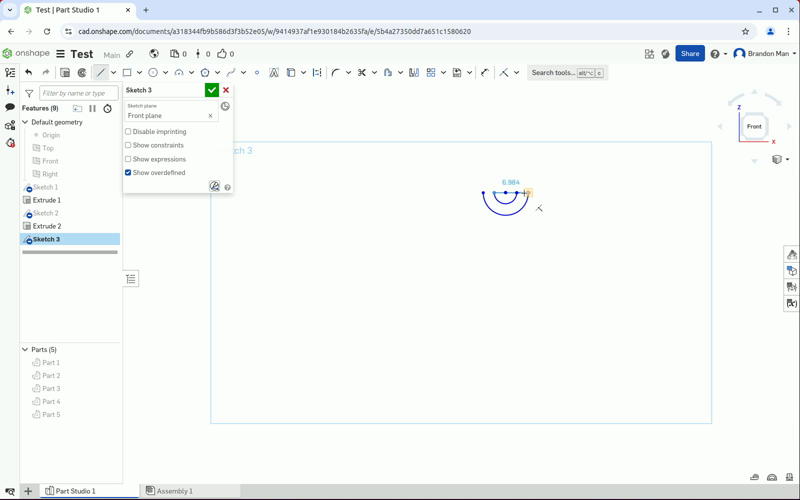
key_down(shift)
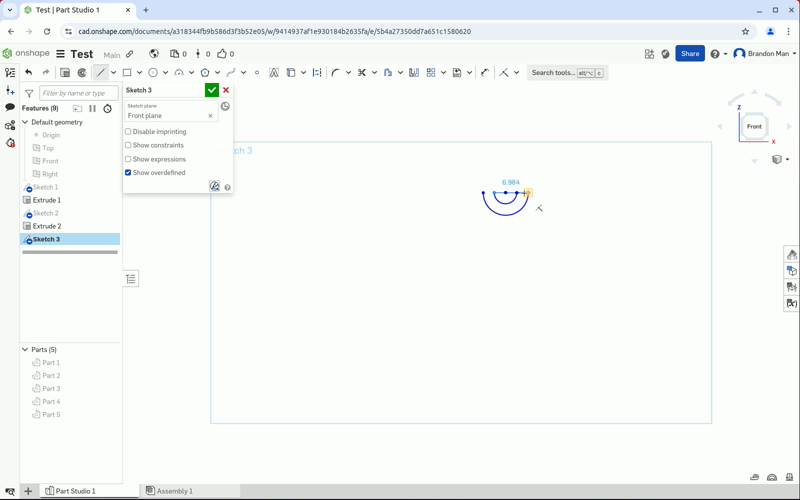
mouse_move(483, 192)
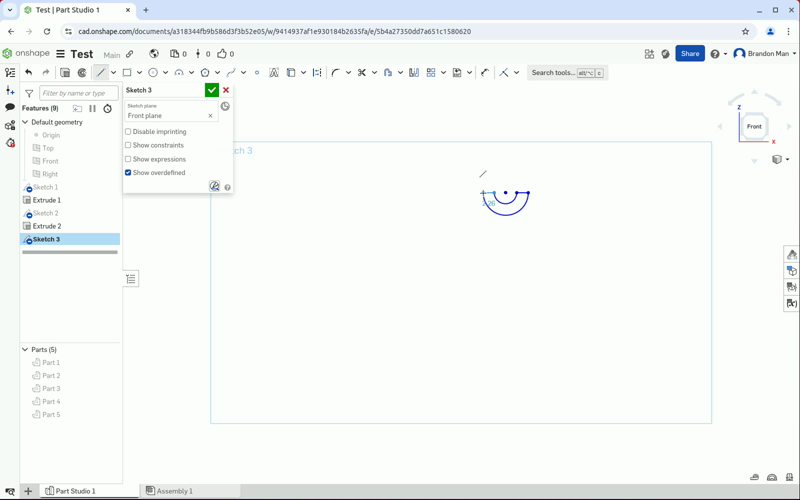
key_up(shift)
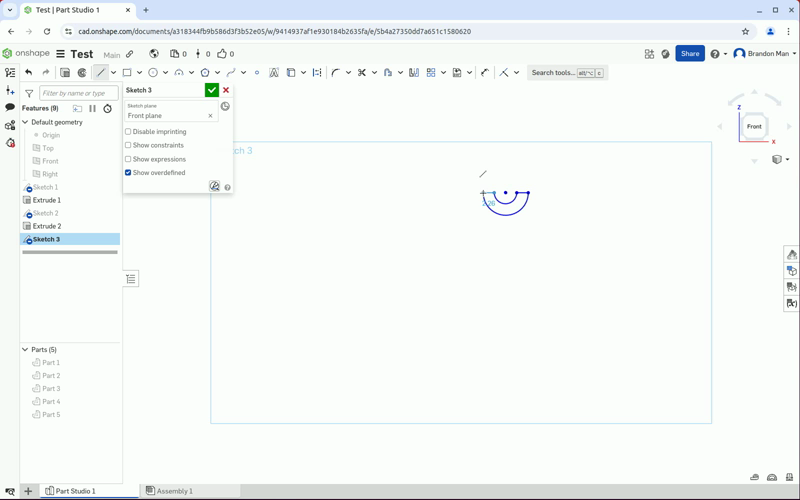
click(483, 192)
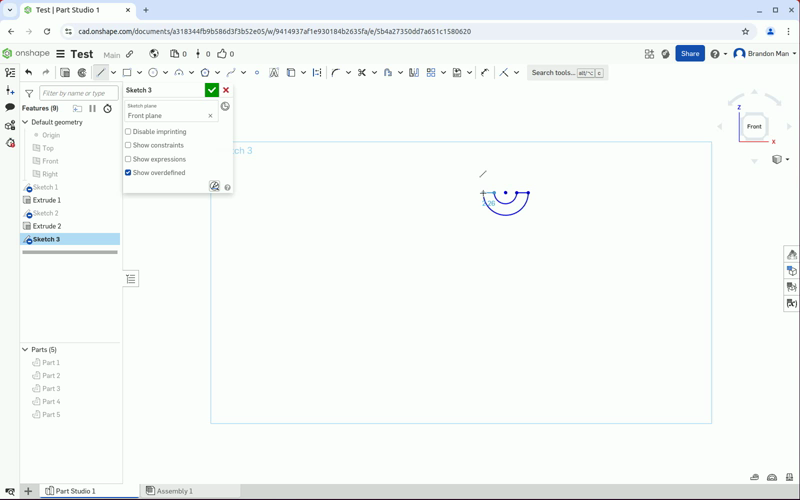
key(esc)
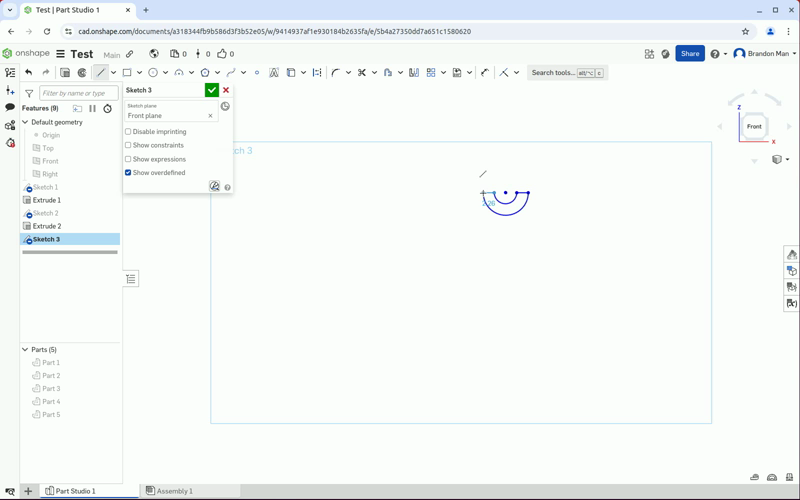
mouse_move(496, 211)
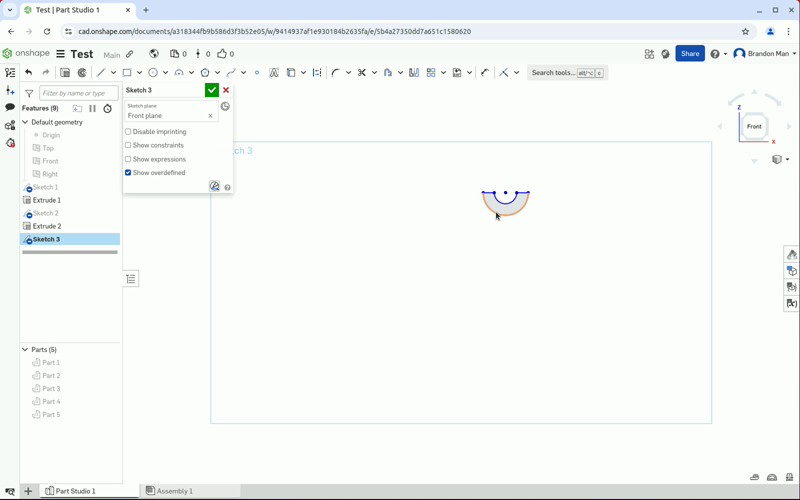
scroll(6)
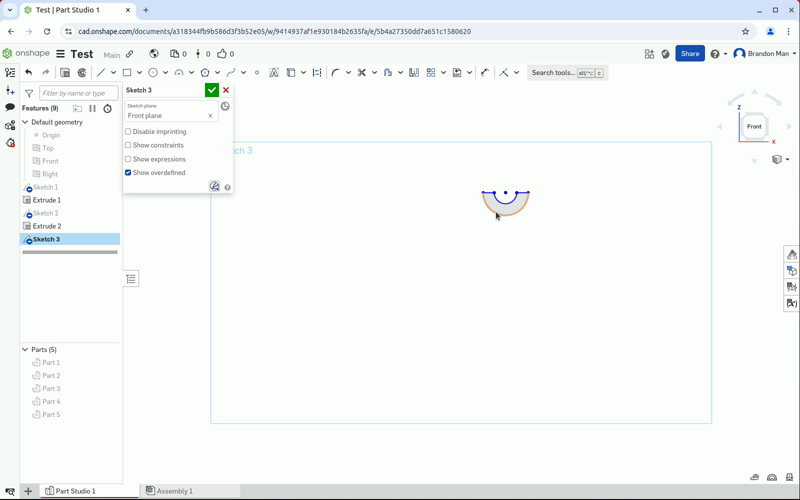
scroll(6)
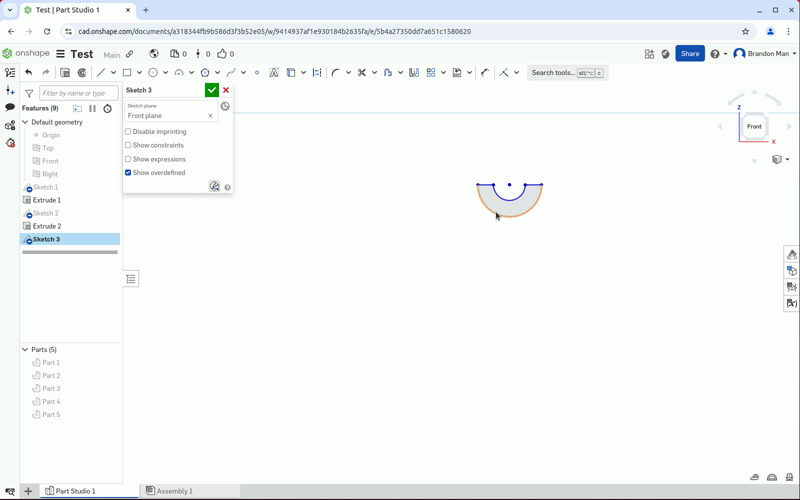
scroll(6)
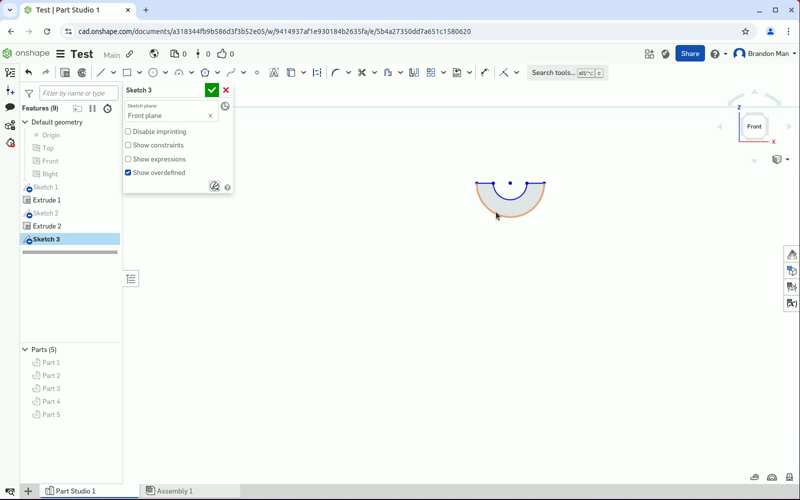
scroll(6)
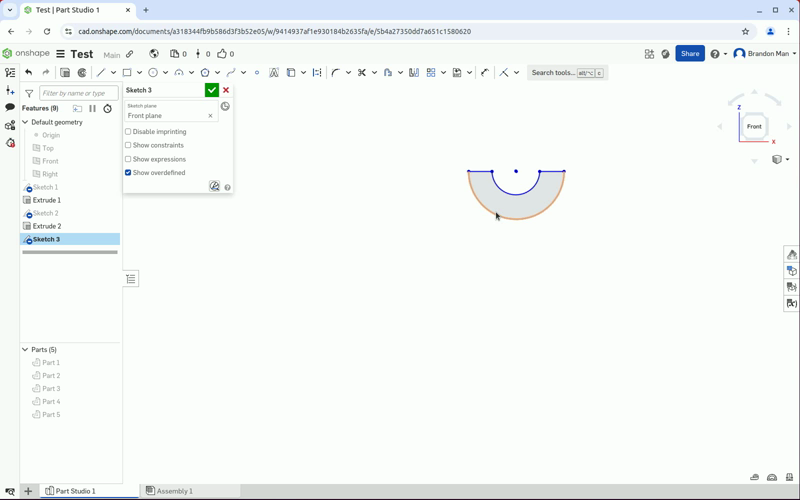
scroll(6)
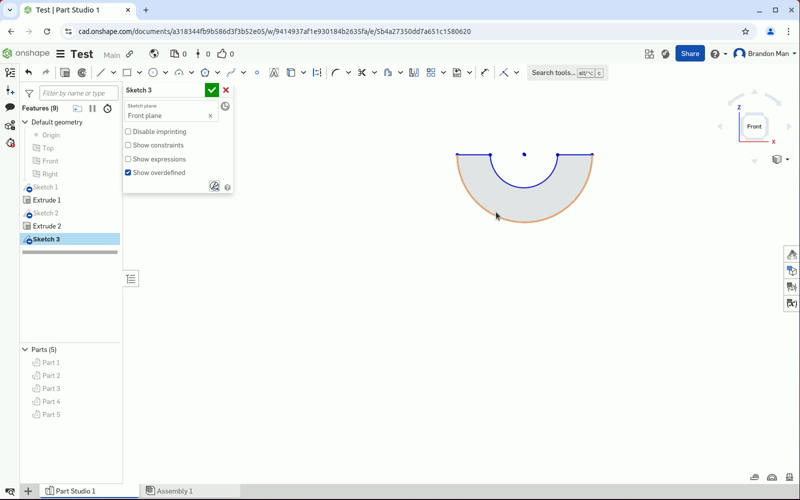
scroll(6)
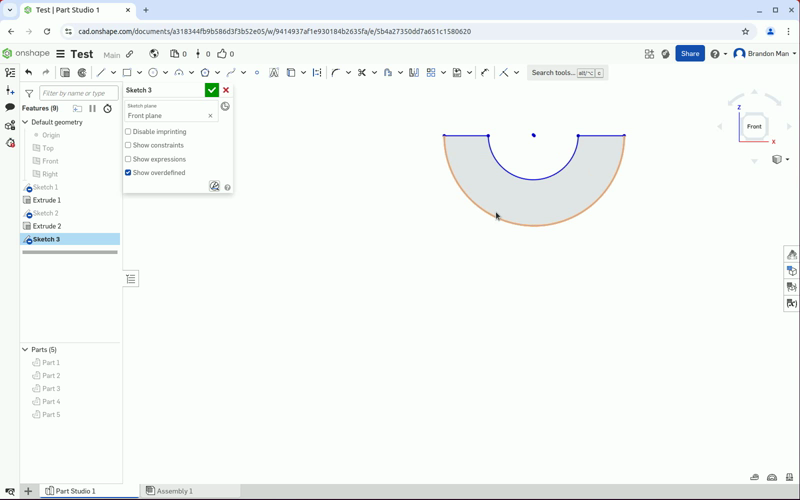
scroll(6)
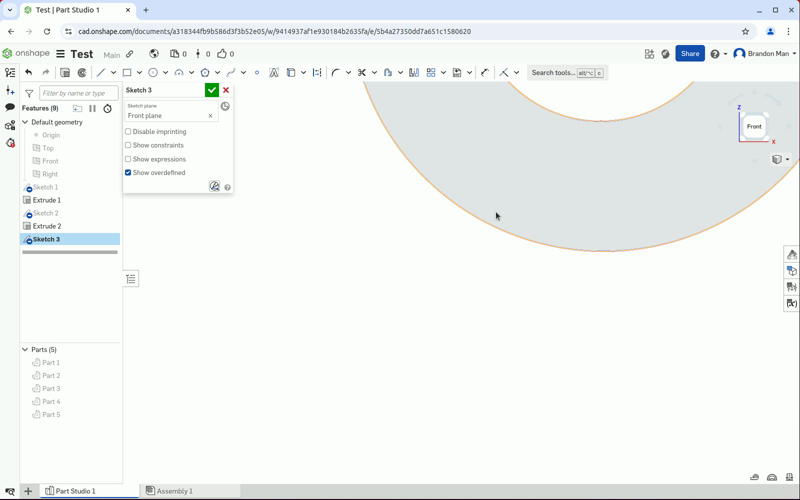
click(496, 211)
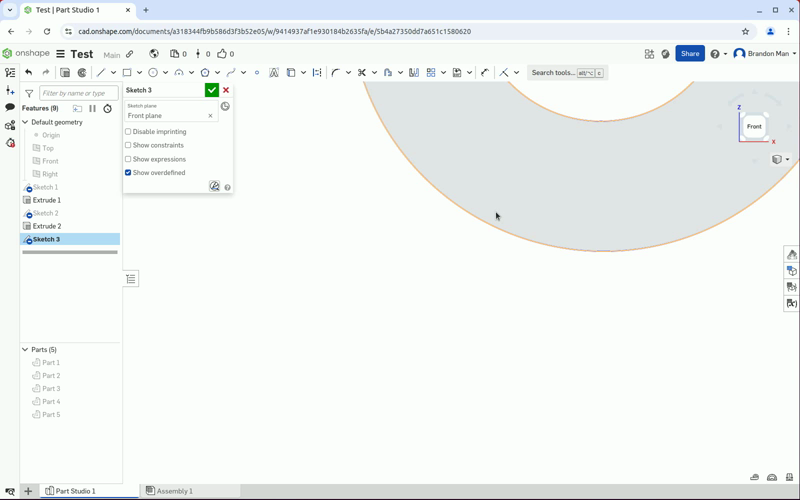
scroll(-6)
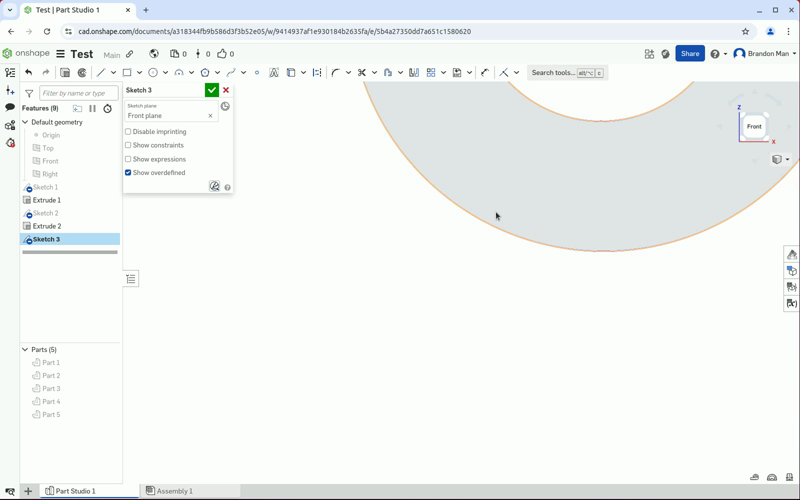
scroll(-6)
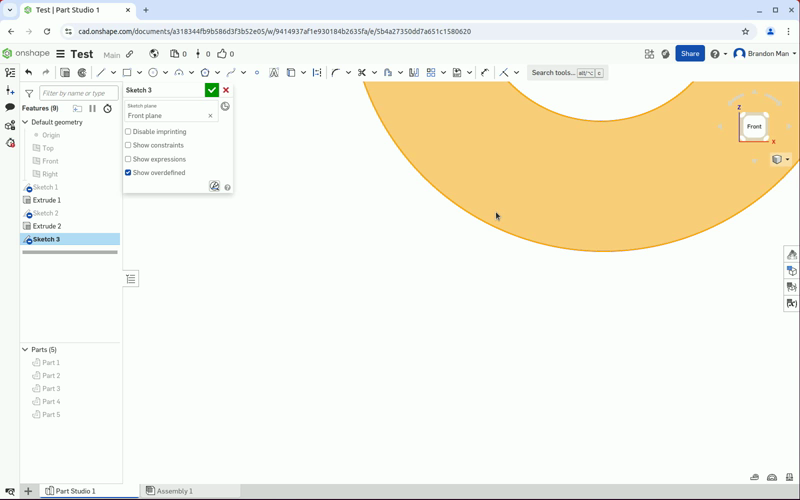
scroll(-6)
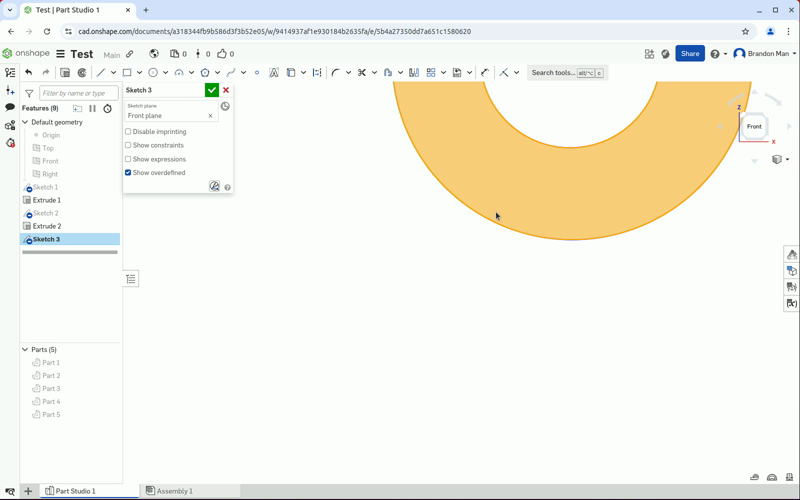
scroll(-6)
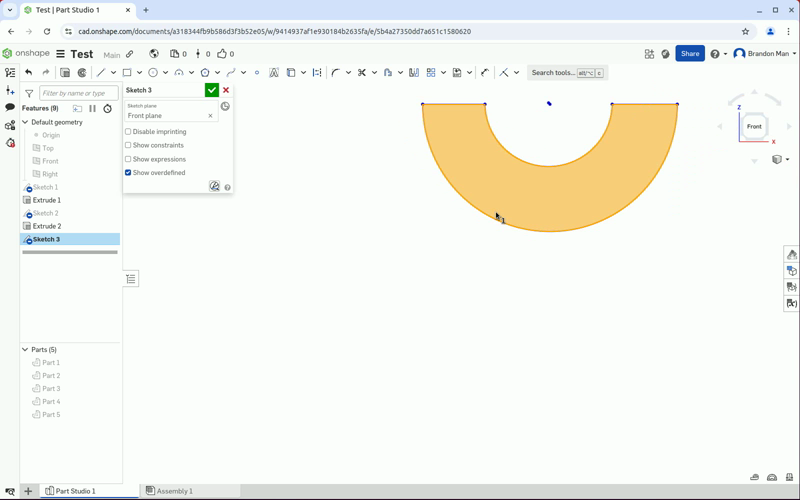
scroll(-6)
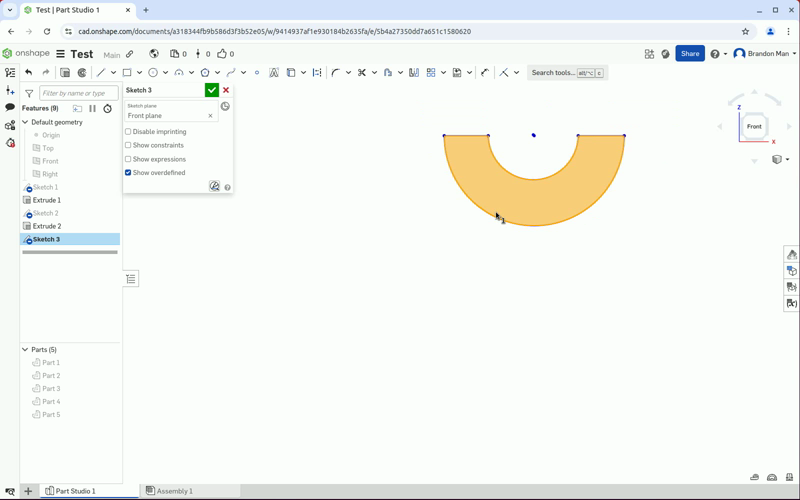
scroll(-6)
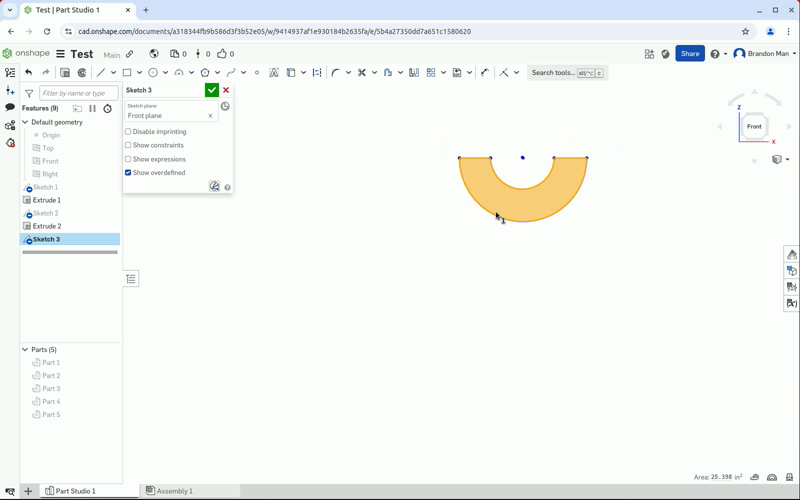
scroll(-6)
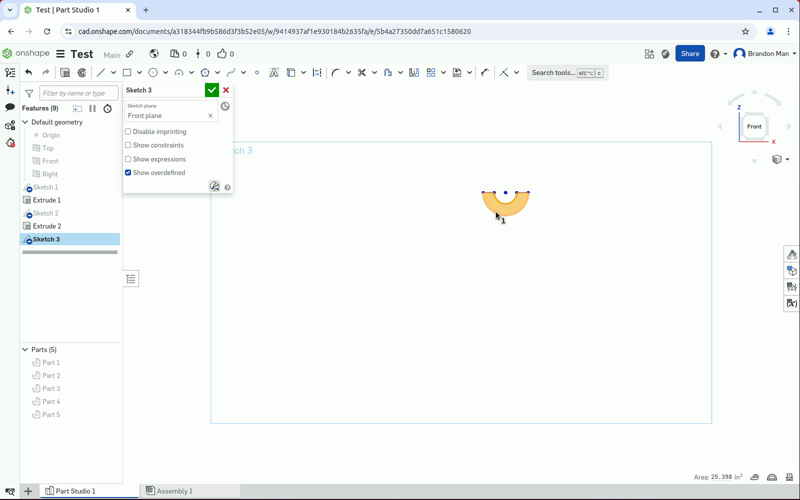
mouse_move(73, 352)
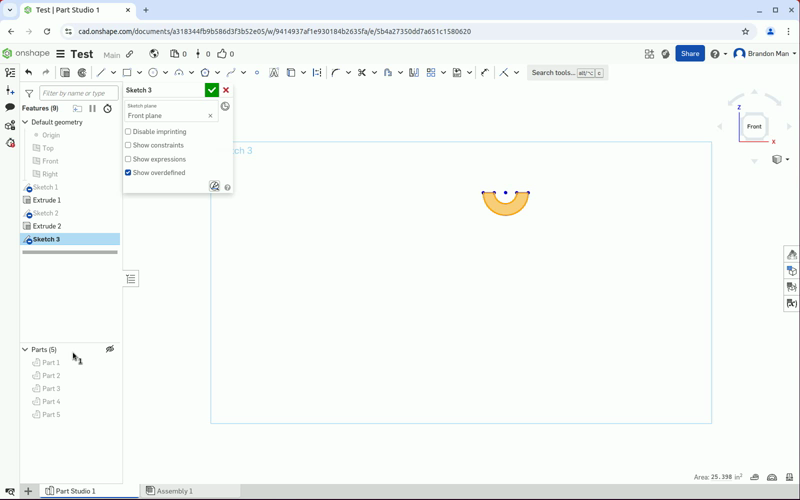
key(shift+y)
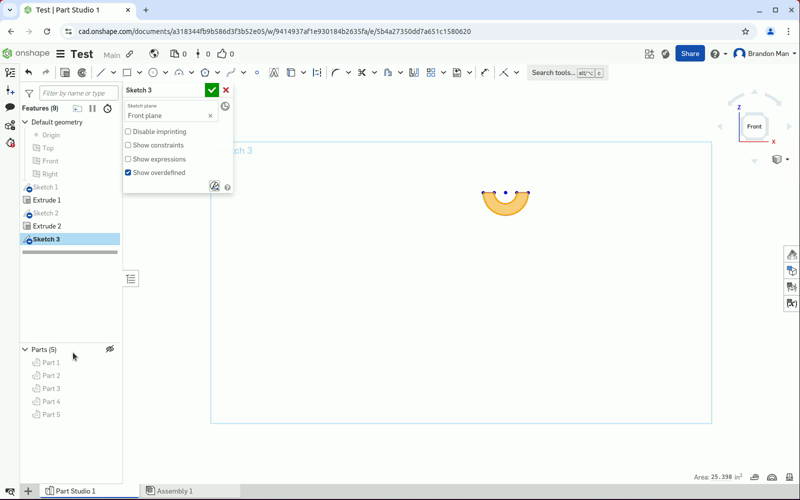
key(shift+e)
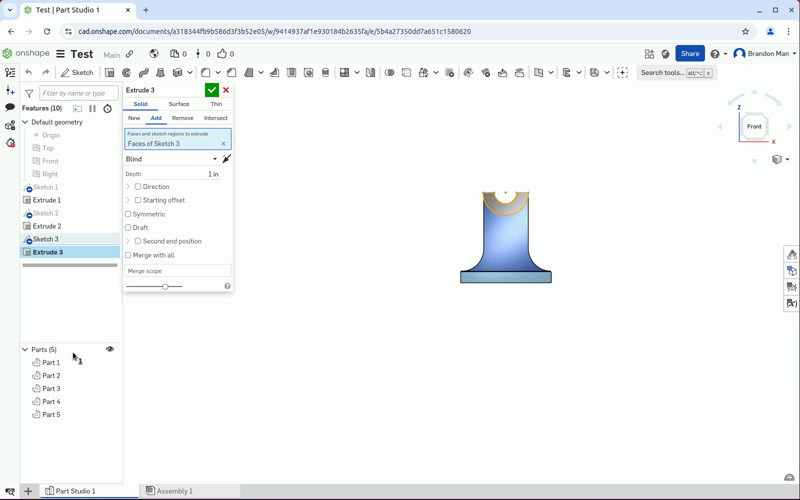
mouse_move(143, 106)
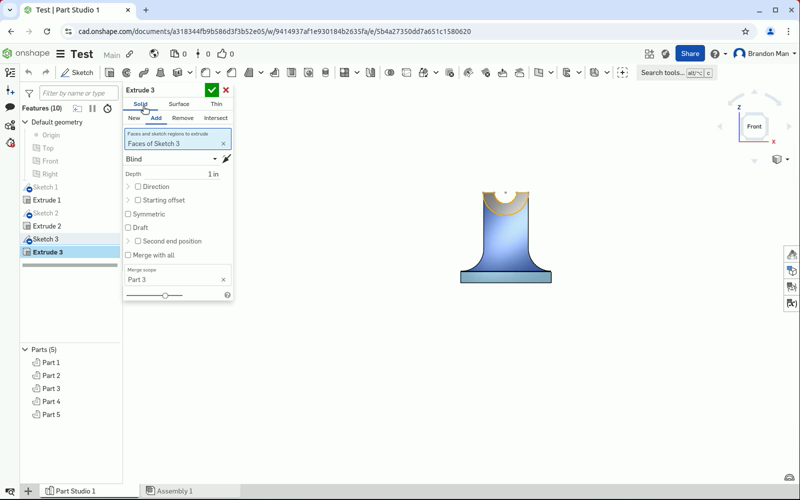
click(143, 106)
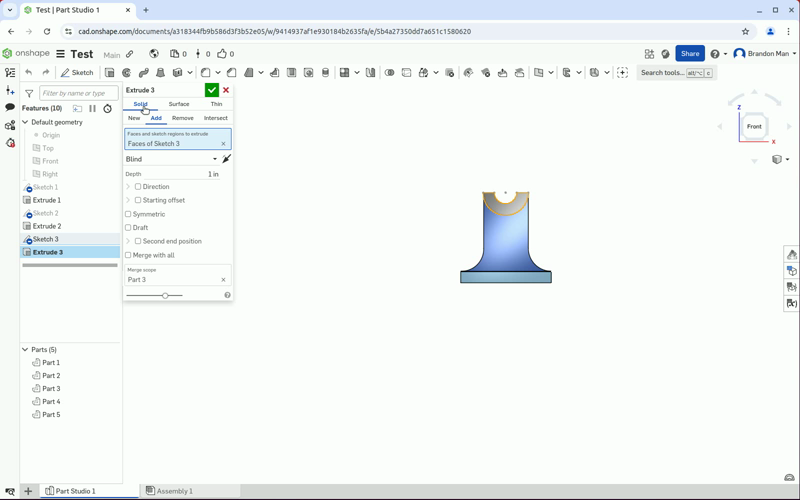
mouse_move(137, 120)
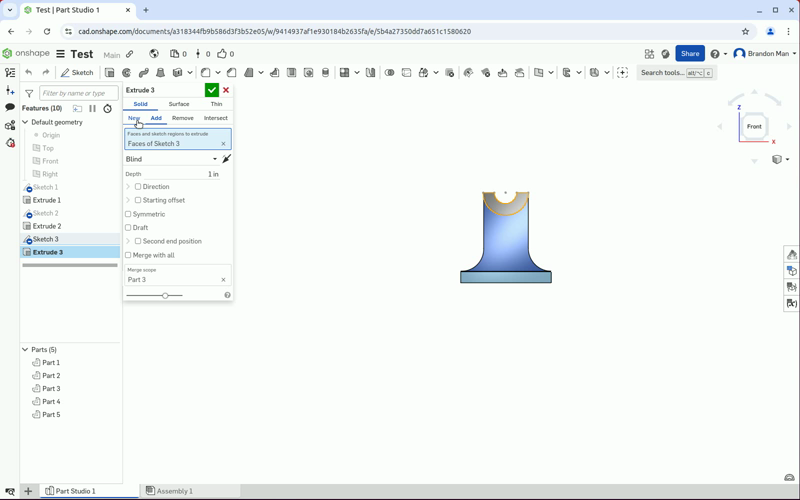
click(137, 120)
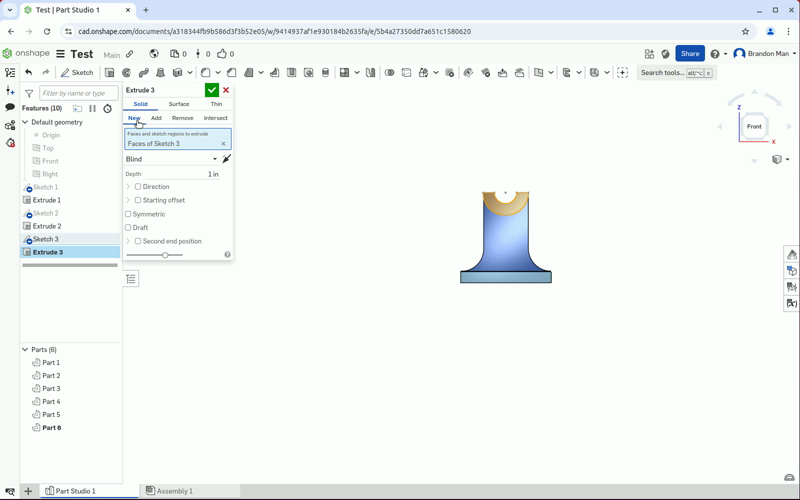
key(tab, 4)
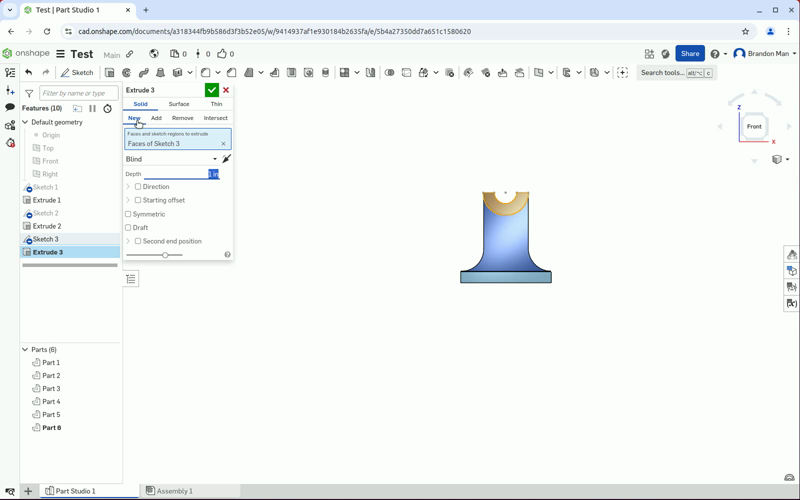
text(-11.554)
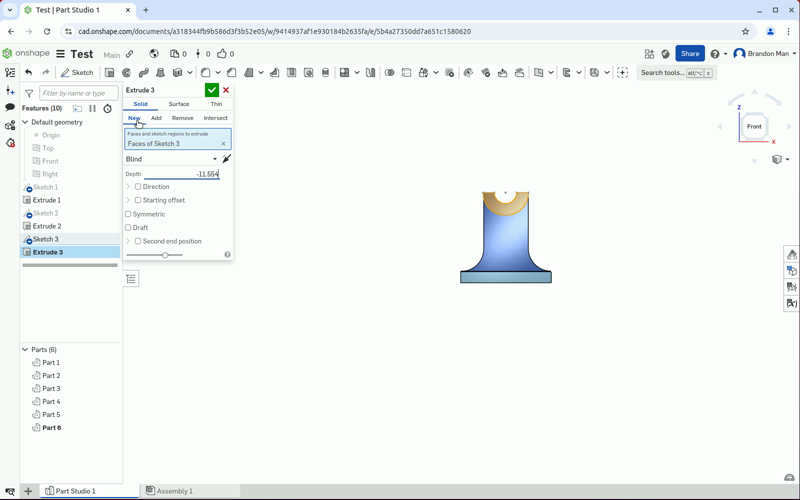
key(enter)
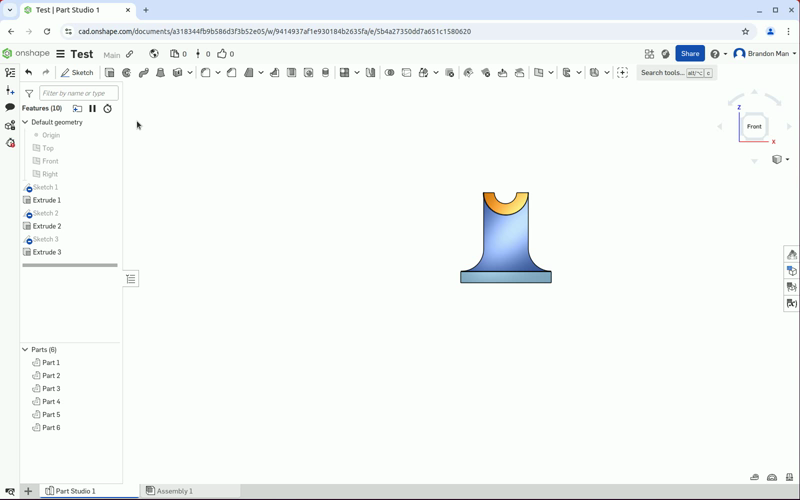
key(shift+h)
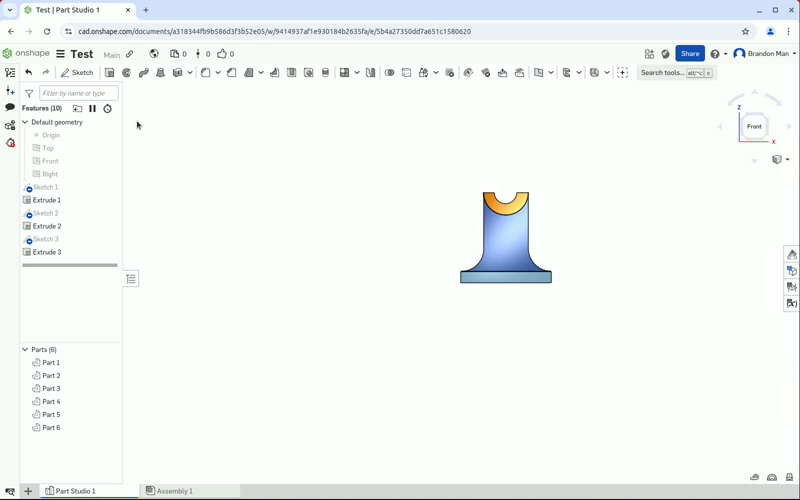
key(shift+h)
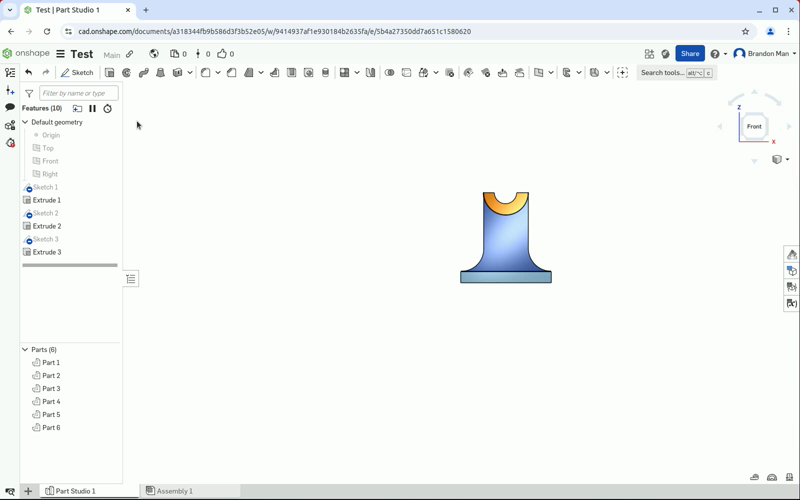
mouse_move(73, 189)
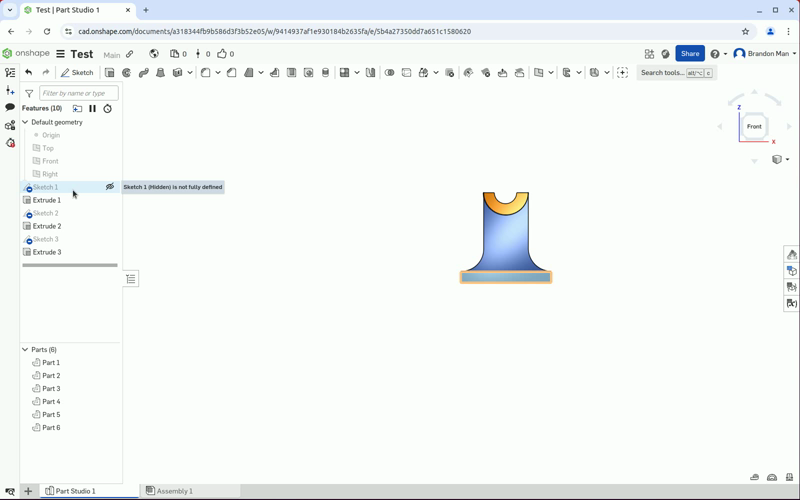
click(73, 189)
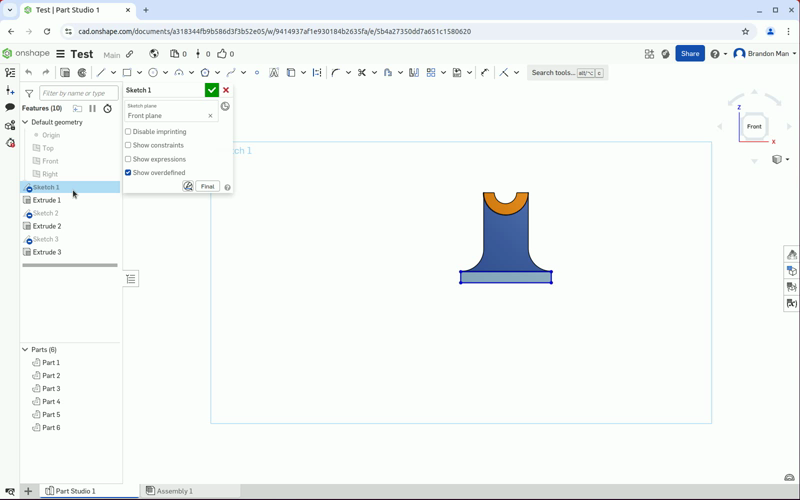
mouse_move(229, 92)
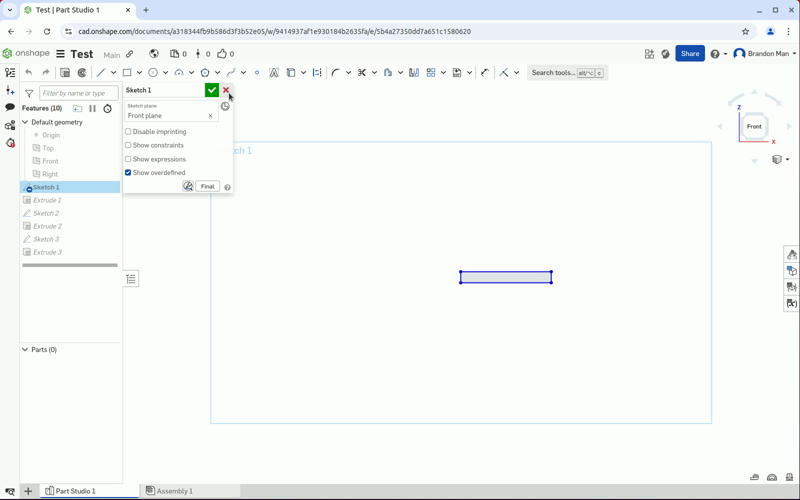
click(229, 92)
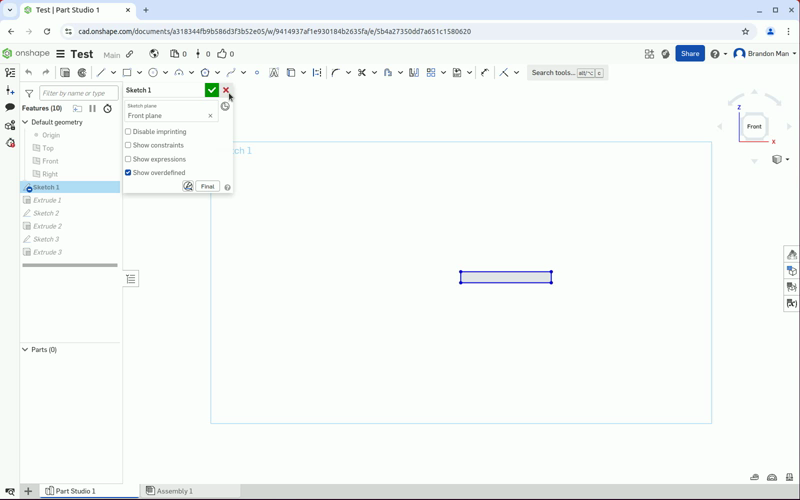
key(shift+s)
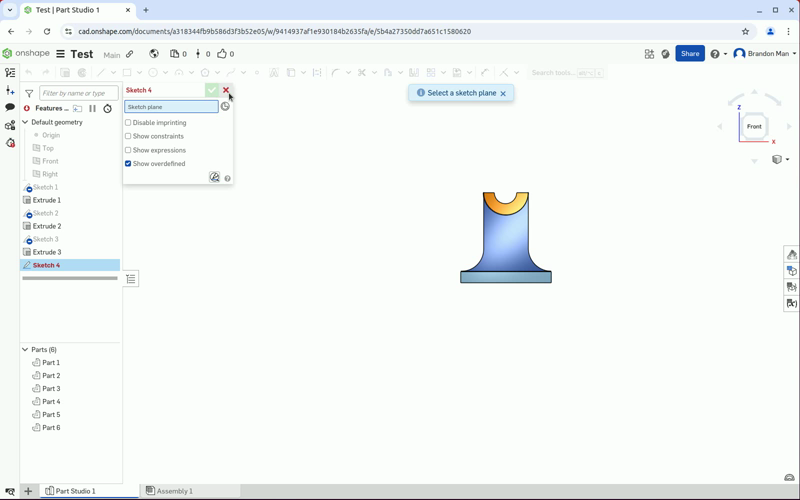
mouse_move(73, 163)
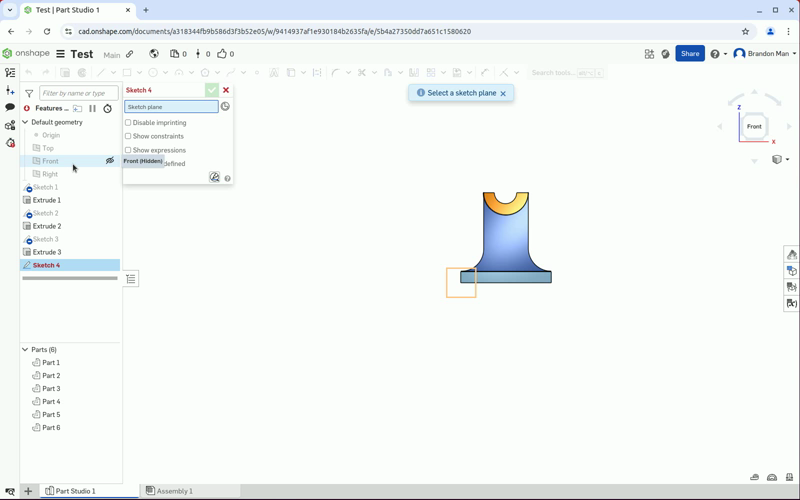
click(73, 163)
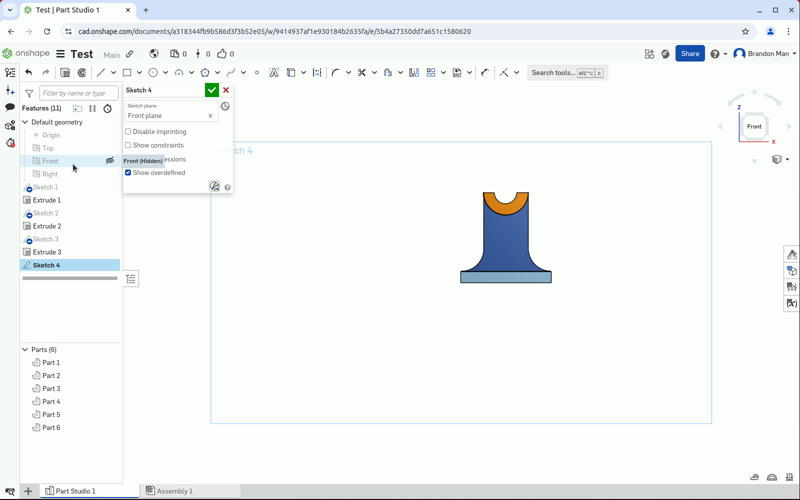
mouse_move(73, 352)
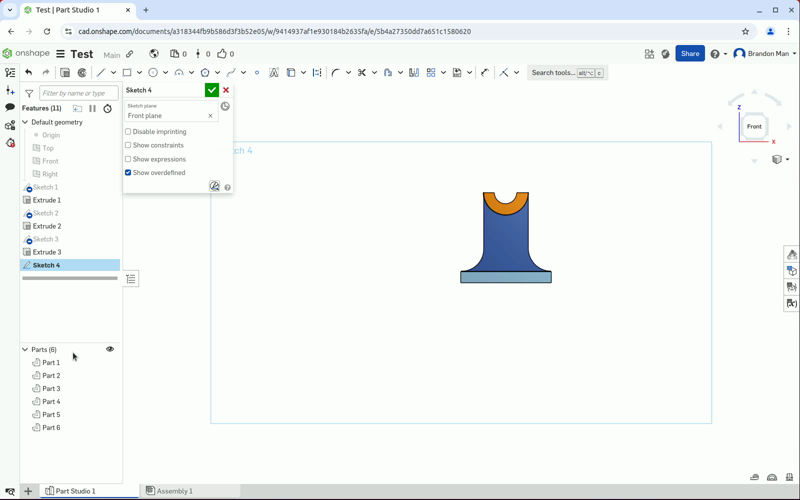
key(y)
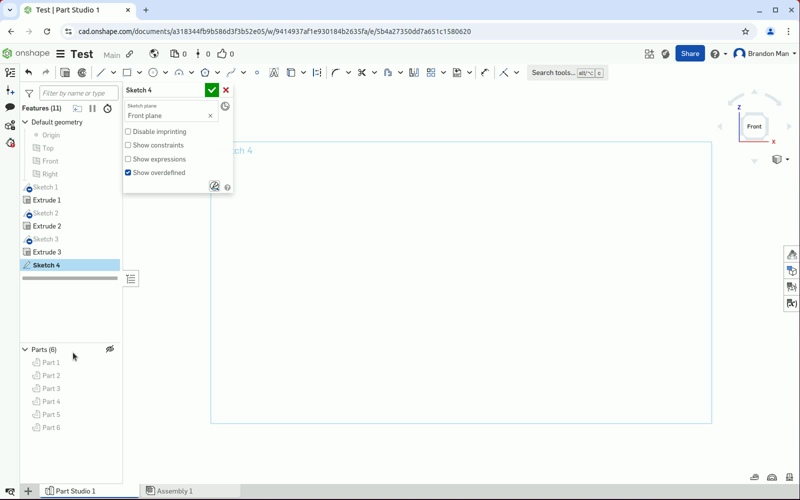
key(l)
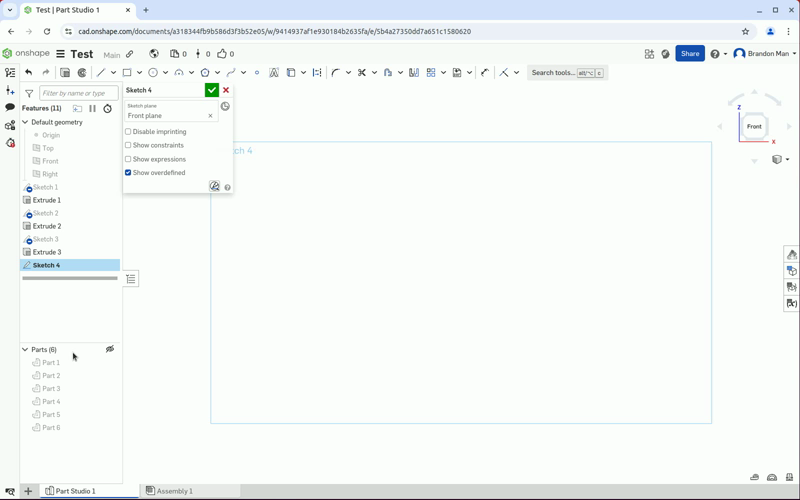
key_down(shift)
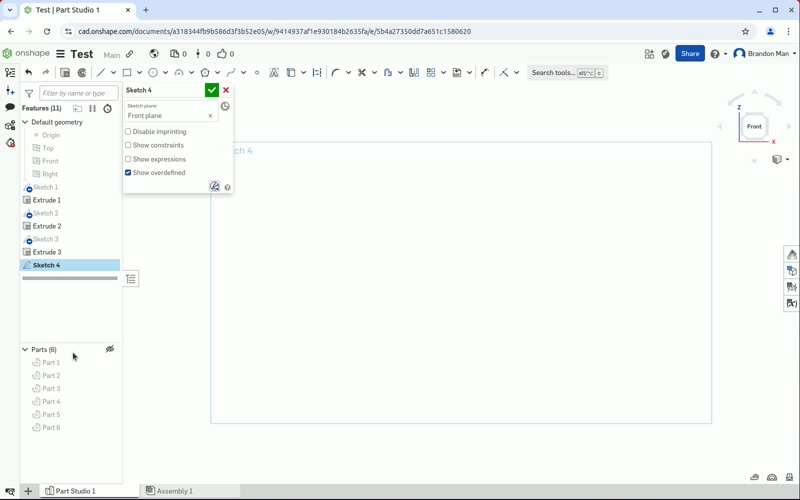
mouse_move(483, 192)
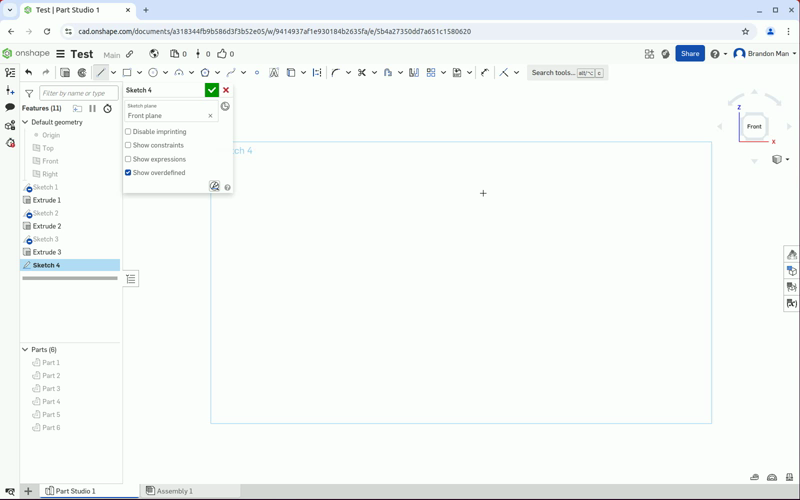
click(483, 192)
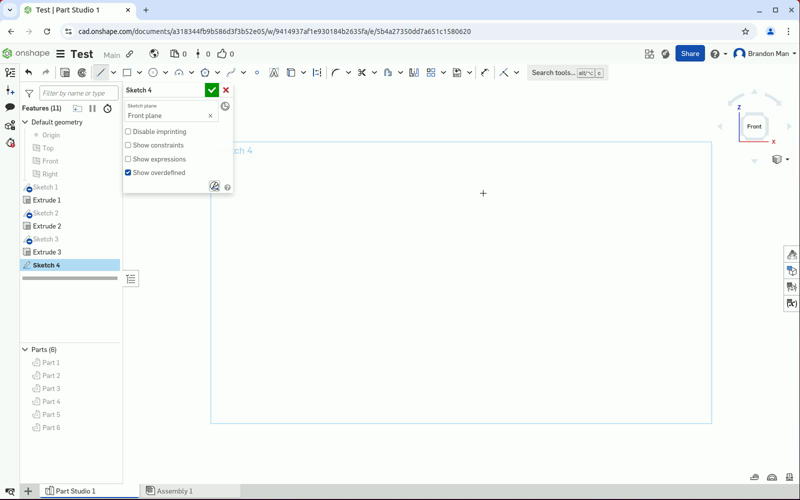
key_up(shift)
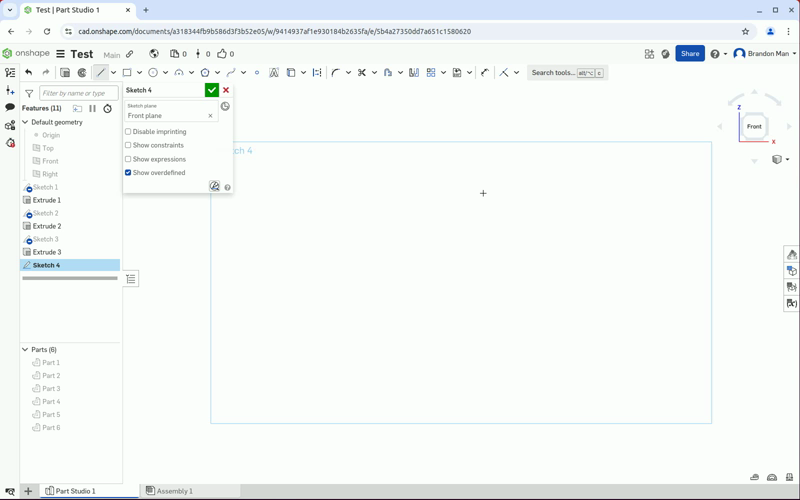
key_down(shift)
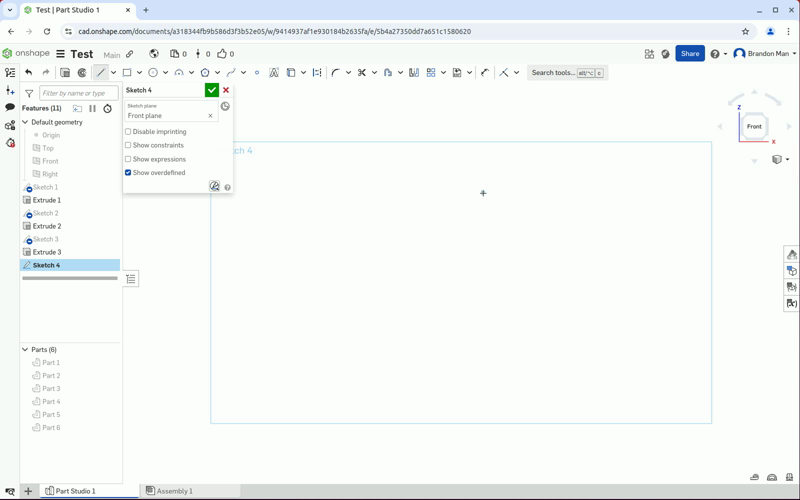
mouse_move(513, 192)
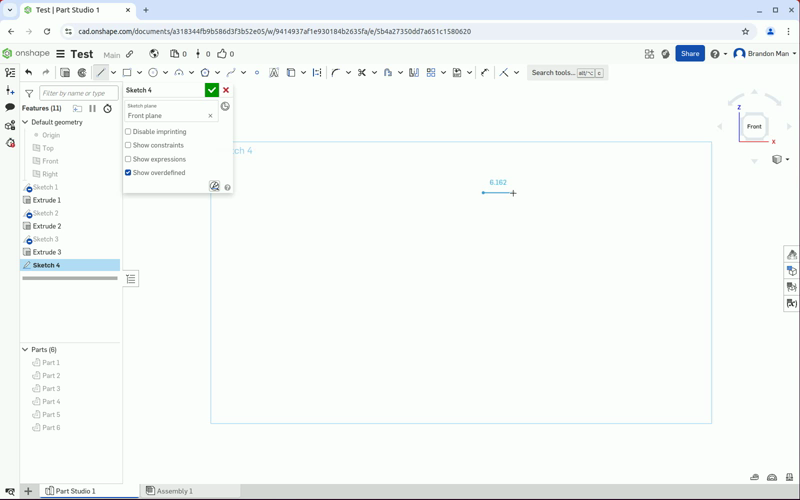
mouse_move(494, 192)
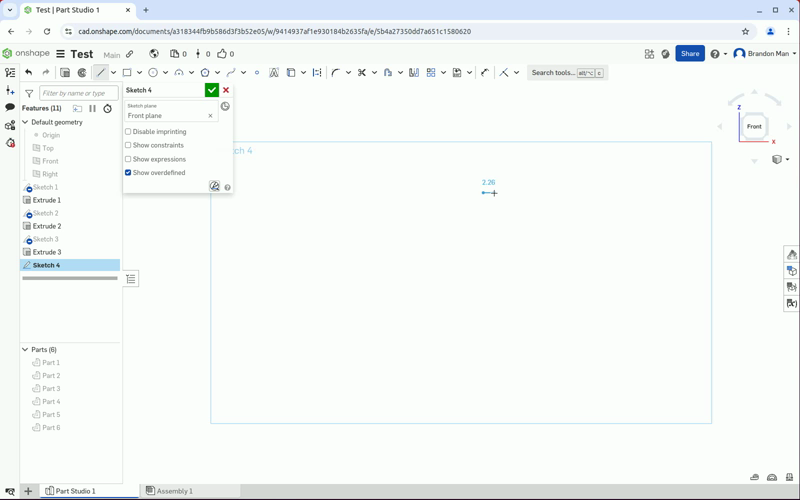
click(494, 192)
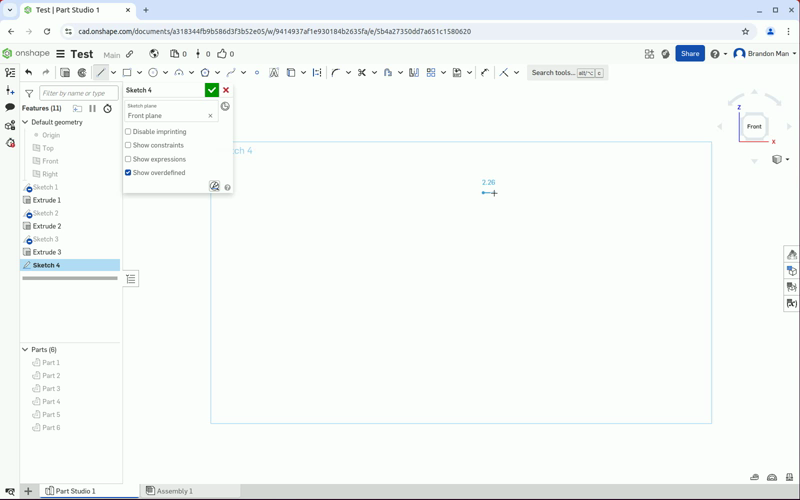
key_up(shift)
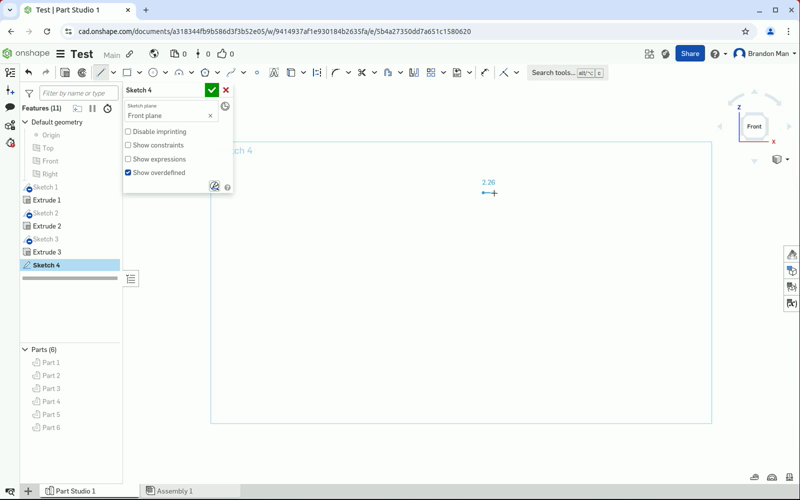
key(esc)
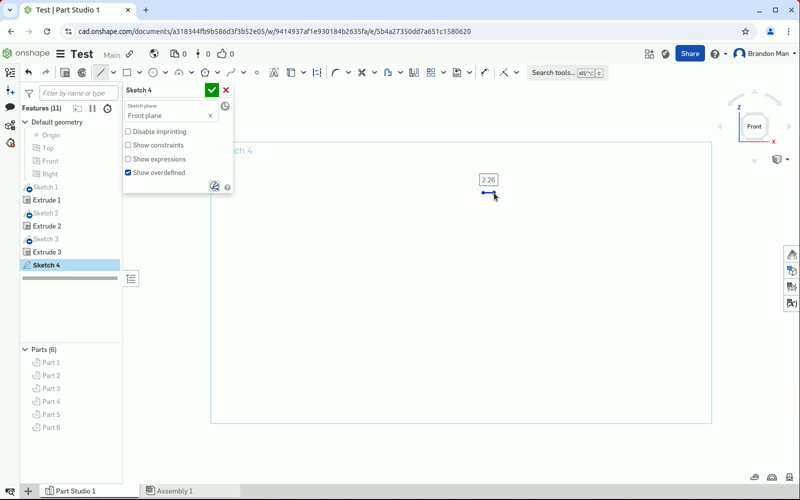
key(a)
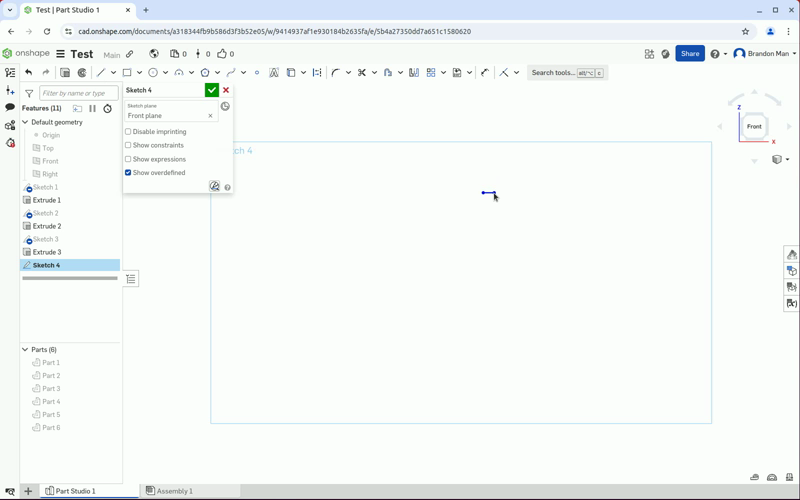
mouse_move(494, 192)
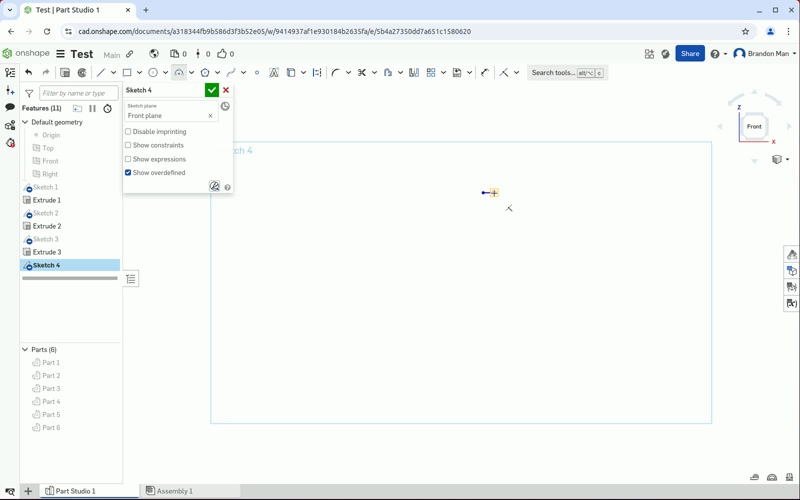
click(494, 192)
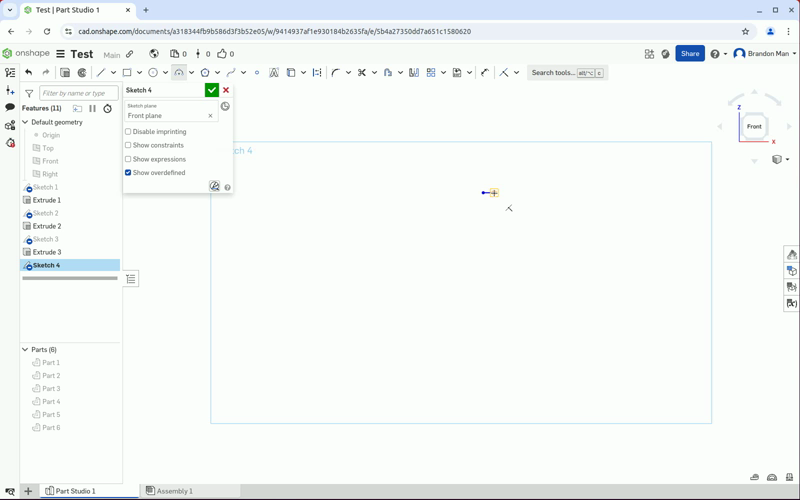
key_down(shift)
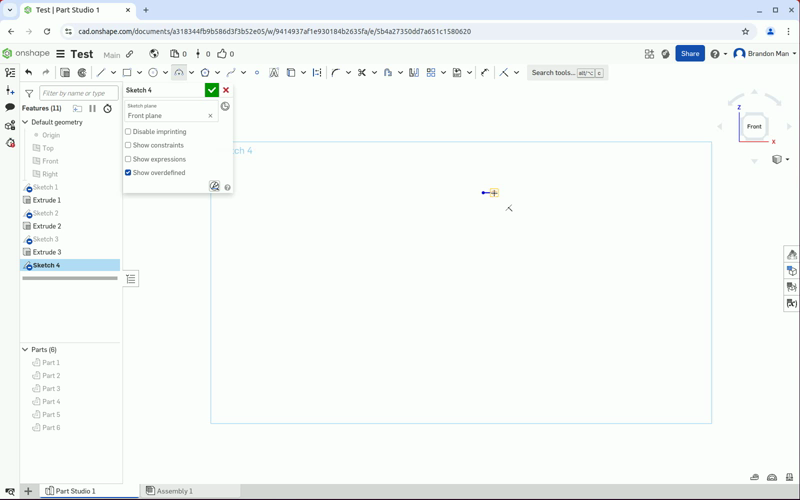
mouse_move(516, 192)
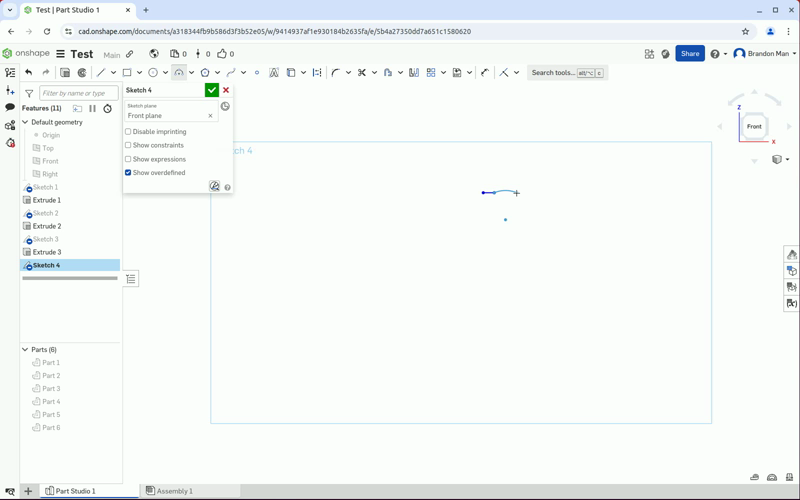
click(516, 192)
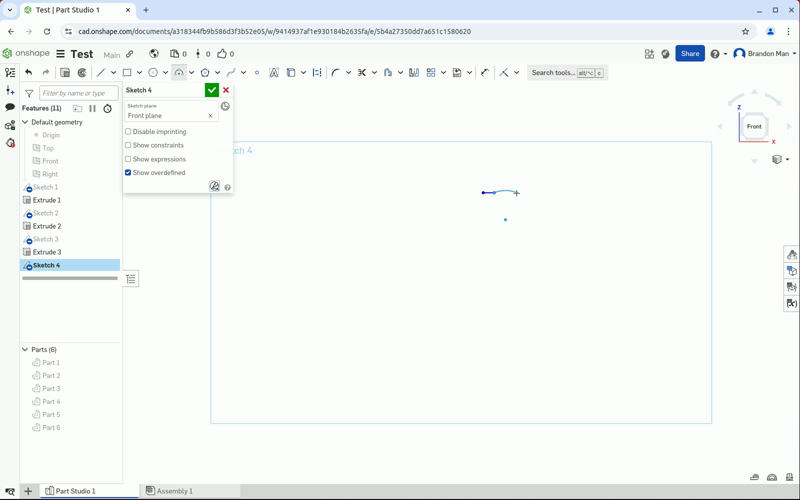
mouse_move(505, 181)
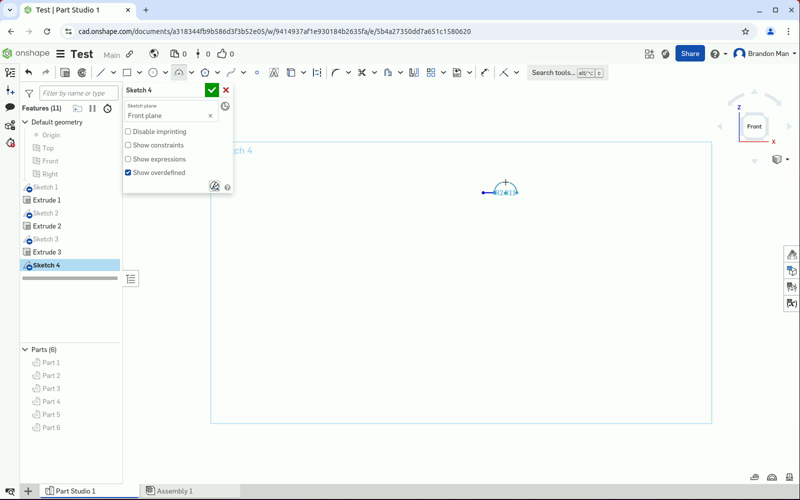
click(505, 181)
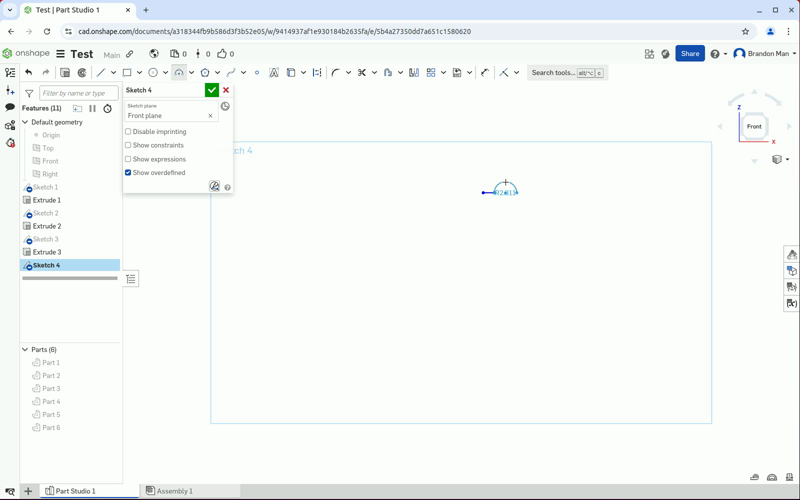
key_up(shift)
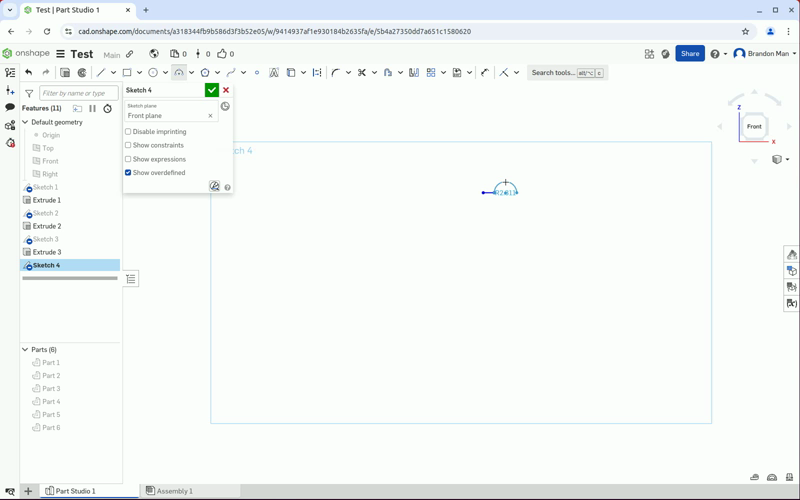
key(esc)
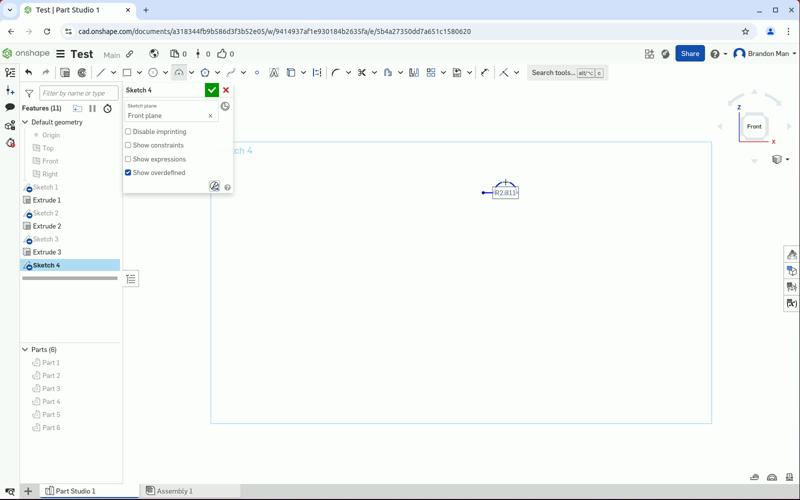
key(l)
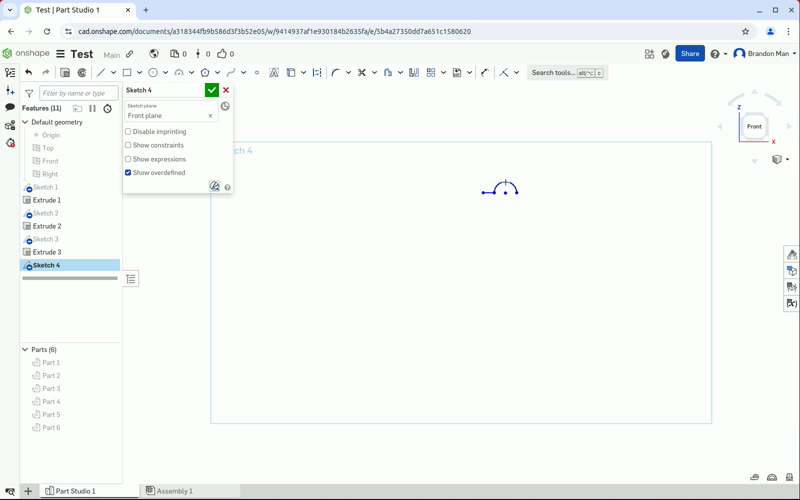
mouse_move(516, 192)
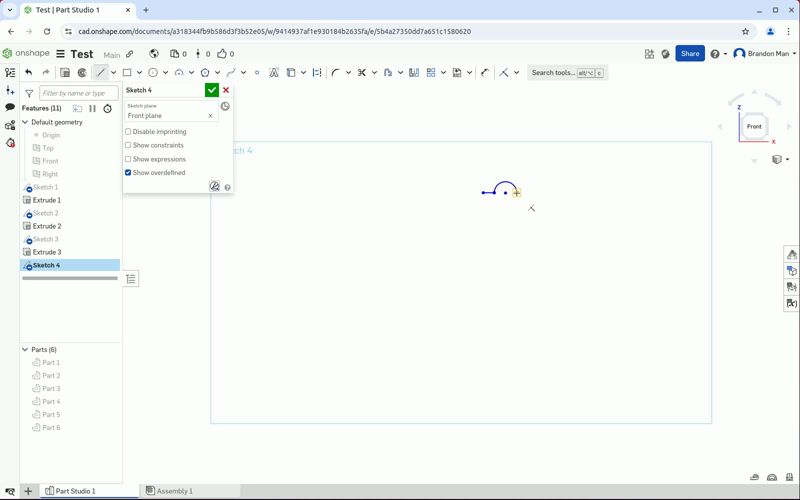
click(516, 192)
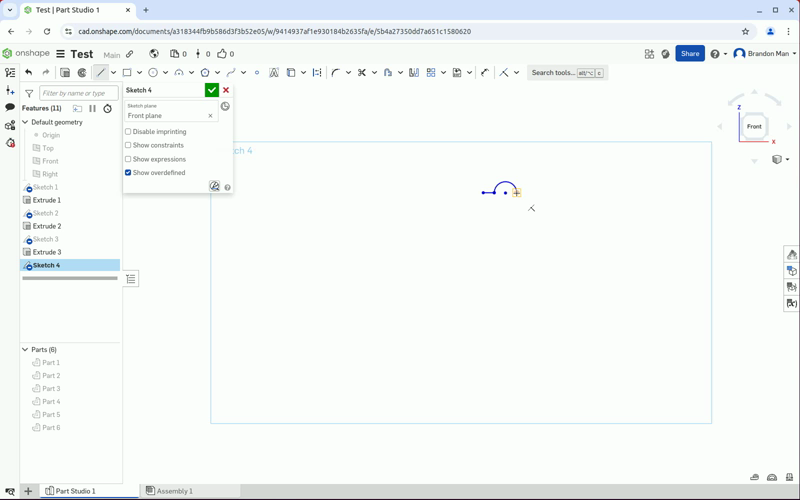
key_down(shift)
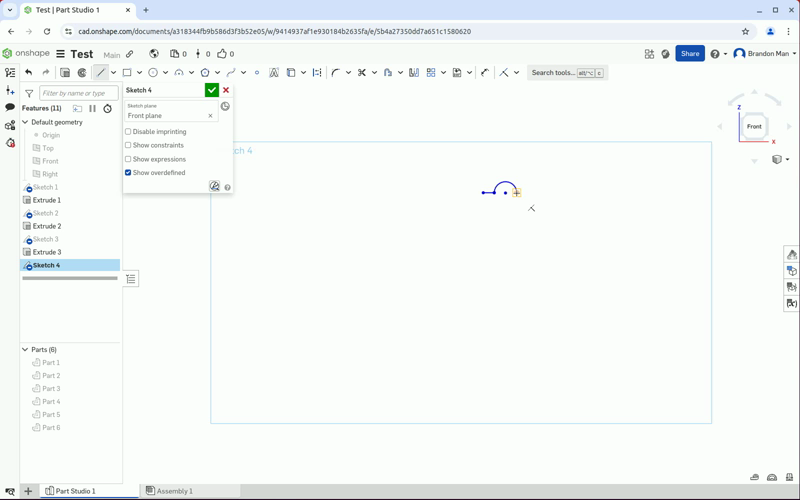
mouse_move(546, 192)
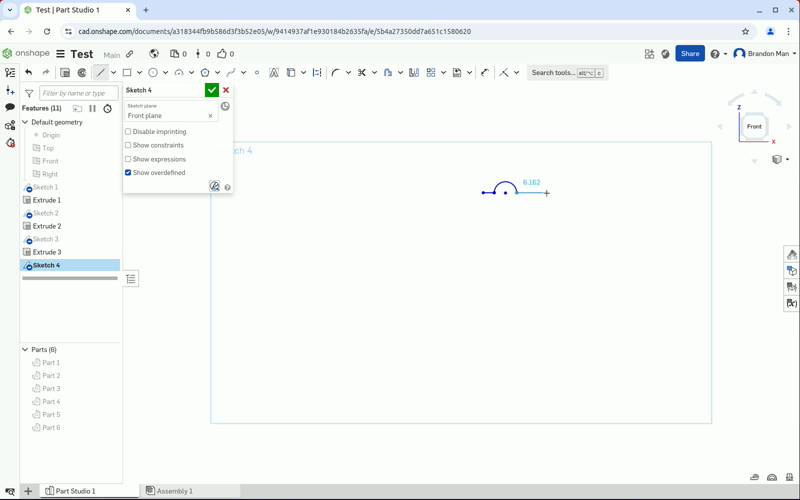
mouse_move(528, 192)
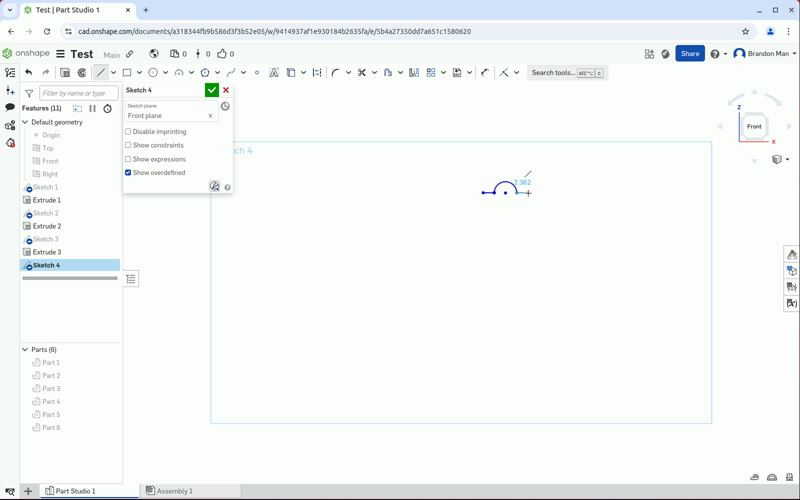
click(528, 192)
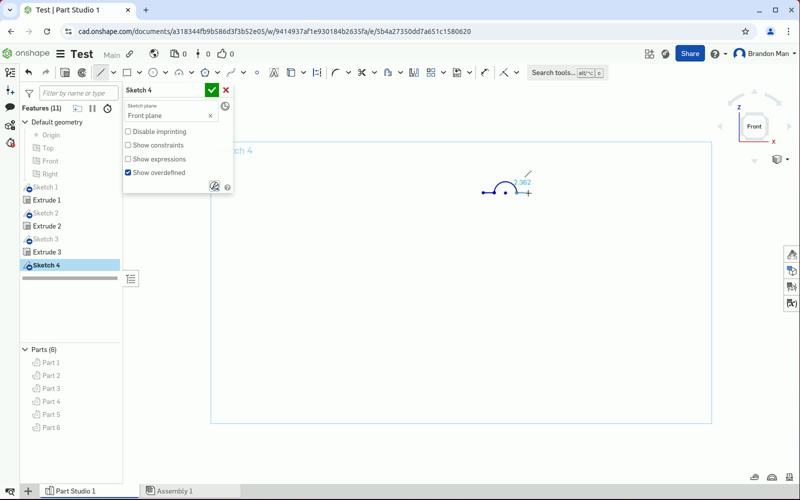
key_up(shift)
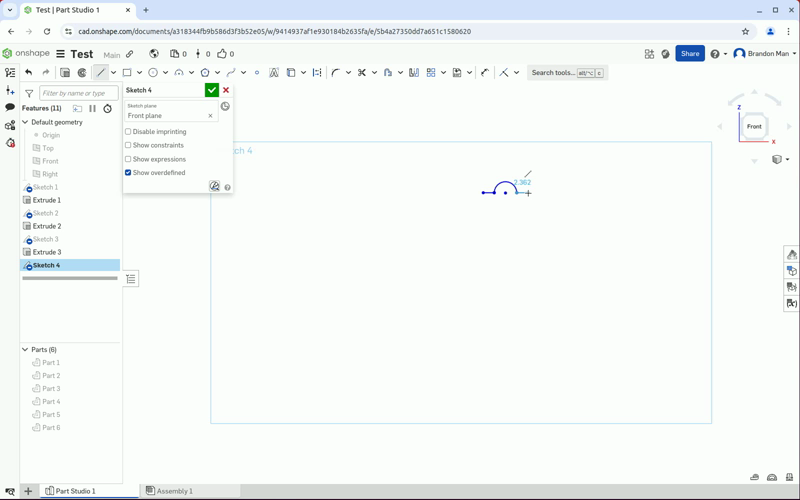
key(esc)
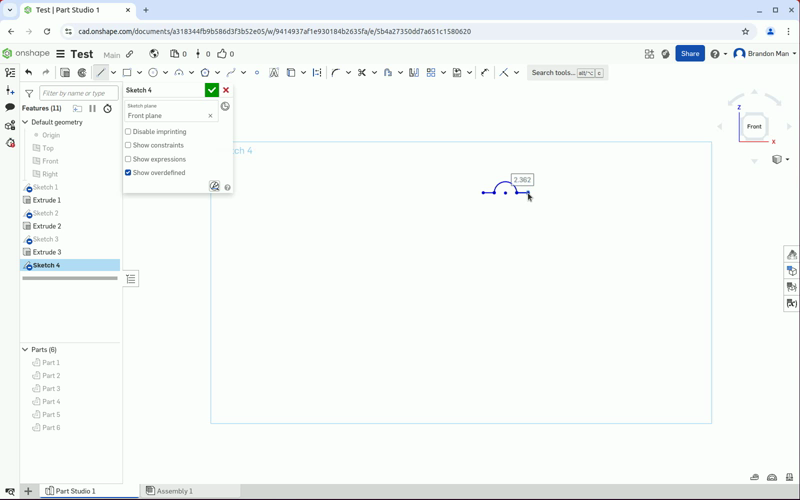
key(a)
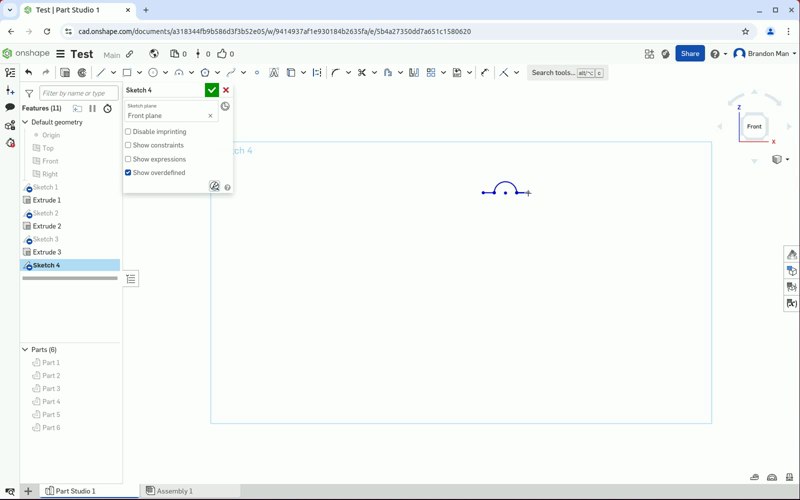
mouse_move(528, 192)
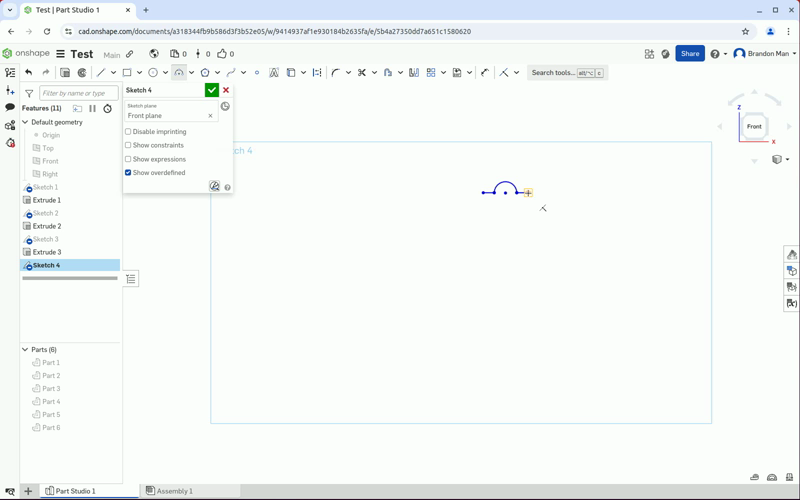
click(528, 192)
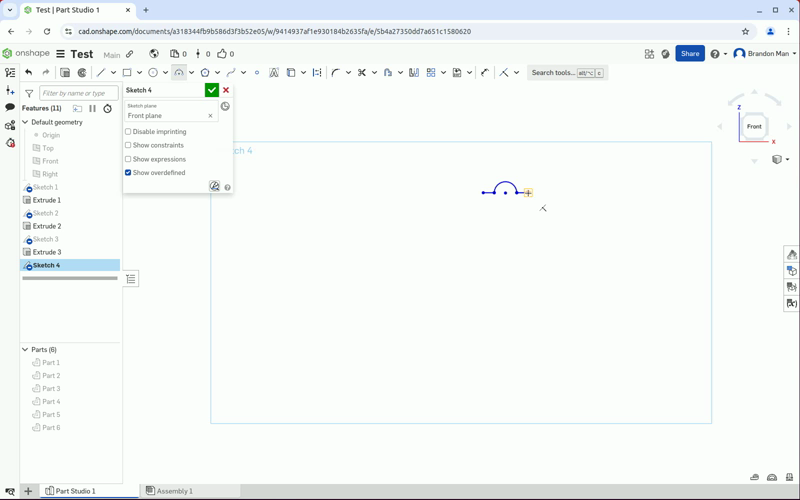
mouse_move(483, 192)
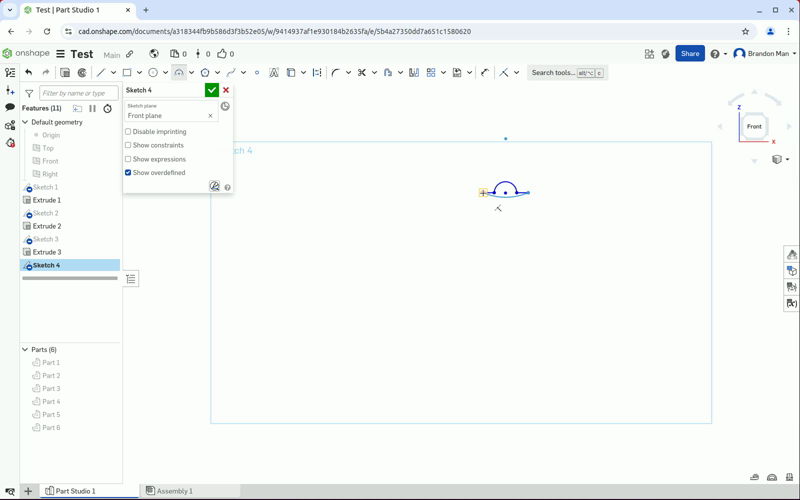
click(483, 192)
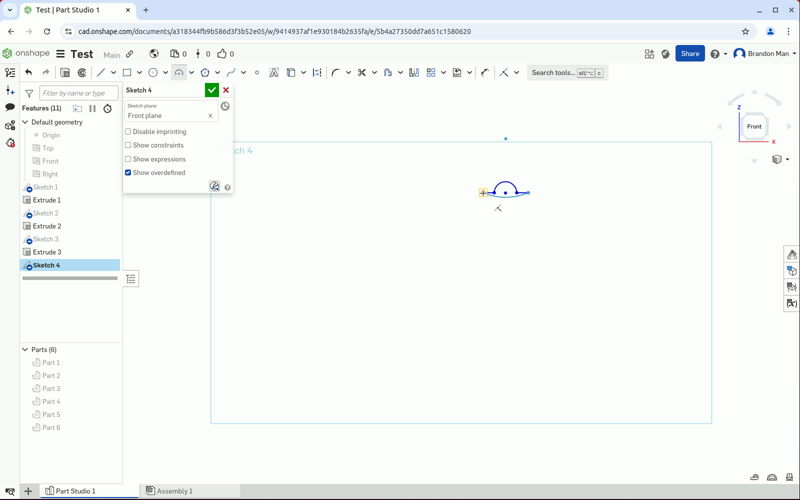
key_down(shift)
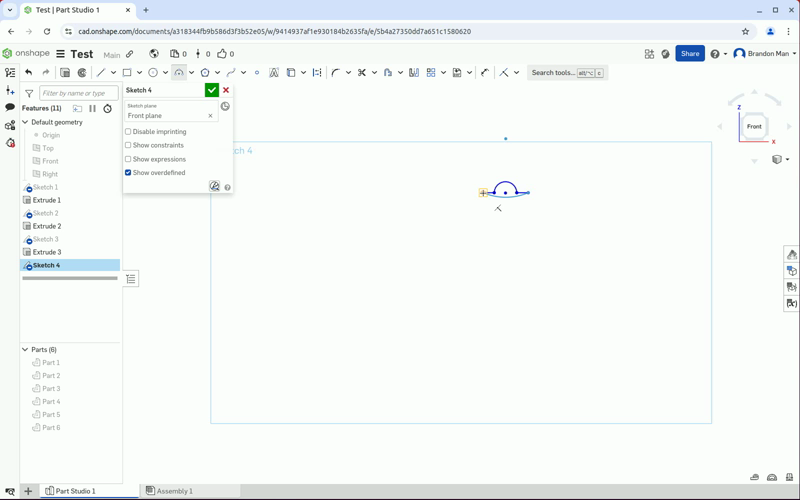
mouse_move(505, 170)
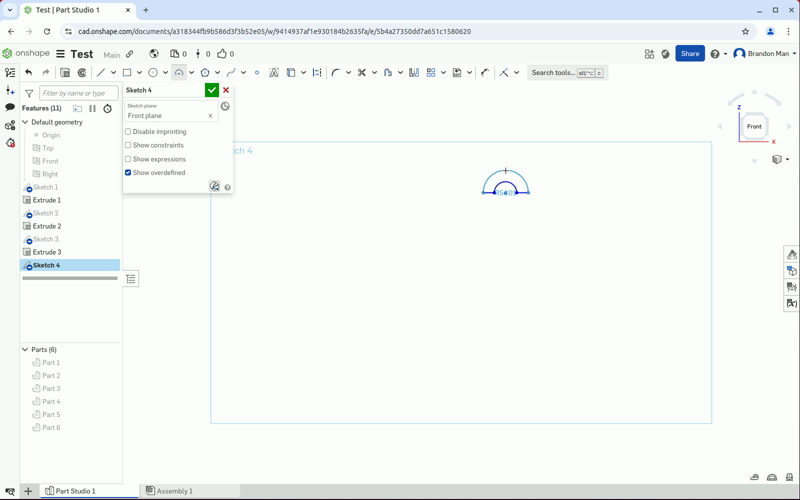
click(505, 170)
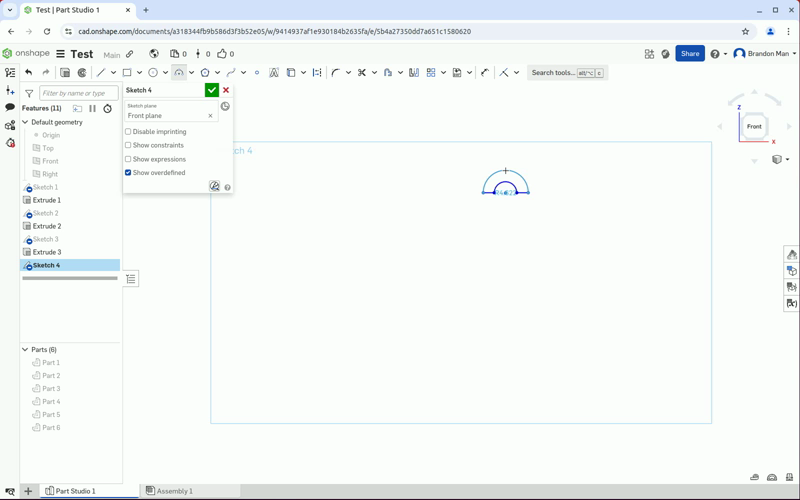
key_up(shift)
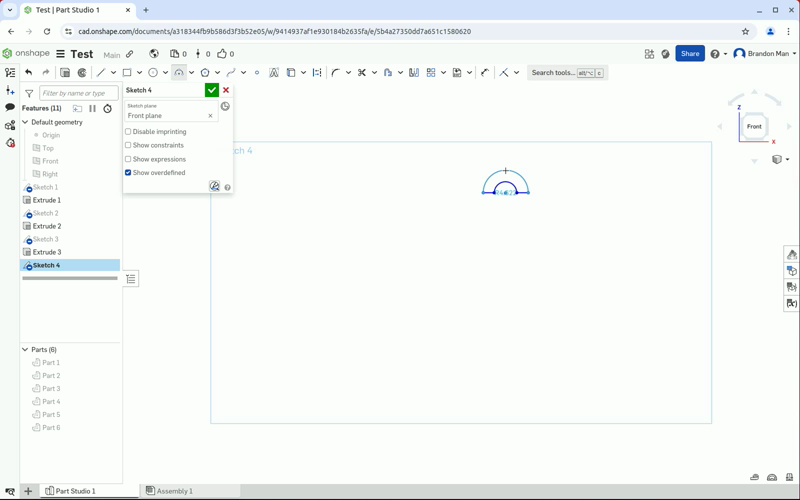
key(esc)
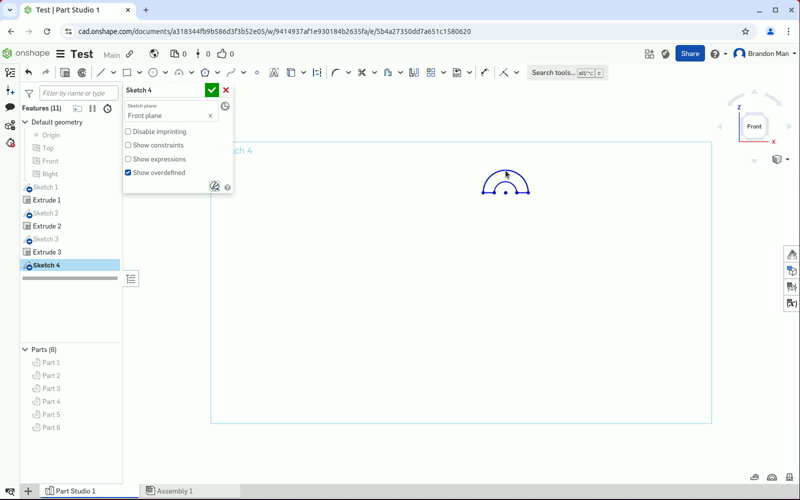
mouse_move(496, 191)
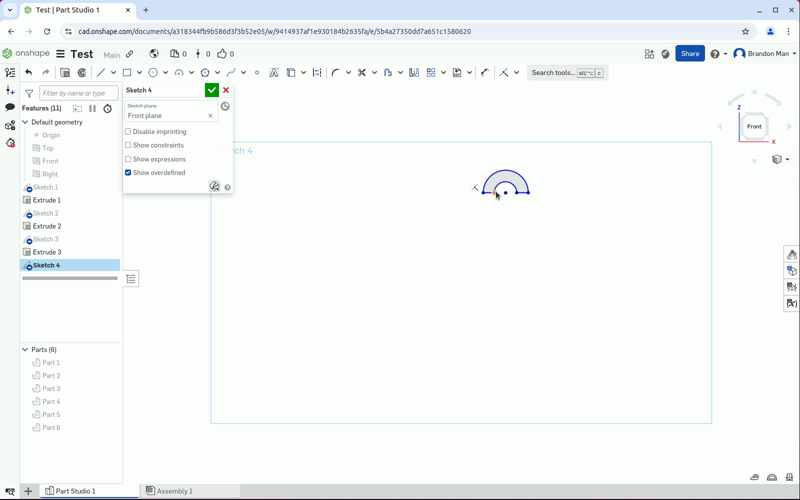
scroll(6)
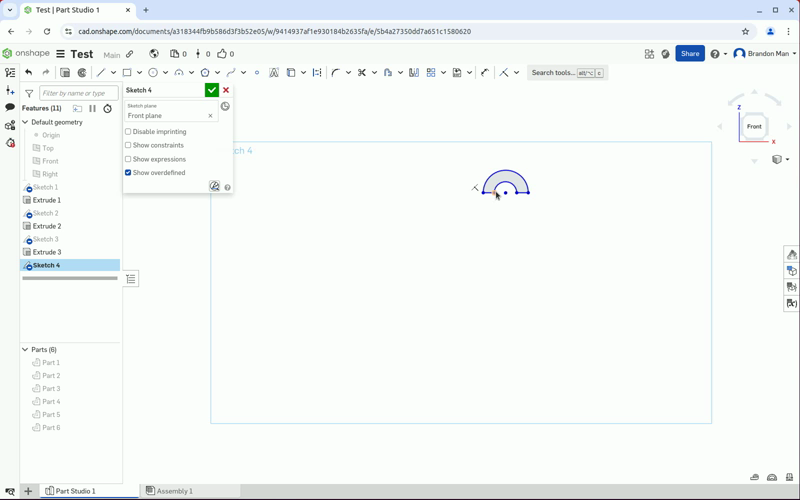
scroll(6)
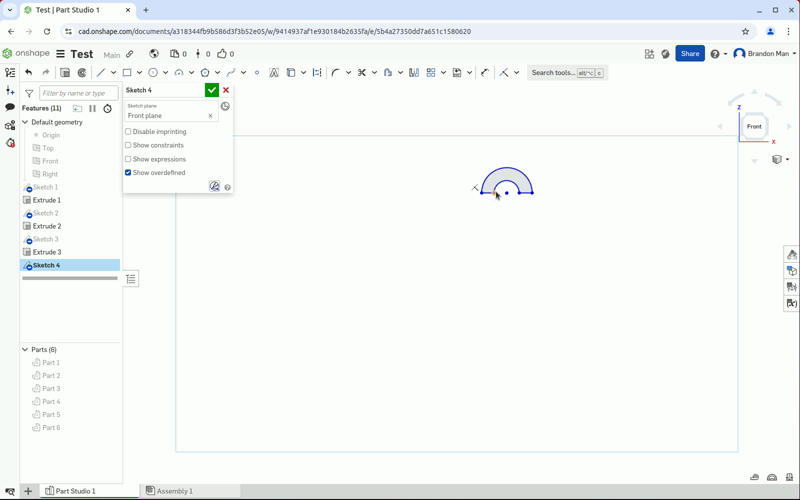
scroll(6)
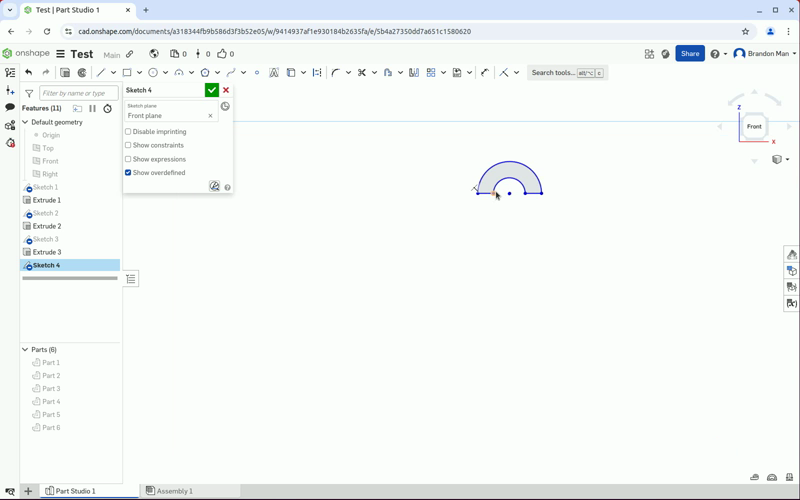
scroll(6)
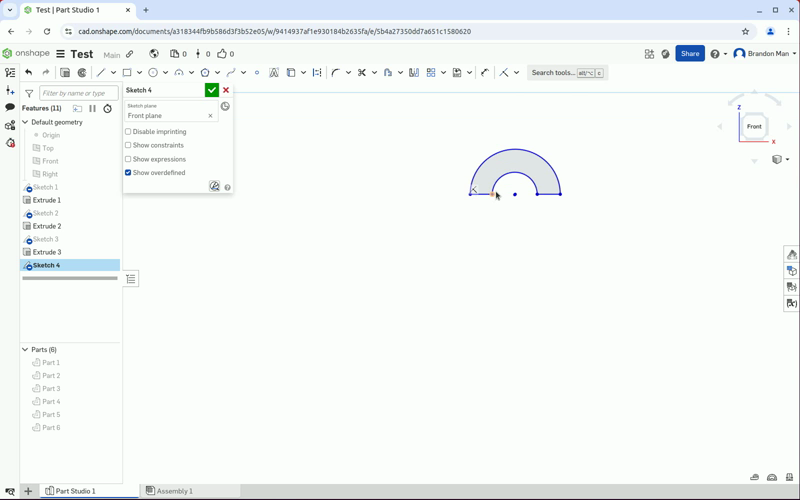
scroll(6)
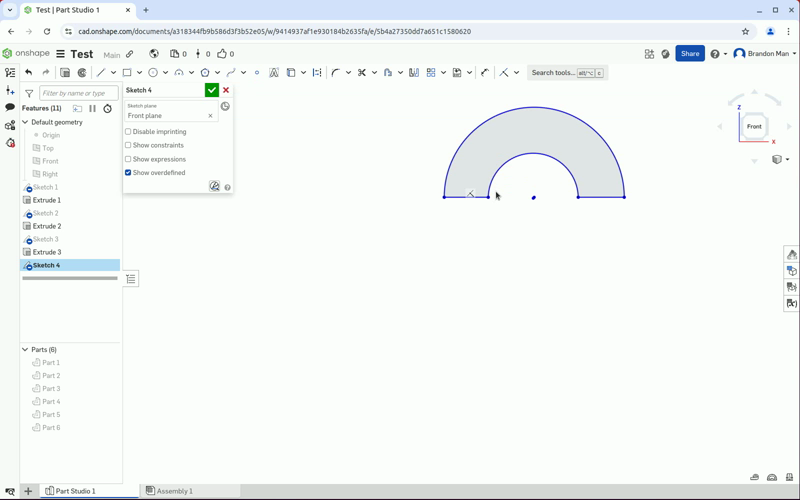
scroll(6)
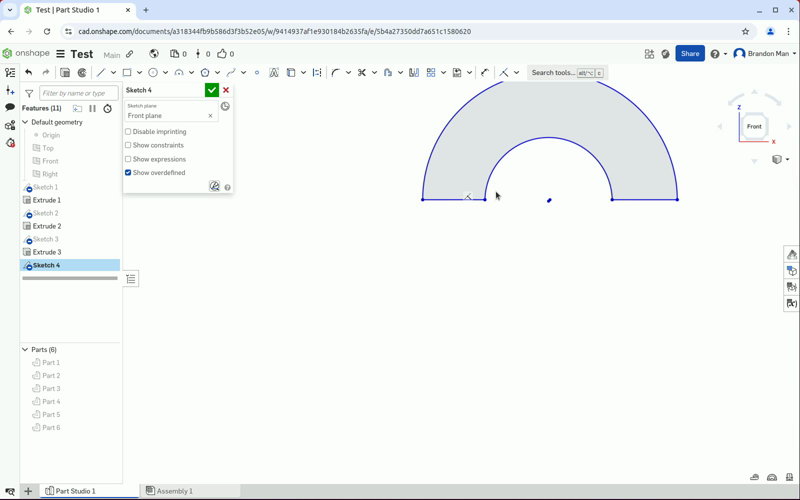
scroll(6)
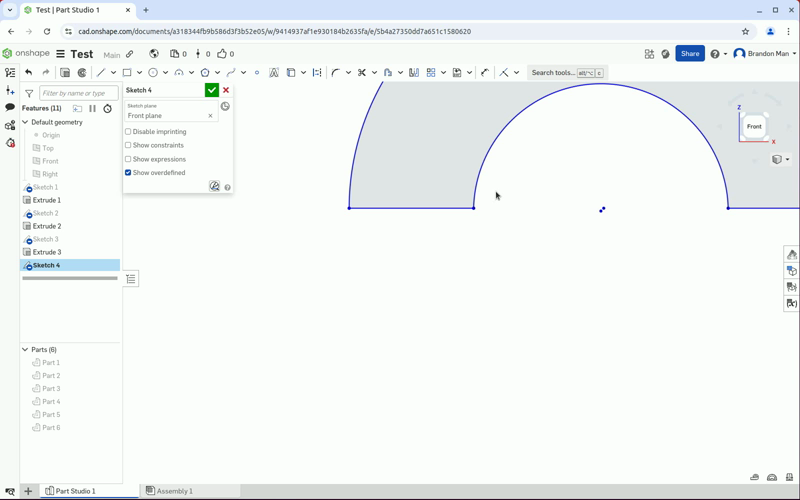
click(496, 191)
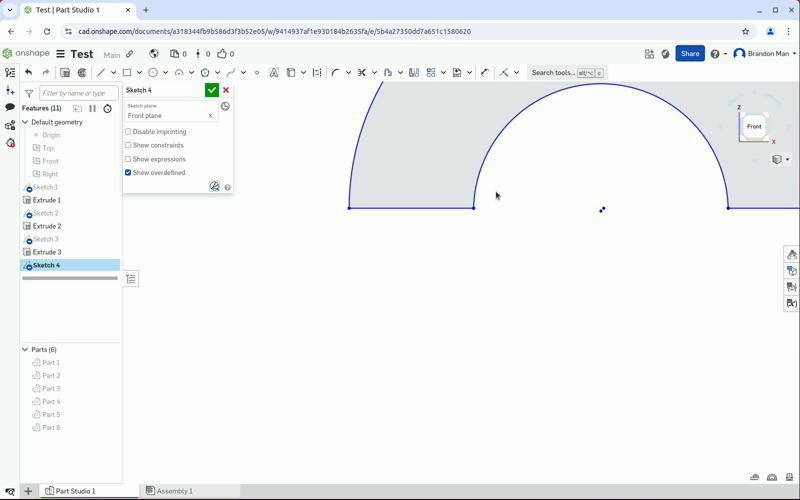
scroll(-6)
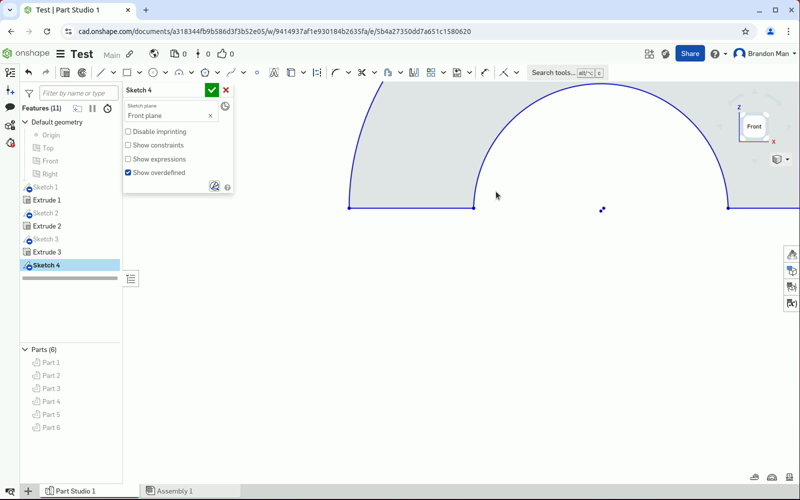
scroll(-6)
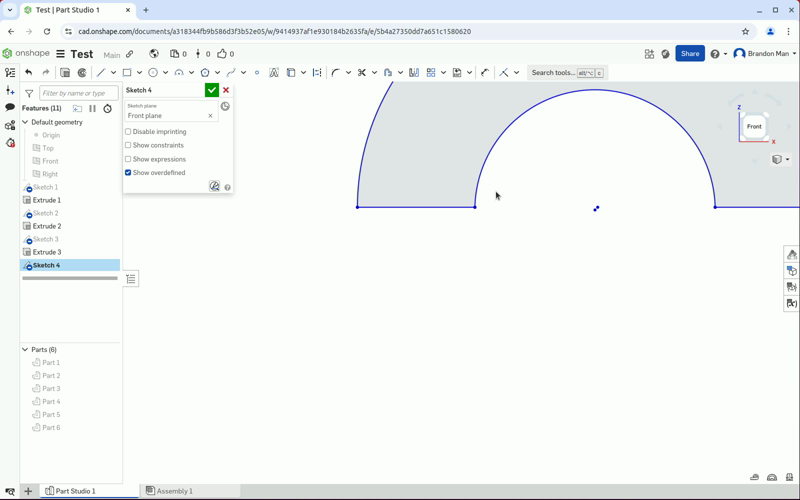
scroll(-6)
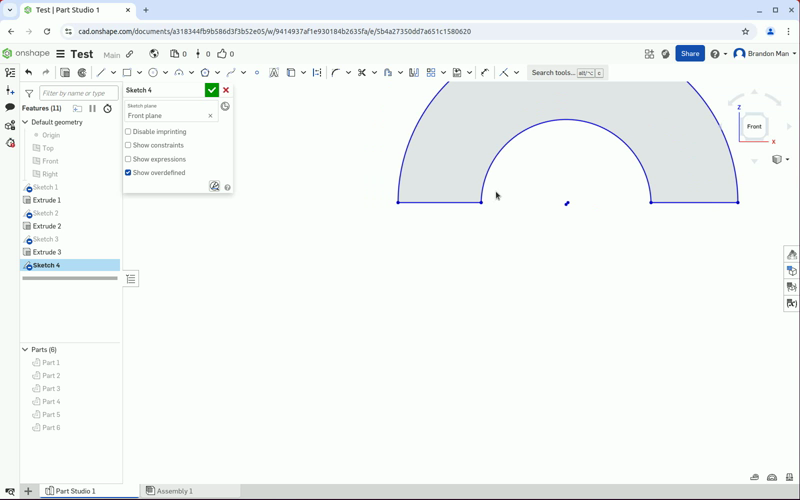
scroll(-6)
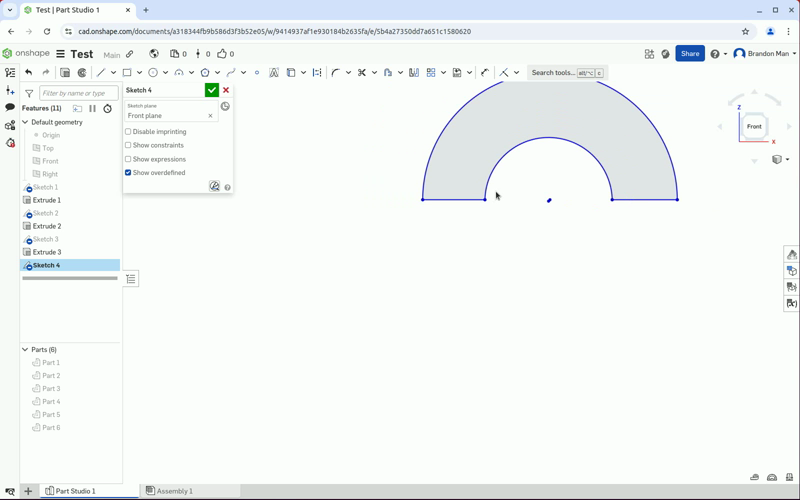
scroll(-6)
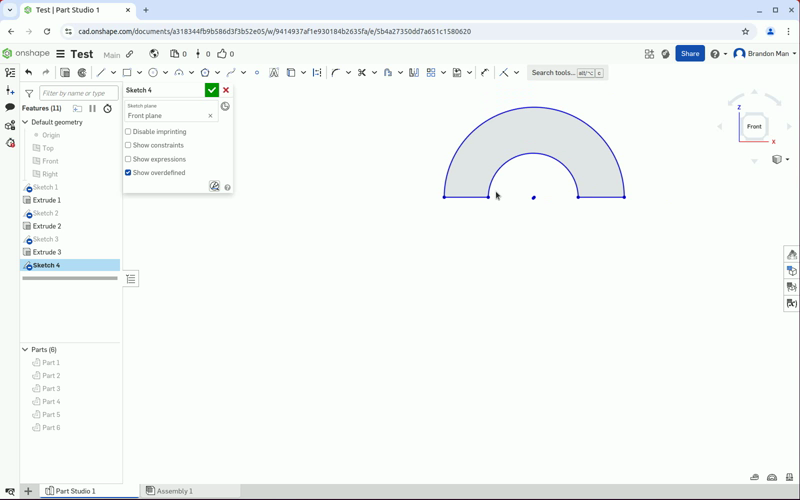
scroll(-6)
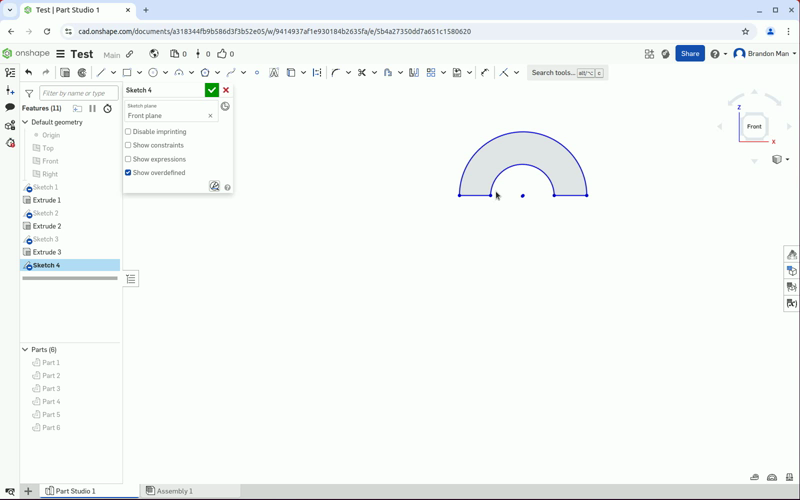
scroll(-6)
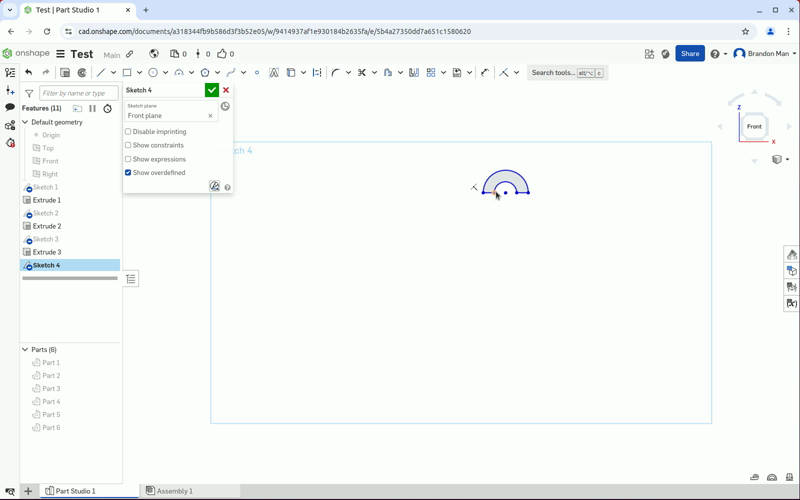
mouse_move(73, 352)
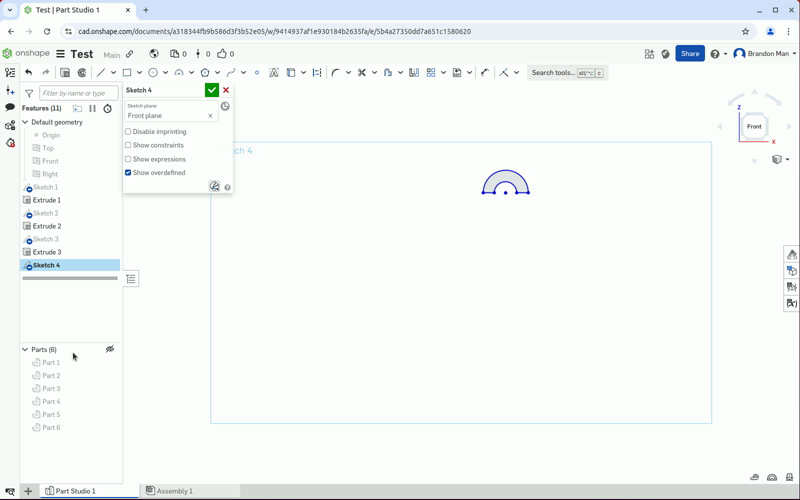
key(shift+y)
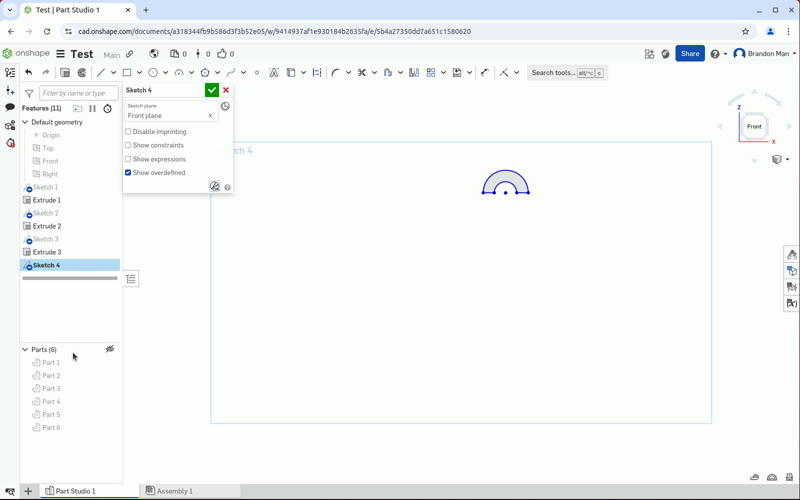
key(shift+e)
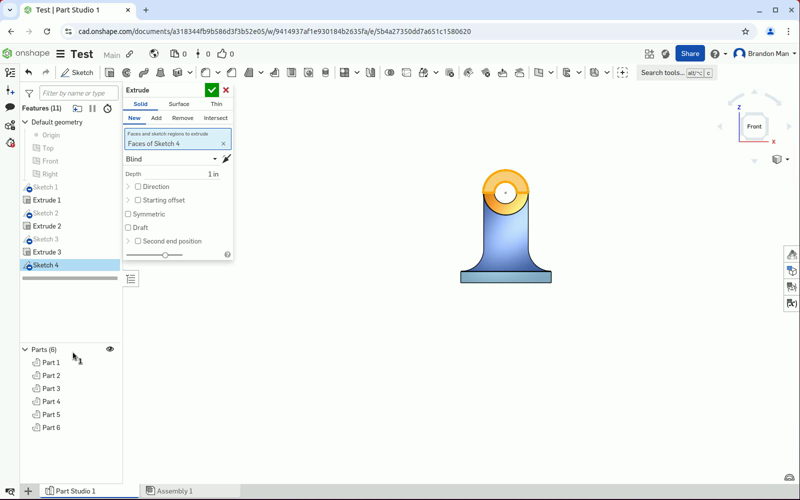
mouse_move(143, 106)
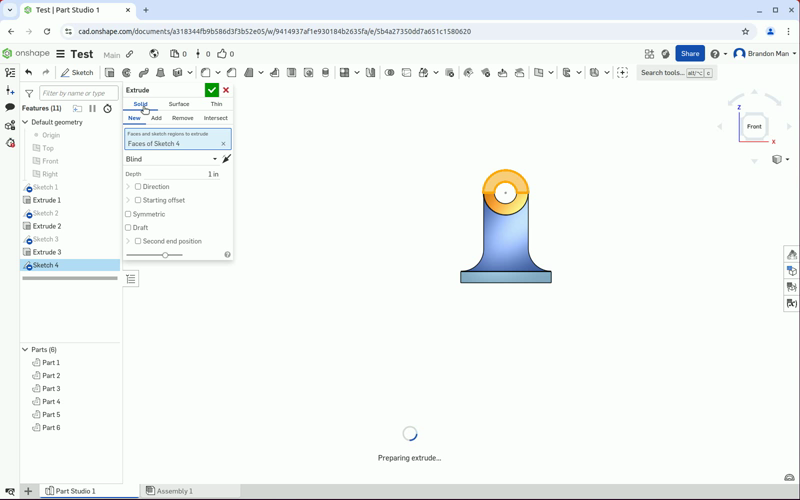
click(143, 106)
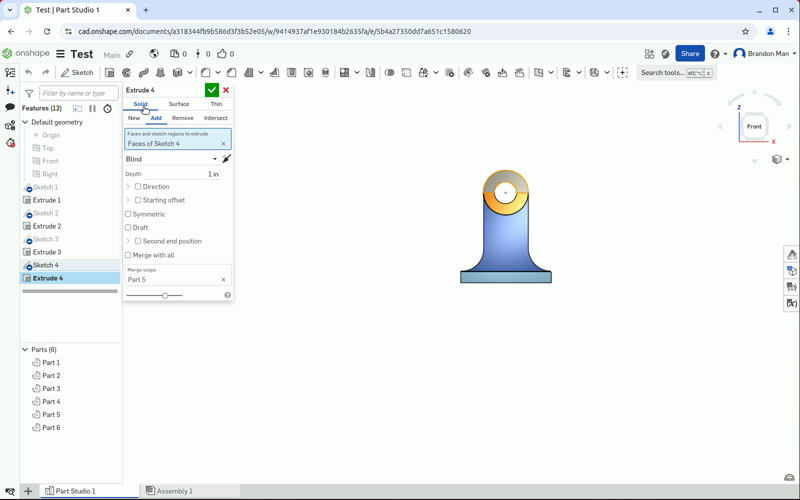
mouse_move(137, 120)
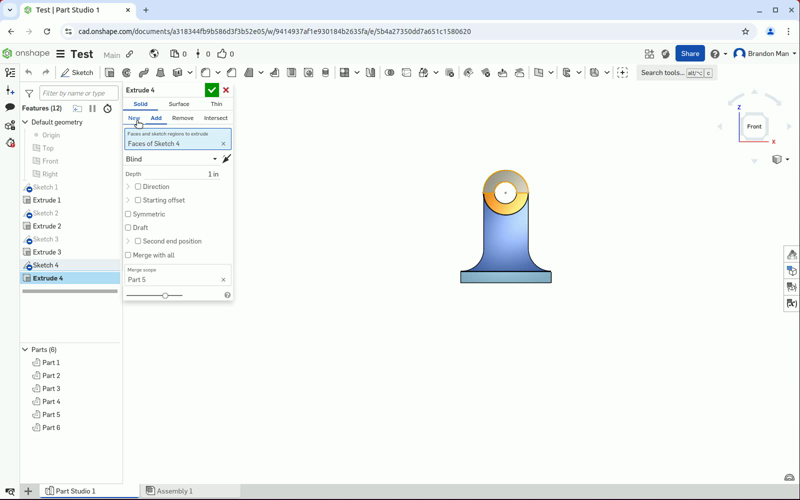
click(137, 120)
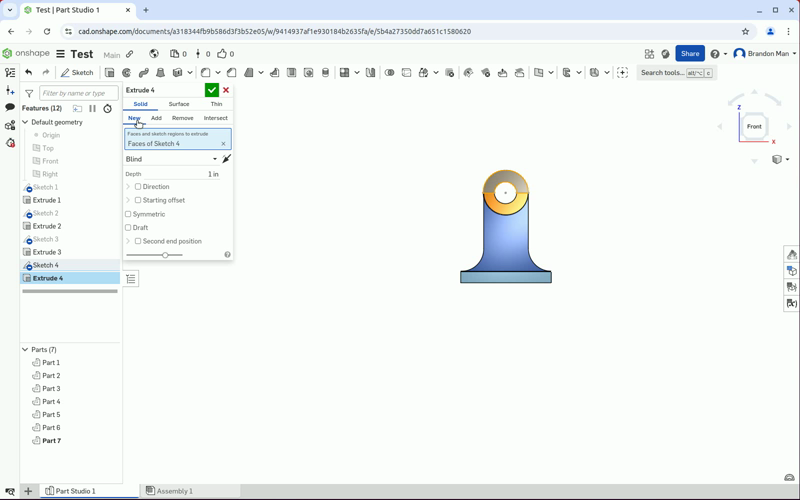
key(tab, 4)
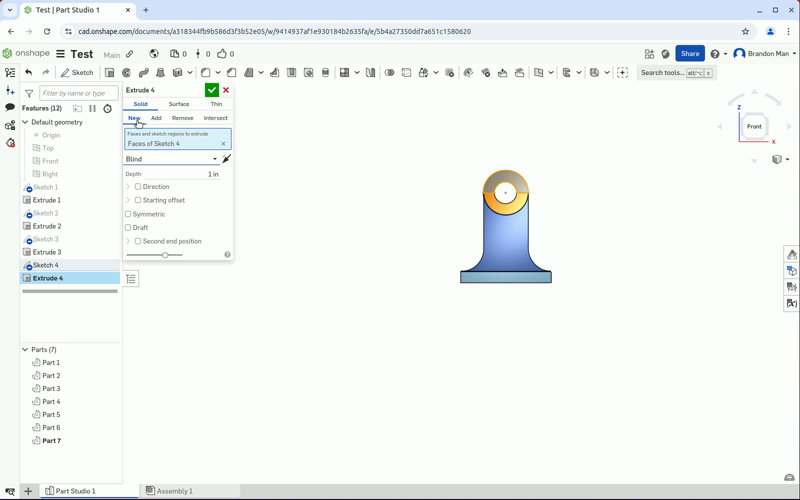
text(-11.554)
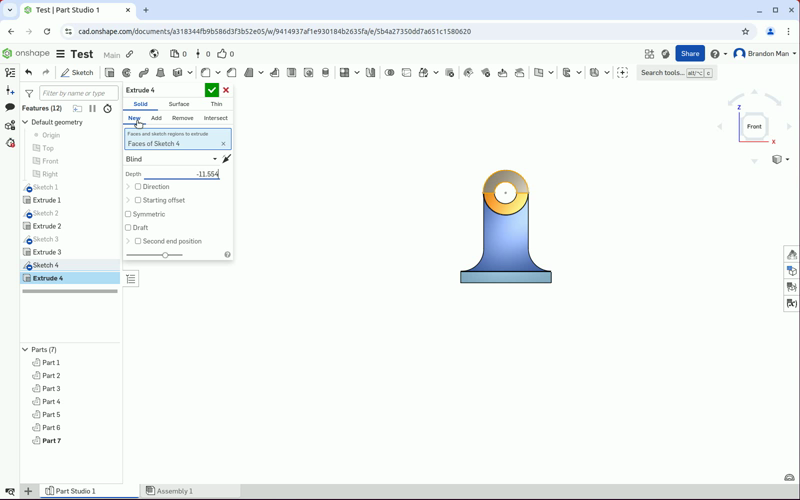
key(enter)
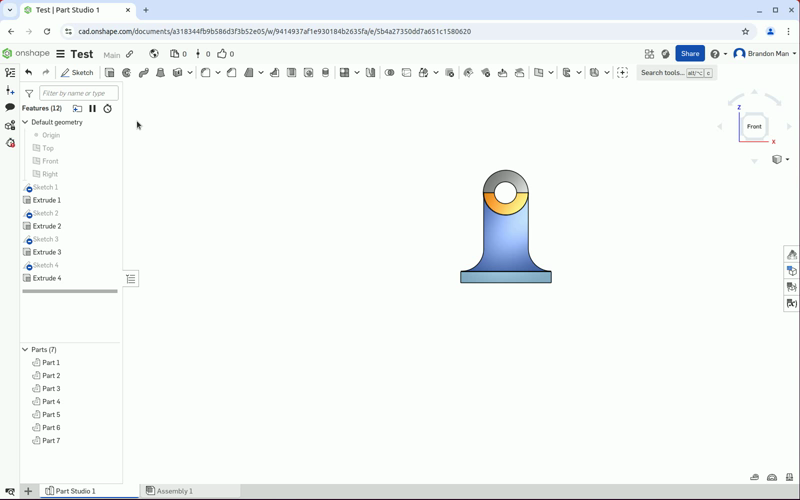
key(shift+h)
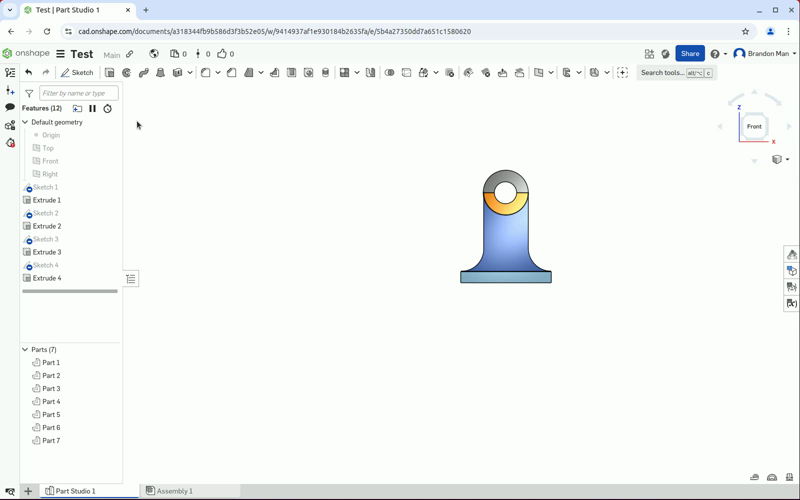
key(shift+h)
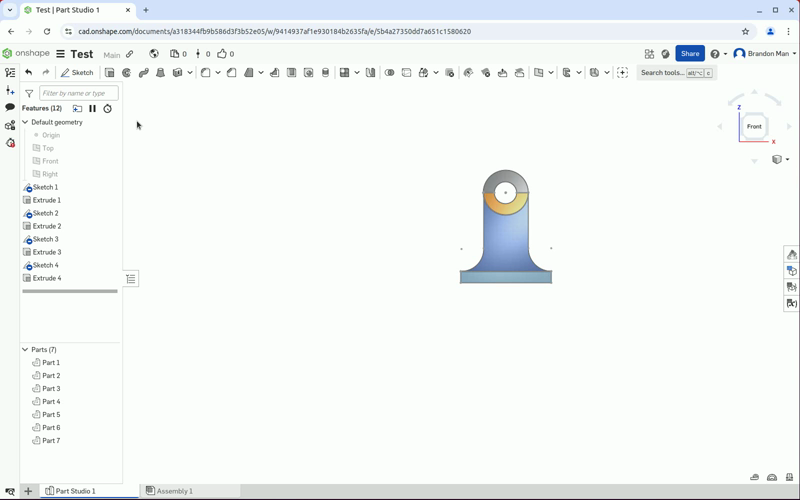
key(shift+7)
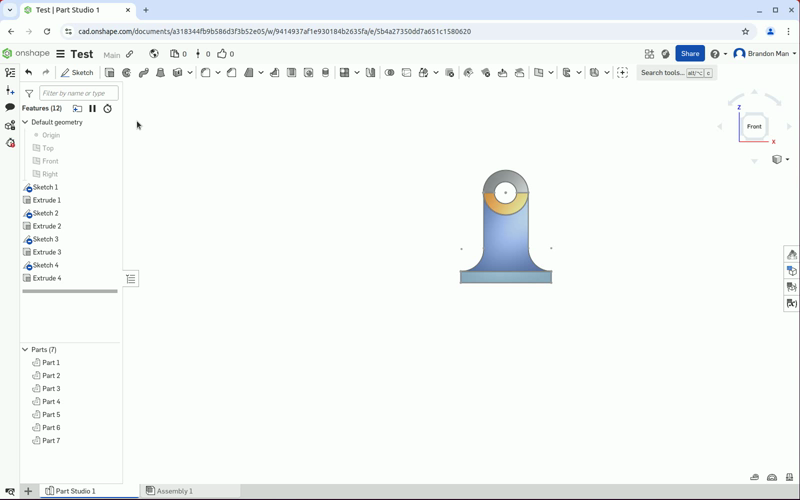
key(left, 2)
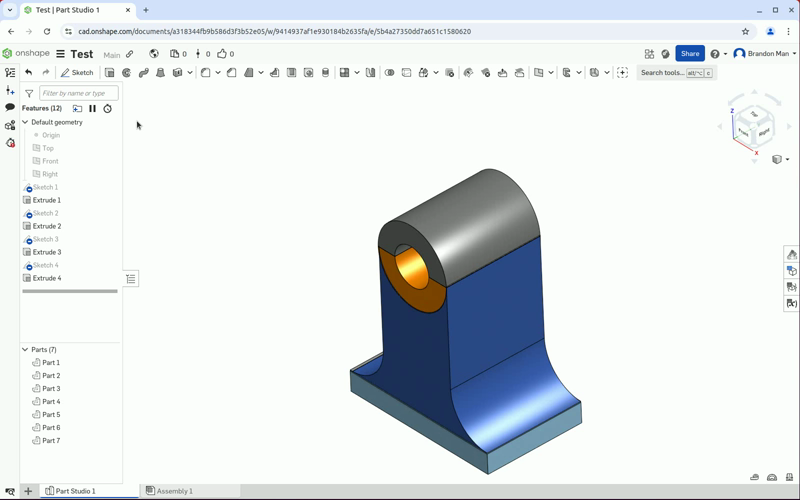
key(down, 2)
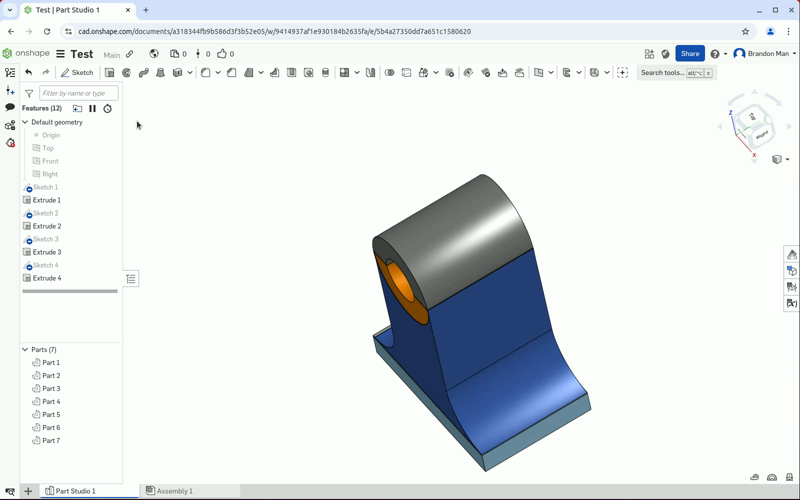
key(up, 2)
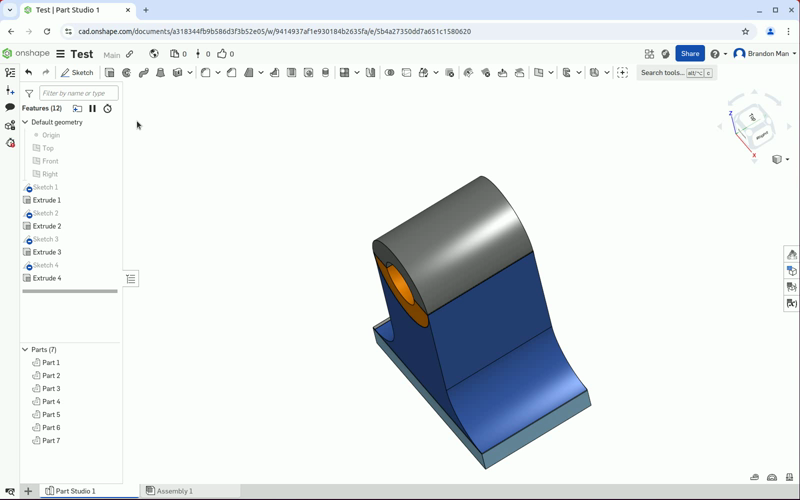
key(right, 2)
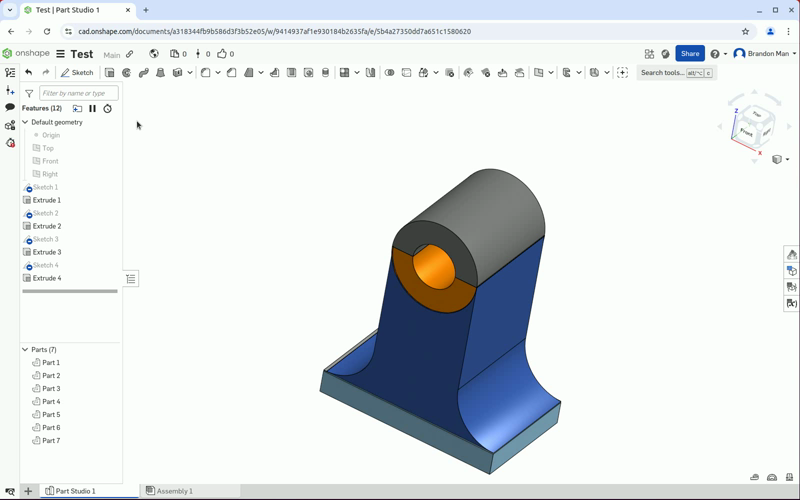
mouse_move(73, 189)
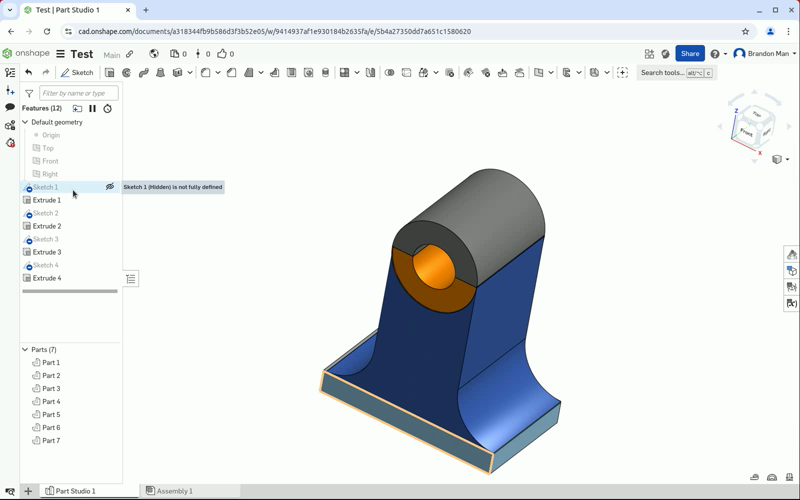
click(73, 189)